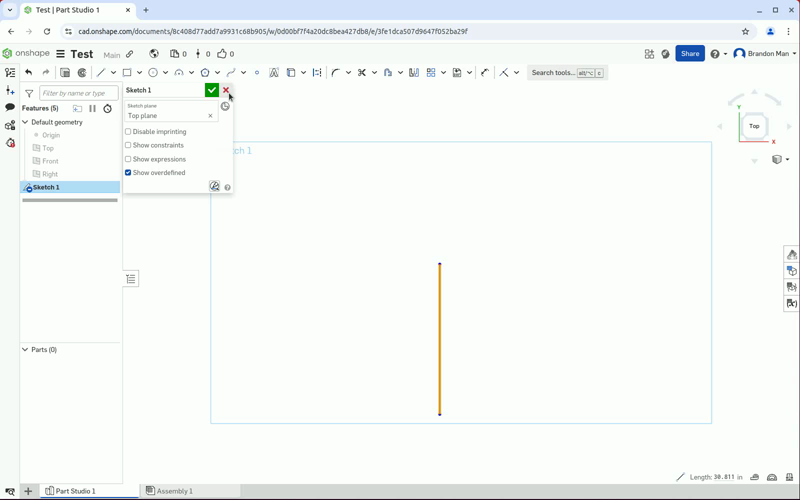
key(shift+h)
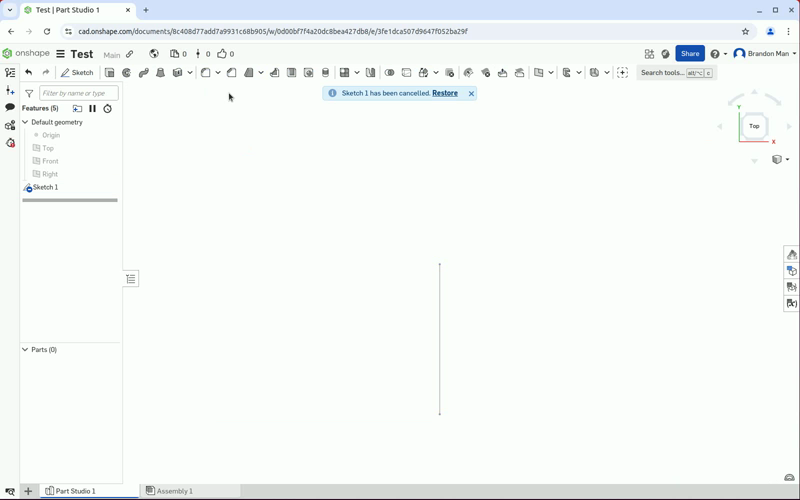
key(shift+s)
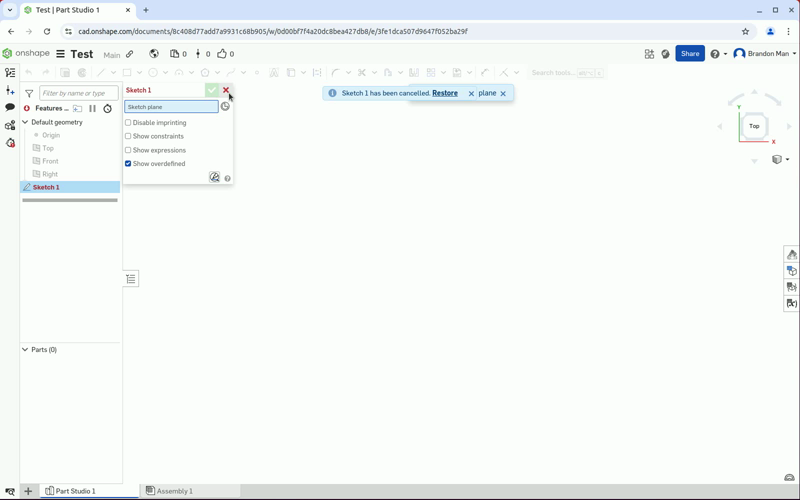
mouse_move(73, 150)
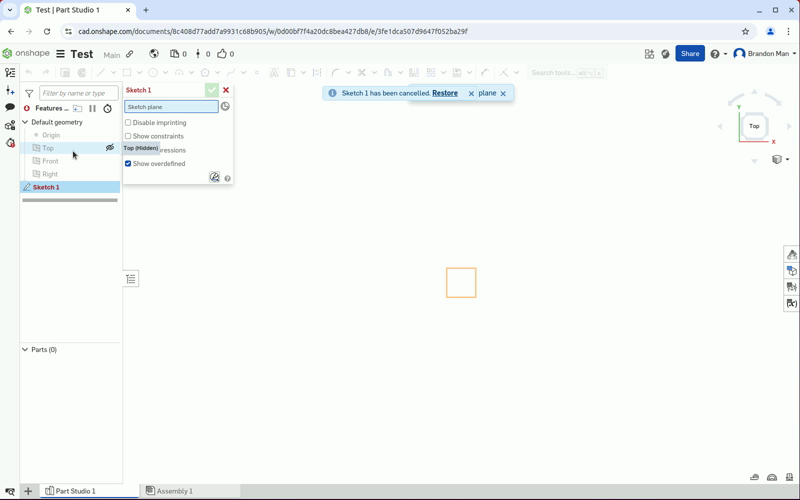
click(73, 150)
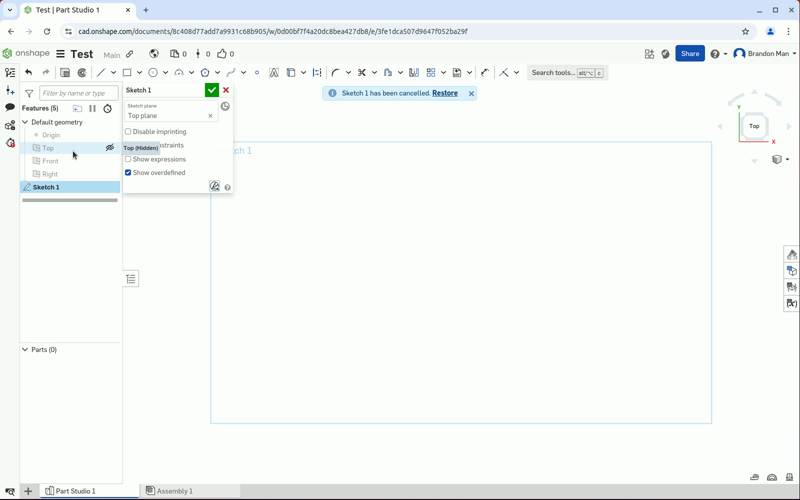
mouse_move(73, 352)
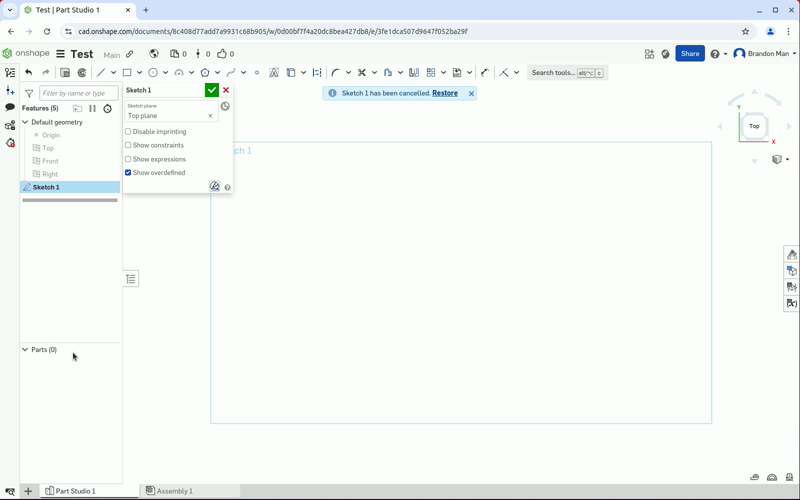
key(y)
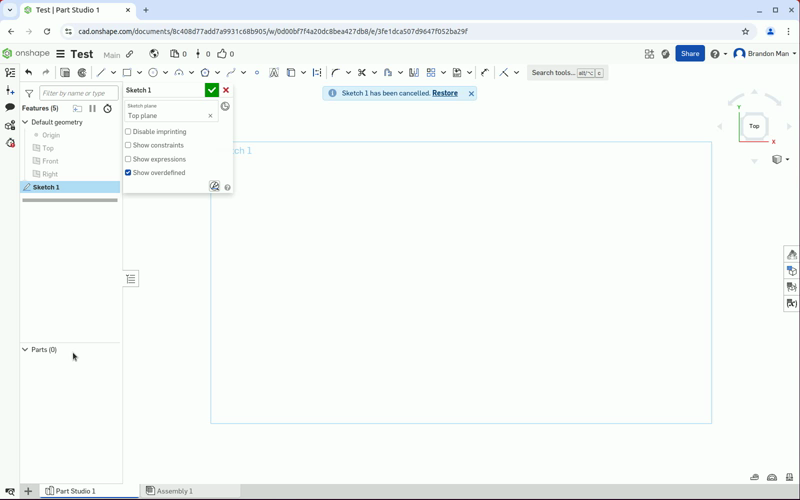
key(l)
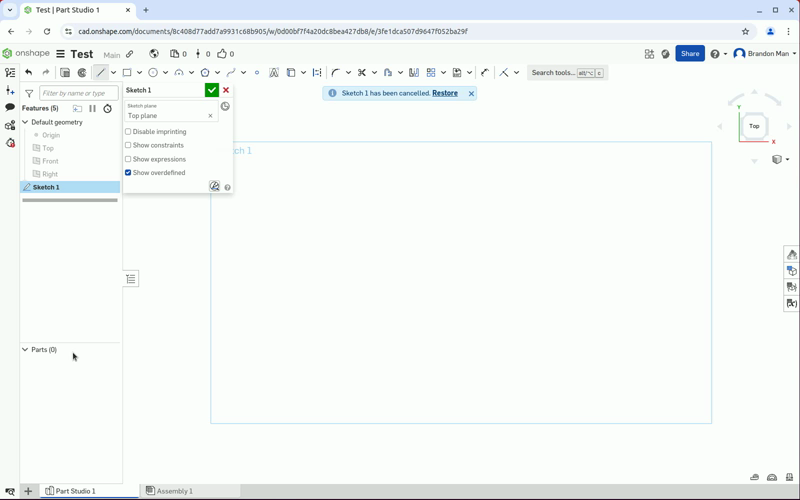
key_down(shift)
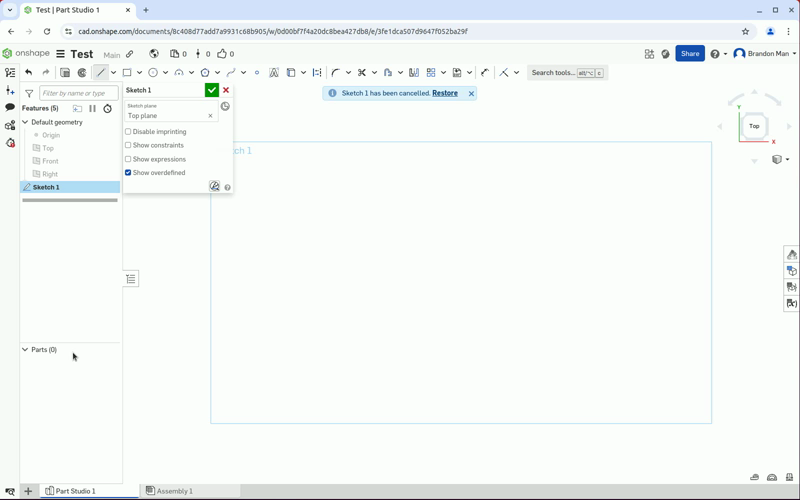
mouse_move(355, 315)
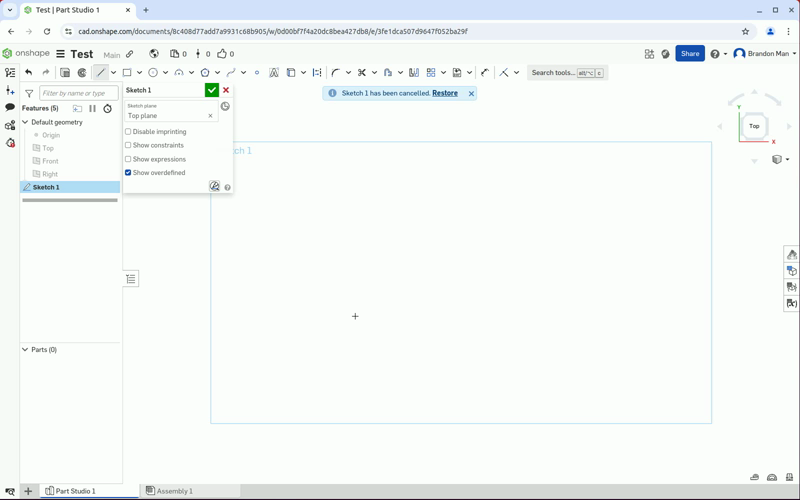
click(355, 315)
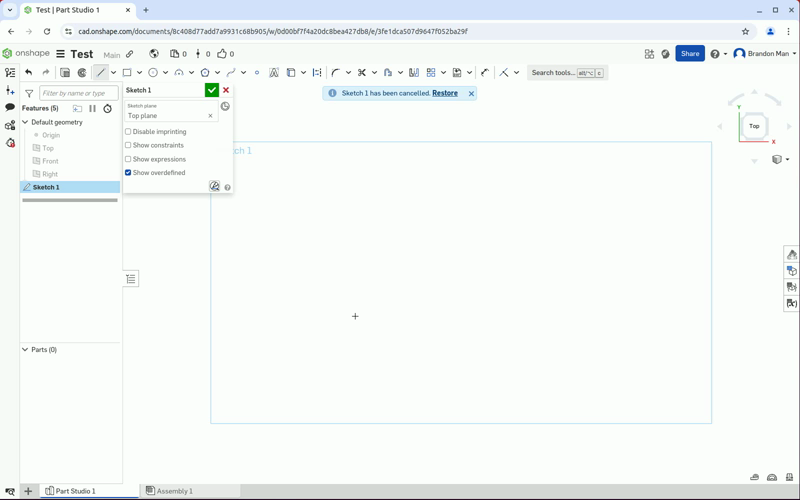
key_up(shift)
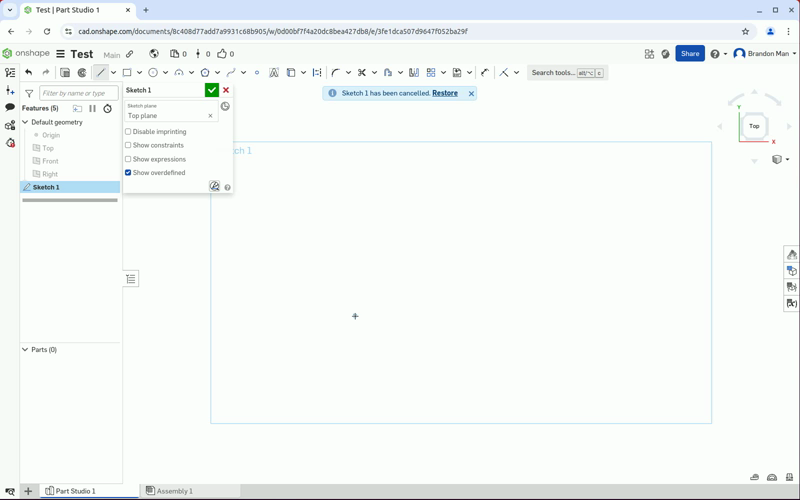
key_down(shift)
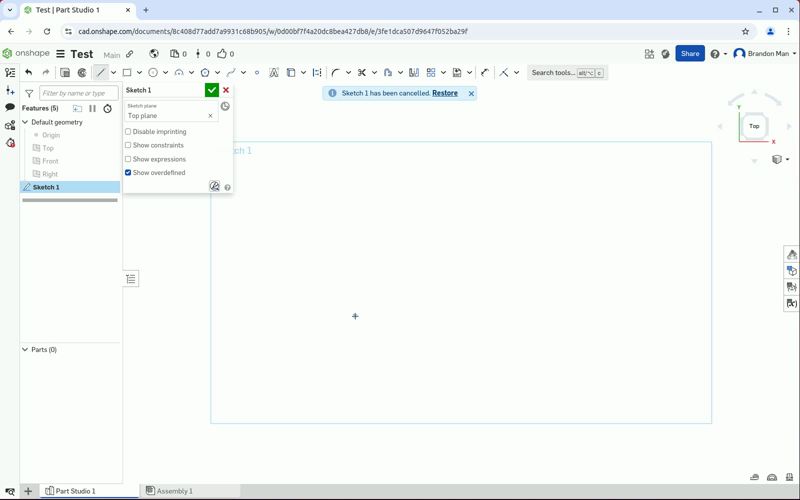
mouse_move(565, 315)
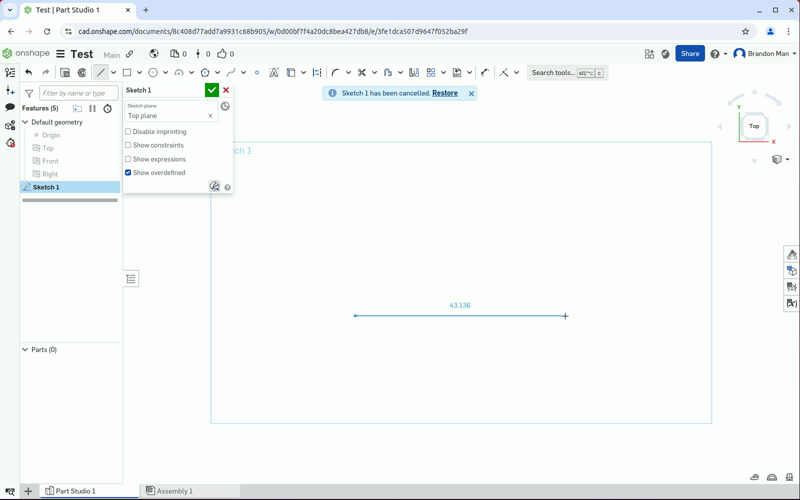
click(565, 315)
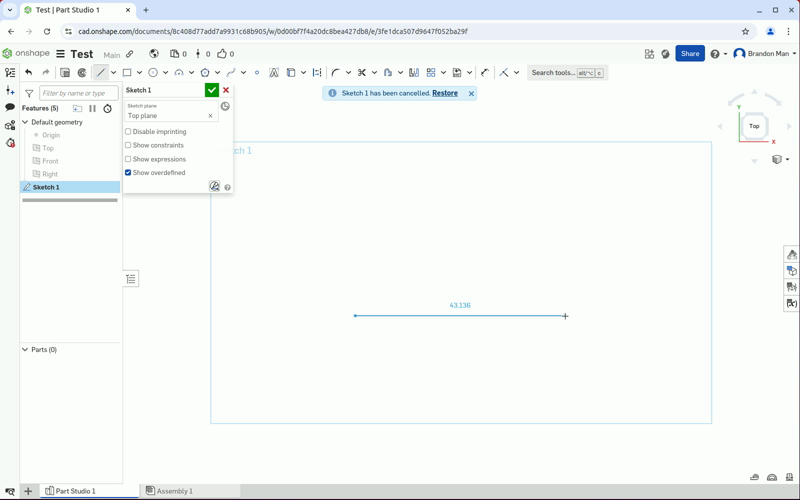
key_up(shift)
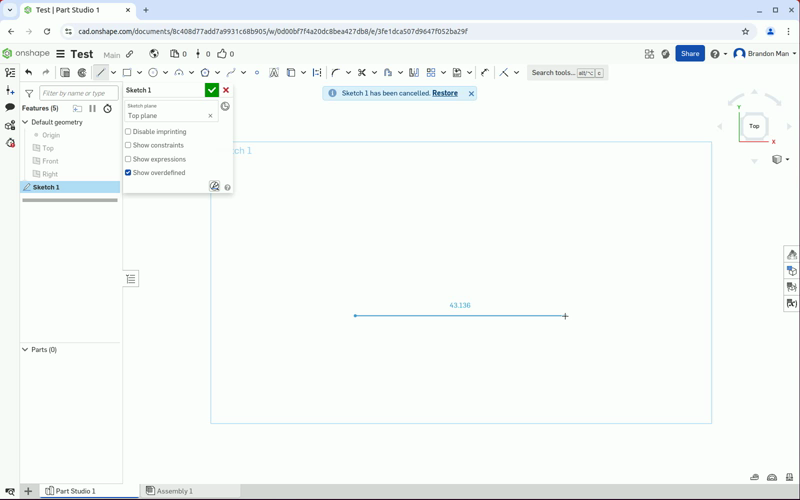
key_down(shift)
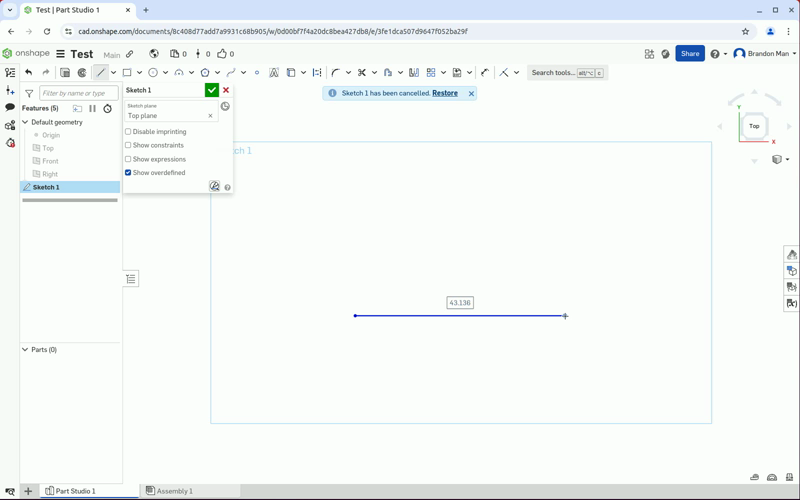
mouse_move(565, 249)
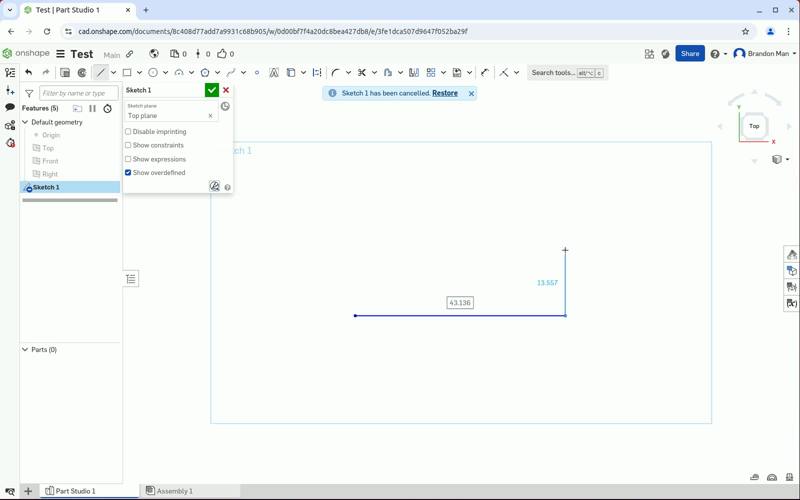
click(565, 249)
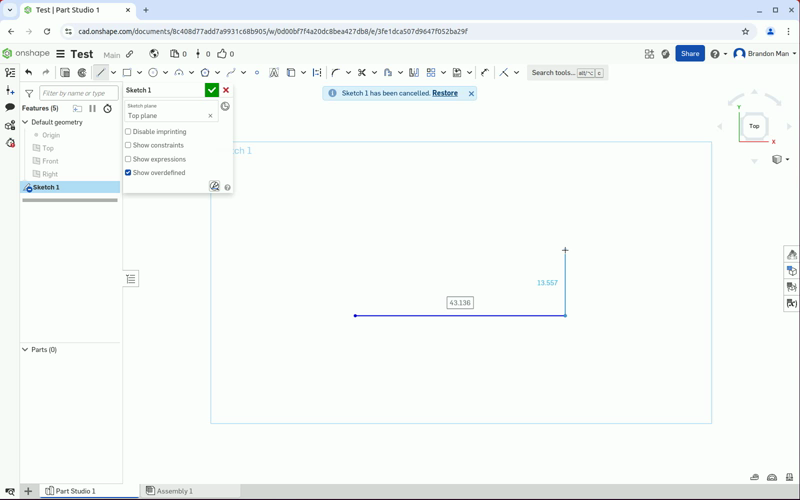
key_up(shift)
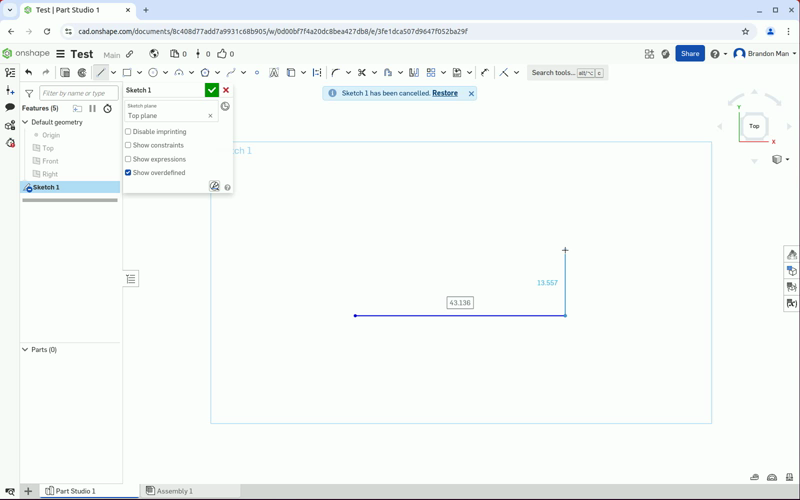
key_down(shift)
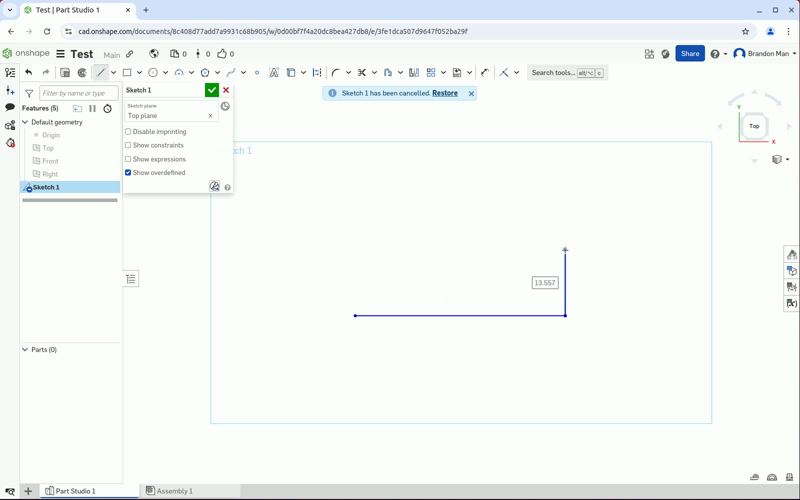
mouse_move(355, 249)
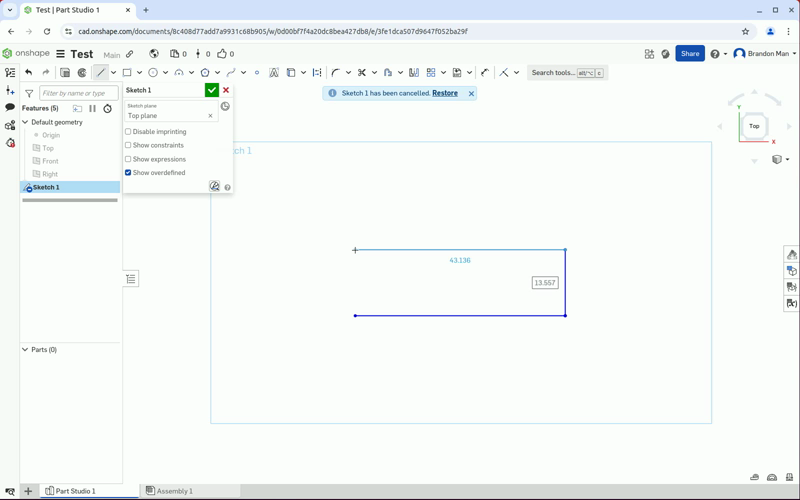
click(355, 249)
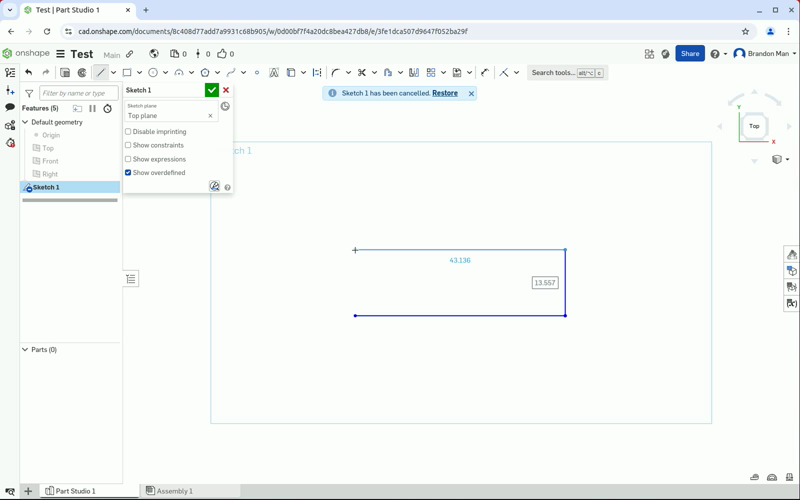
key_up(shift)
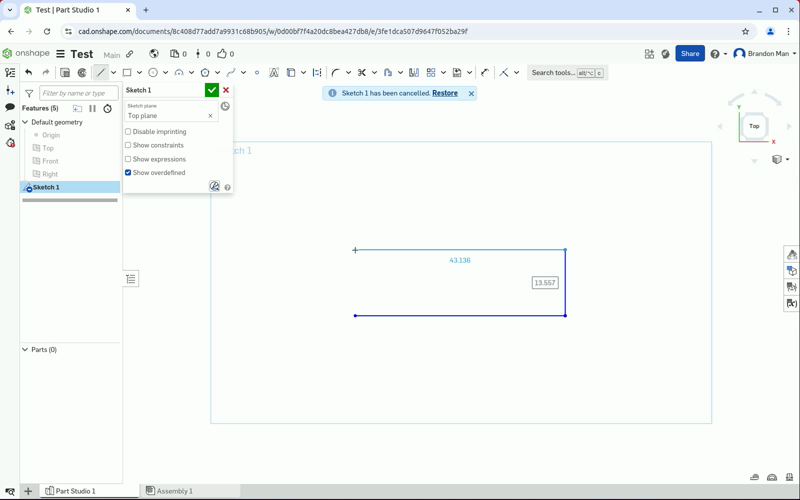
key_down(shift)
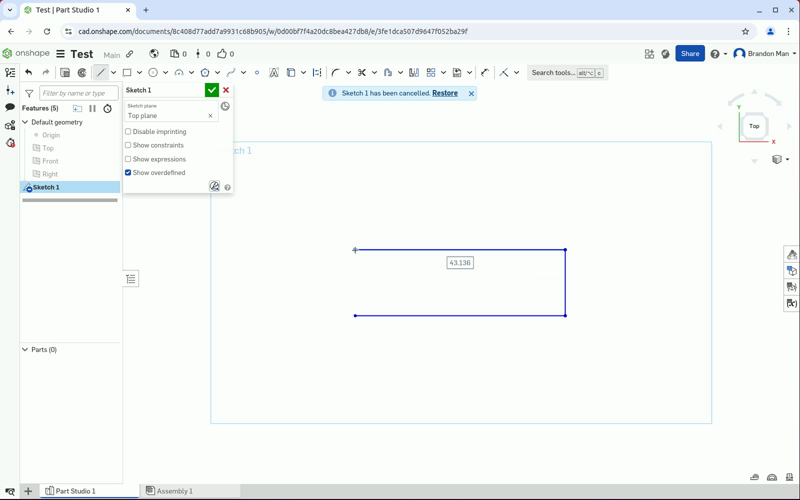
mouse_move(355, 315)
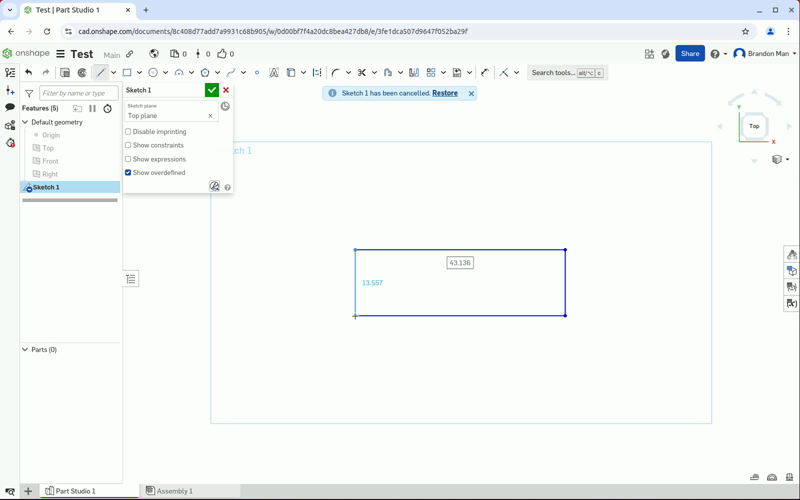
key_up(shift)
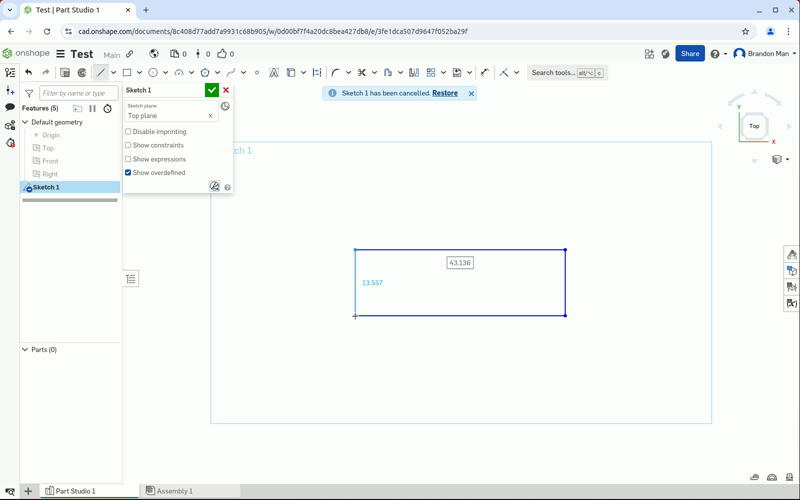
click(355, 315)
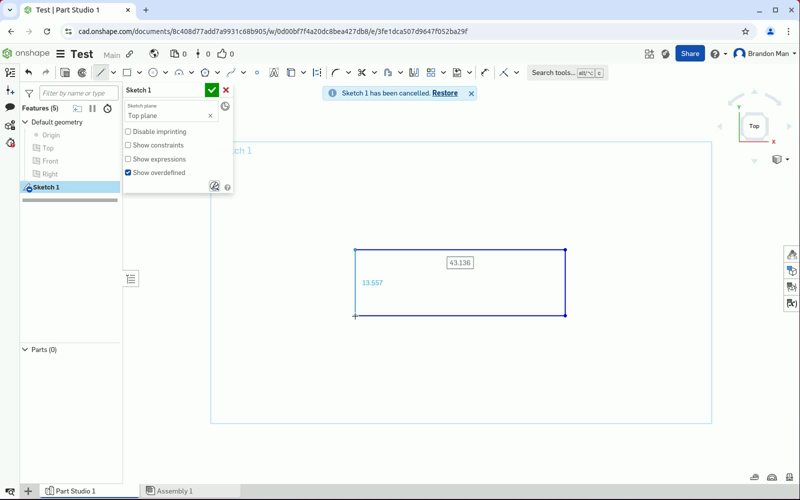
key(esc)
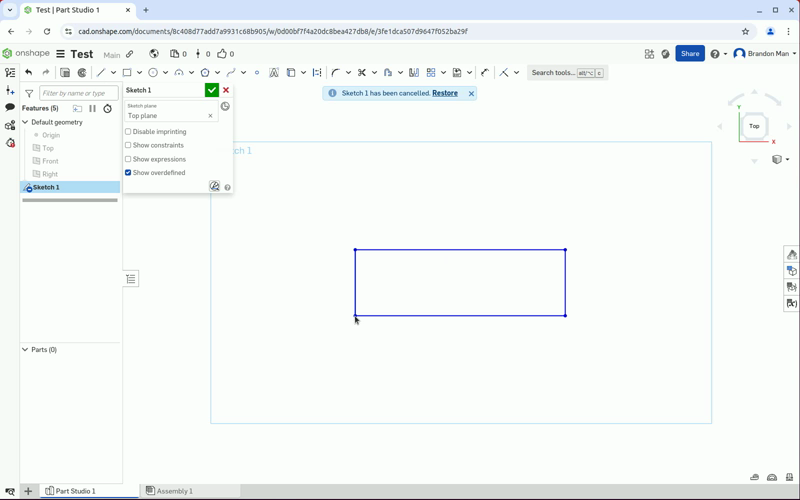
mouse_move(368, 267)
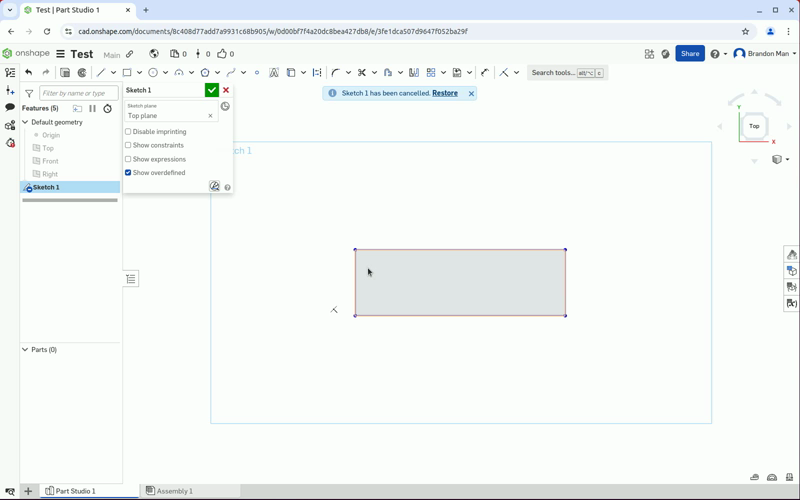
click(368, 267)
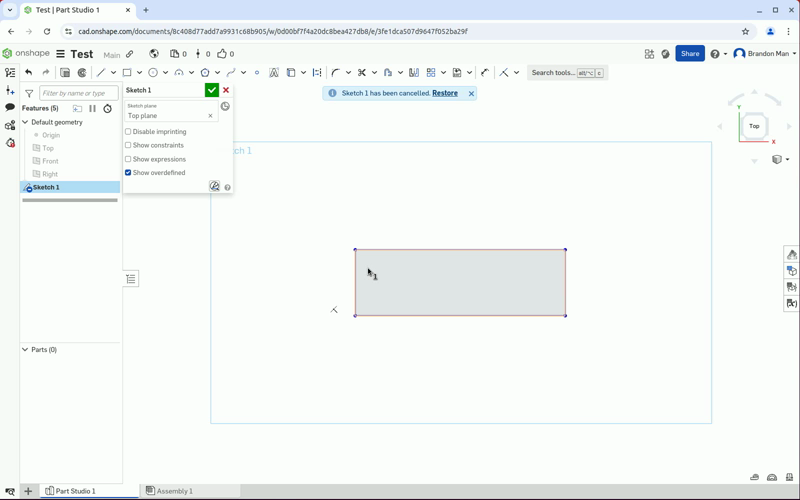
mouse_move(73, 352)
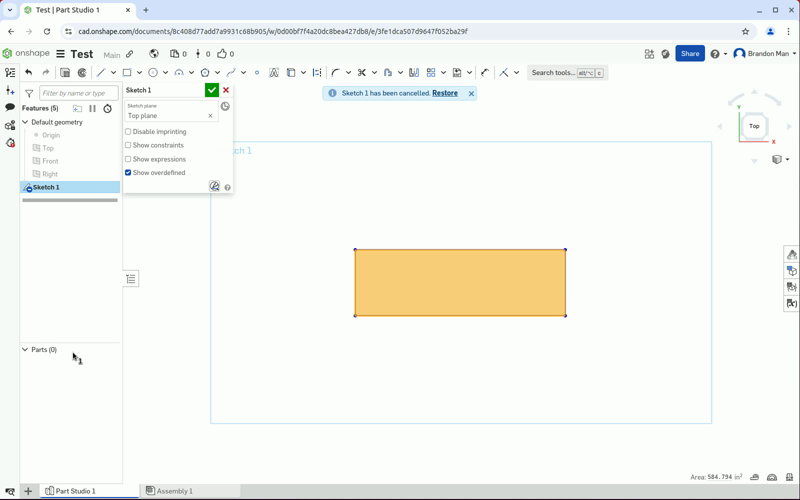
key(shift+y)
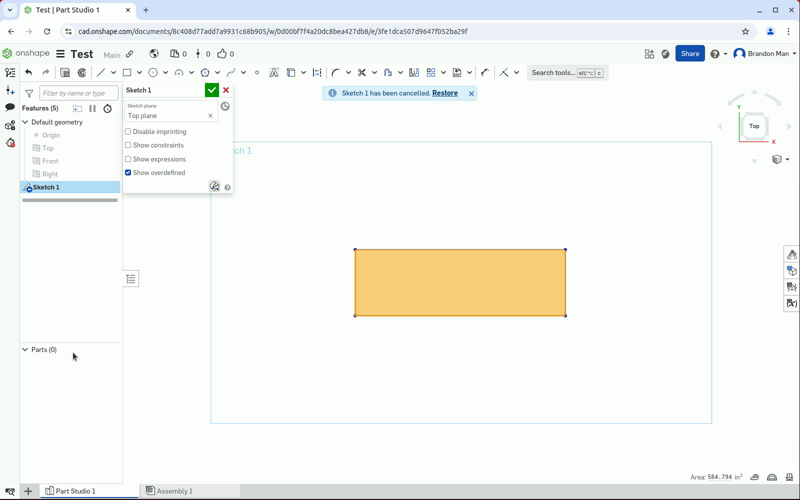
key(shift+e)
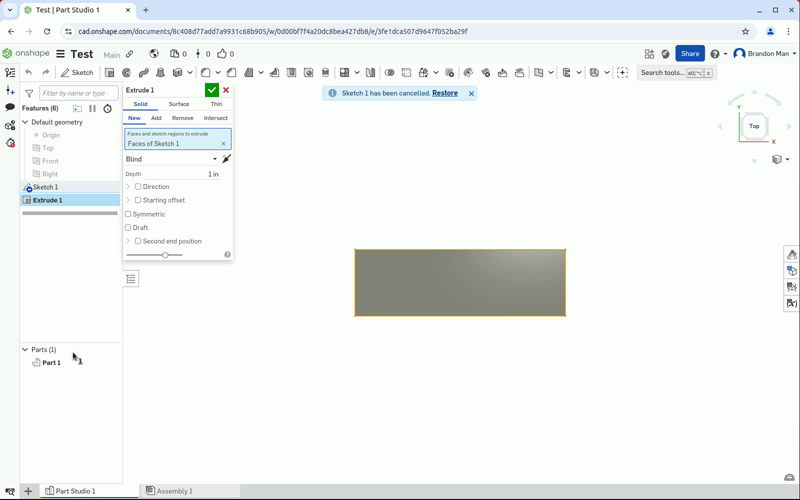
mouse_move(143, 106)
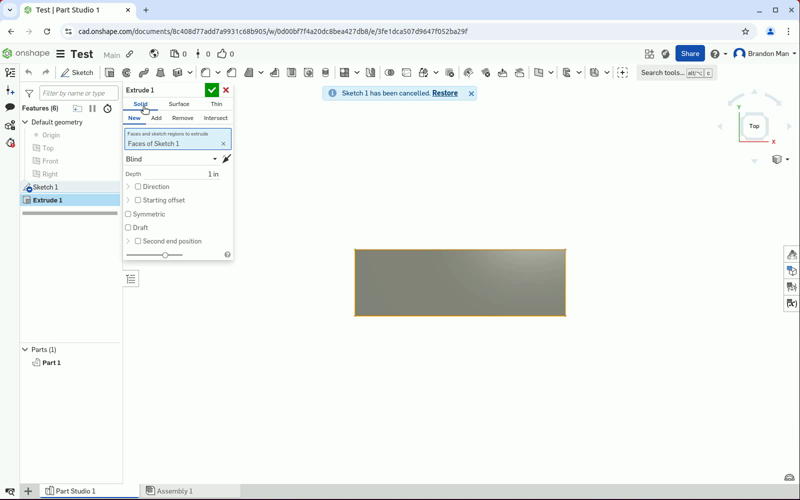
click(143, 106)
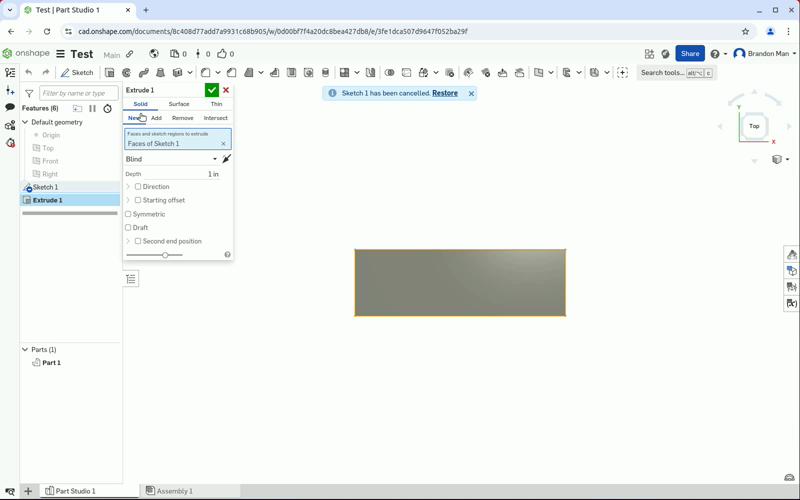
mouse_move(137, 120)
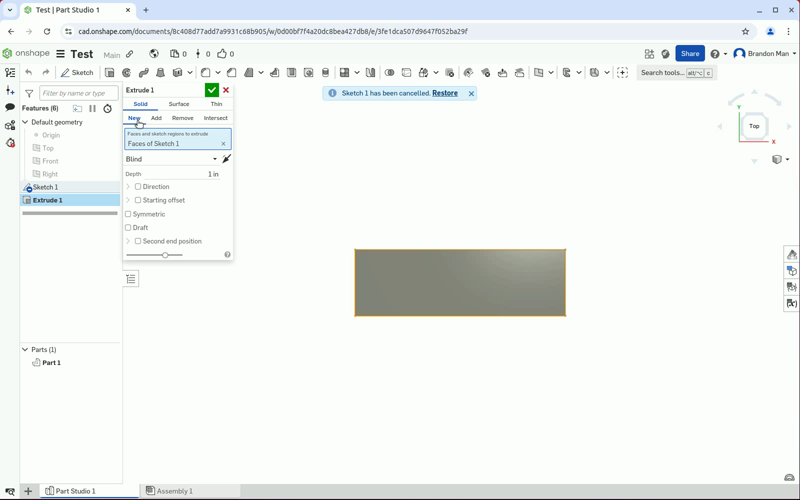
click(137, 120)
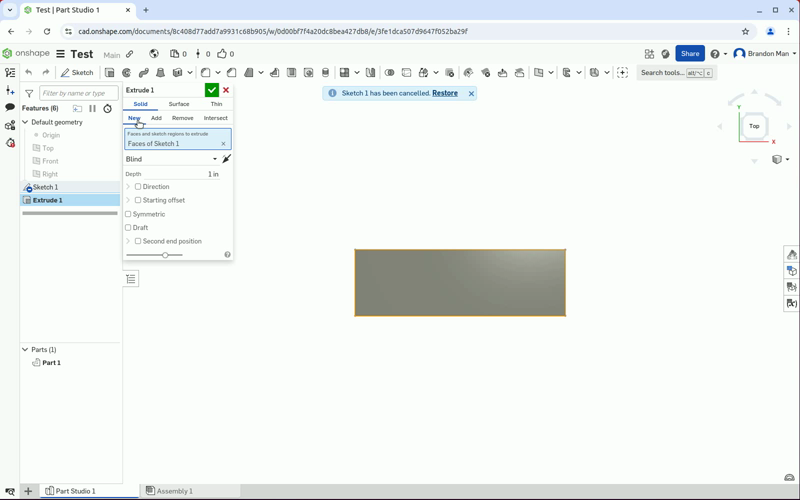
key(tab, 4)
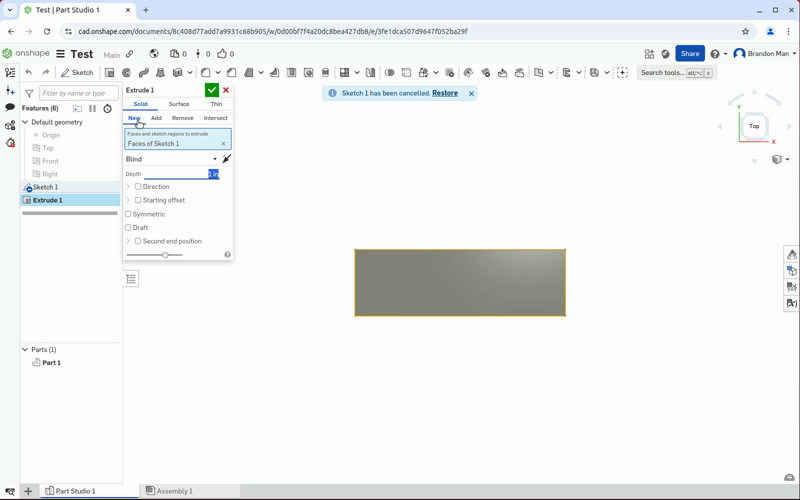
text(1.444)
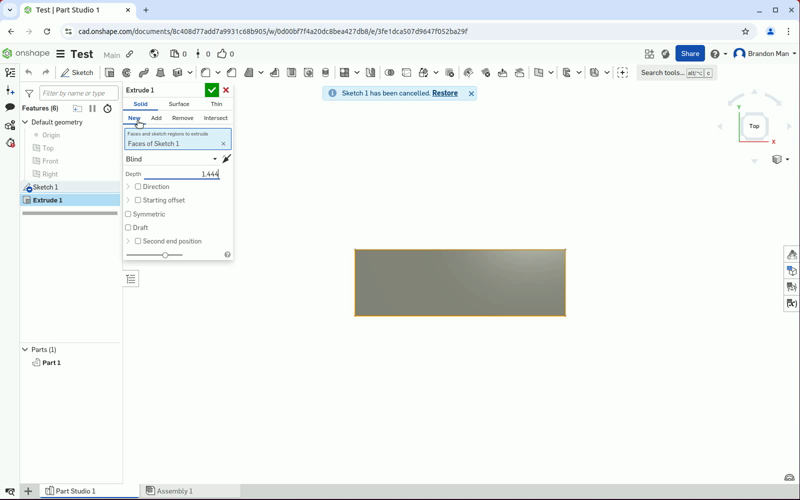
key(enter)
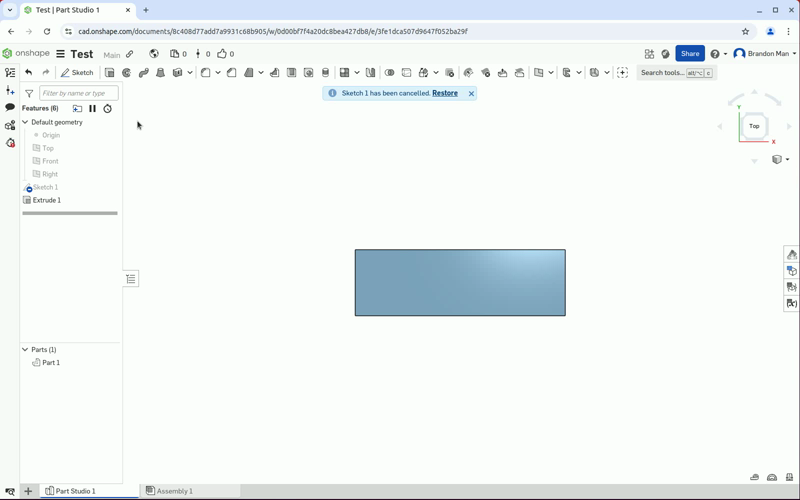
key(shift+h)
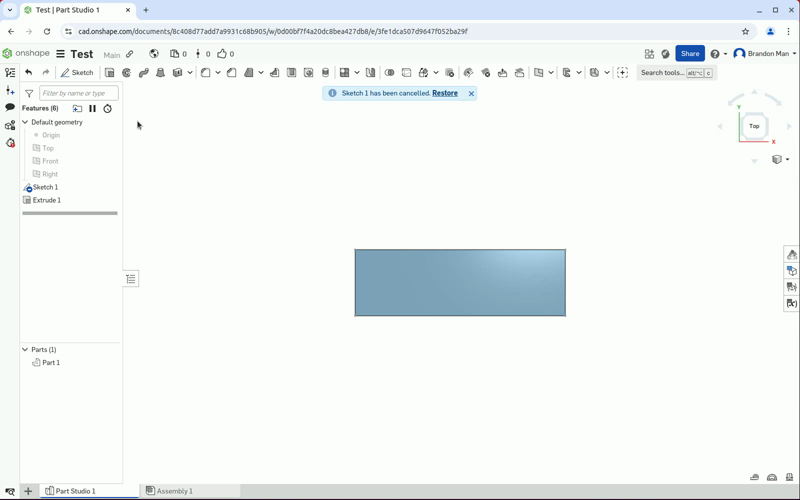
key(shift+h)
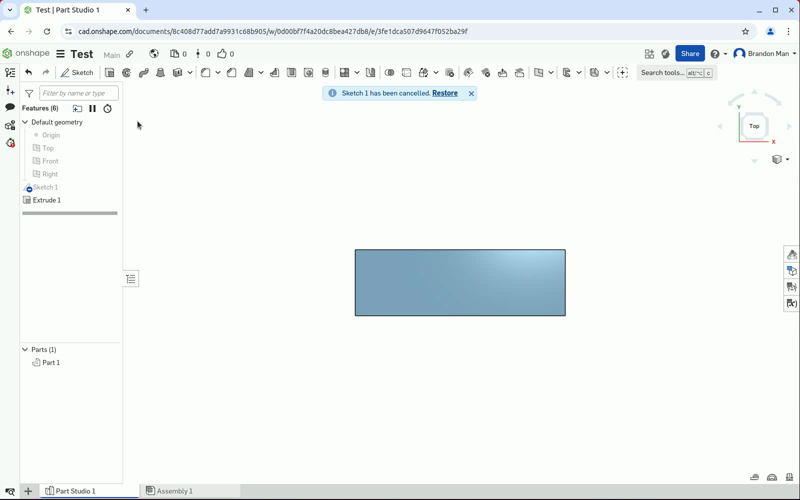
mouse_move(73, 189)
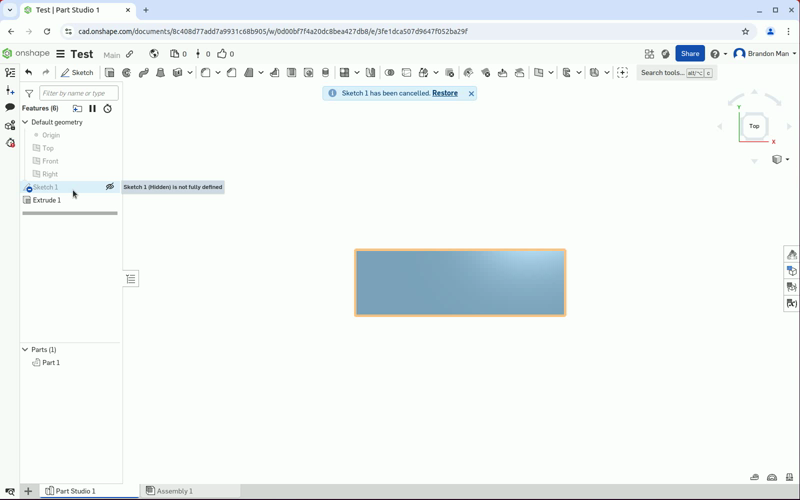
click(73, 189)
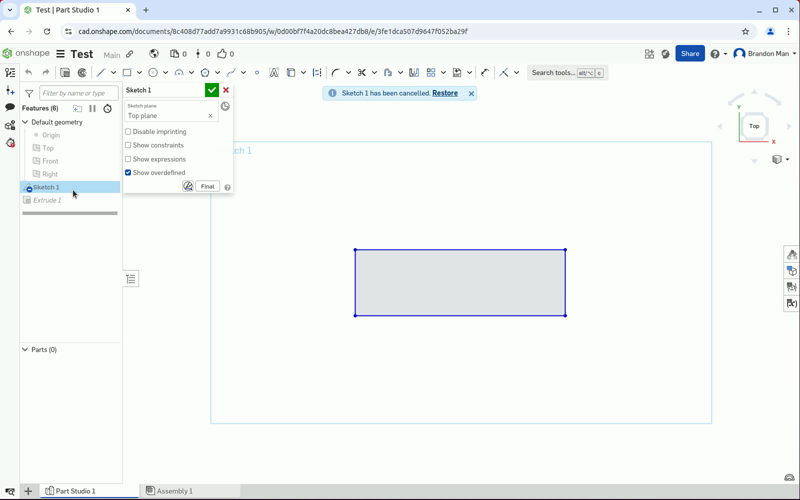
mouse_move(229, 92)
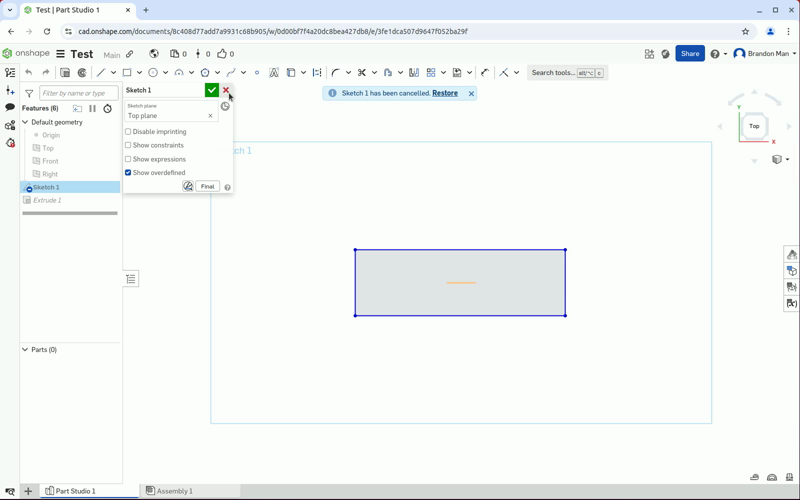
click(229, 92)
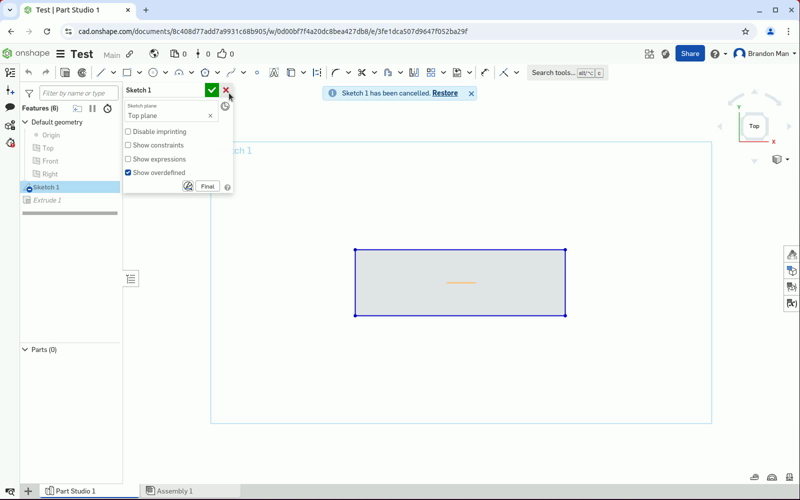
key(shift+s)
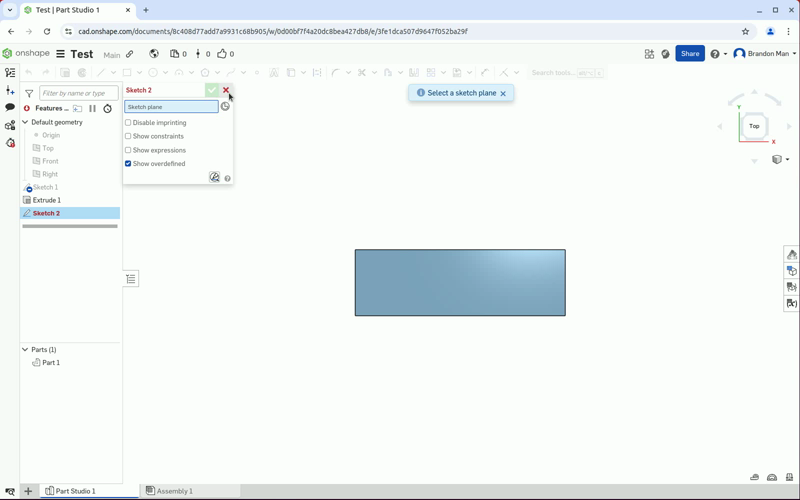
mouse_move(73, 150)
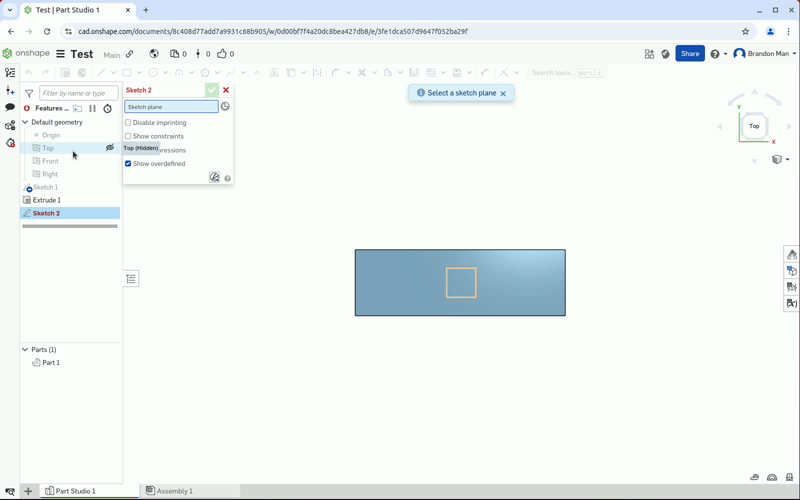
click(73, 150)
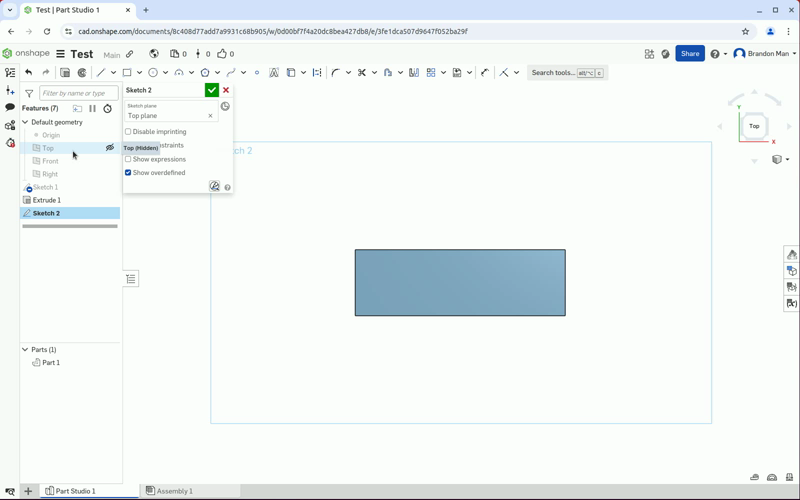
mouse_move(73, 352)
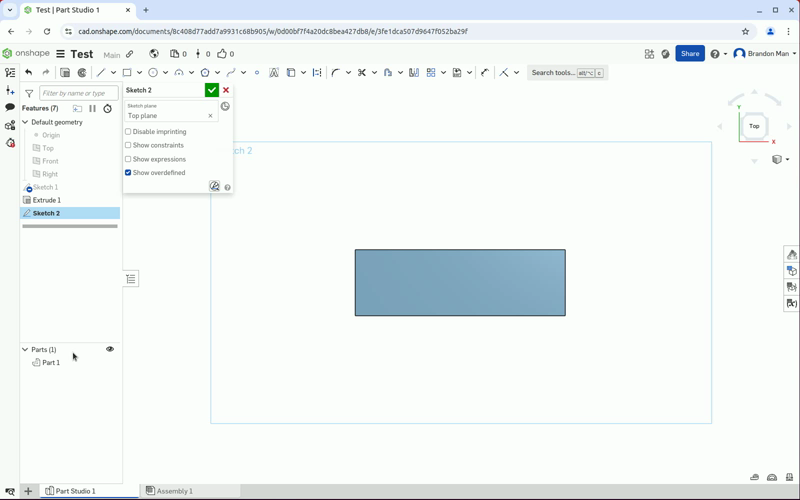
key(y)
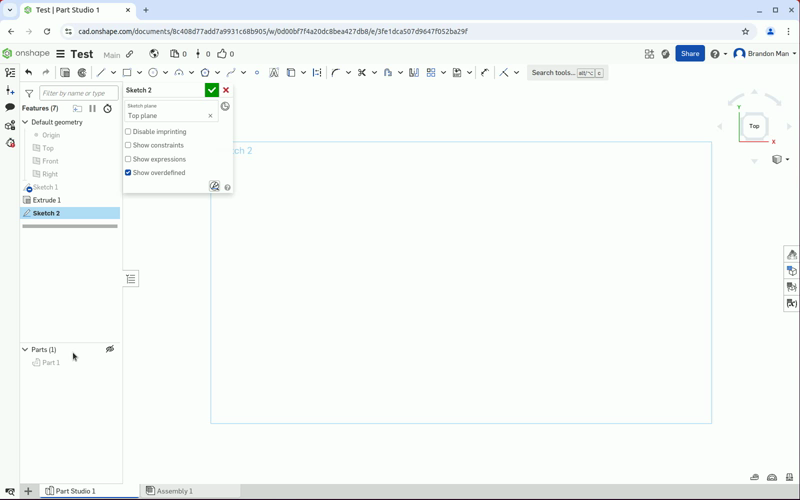
key(l)
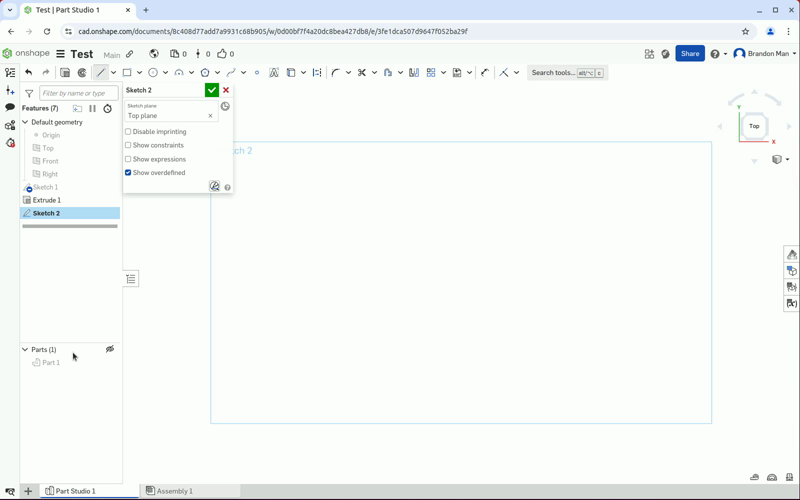
key_down(shift)
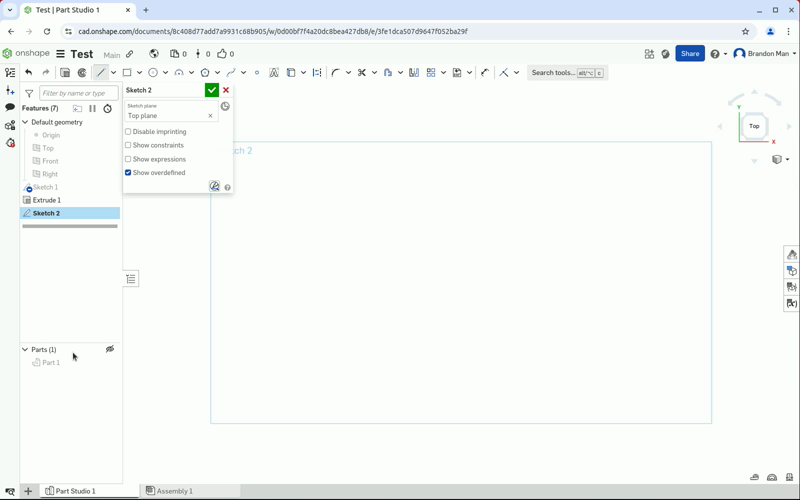
mouse_move(355, 250)
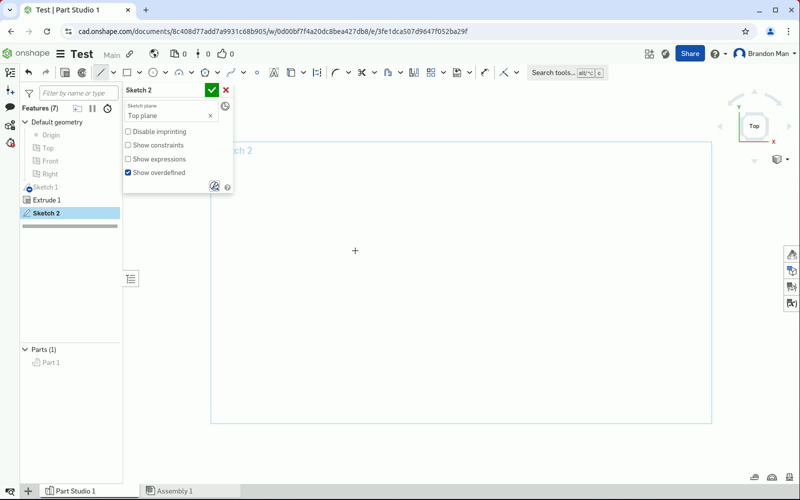
click(355, 250)
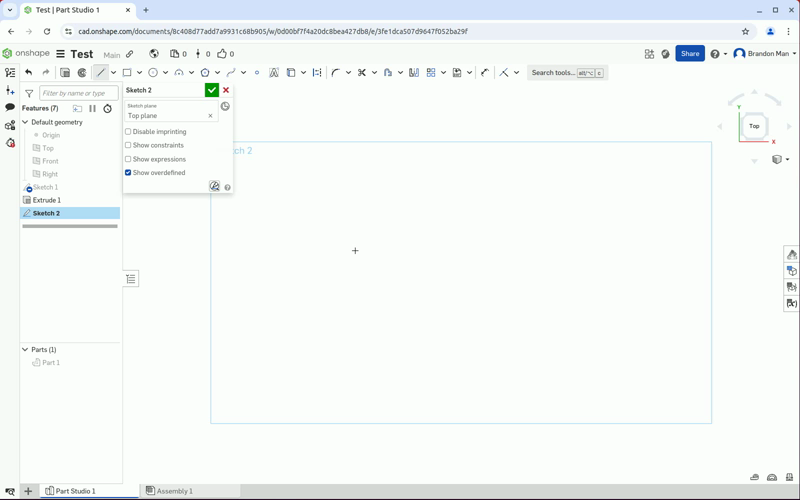
key_up(shift)
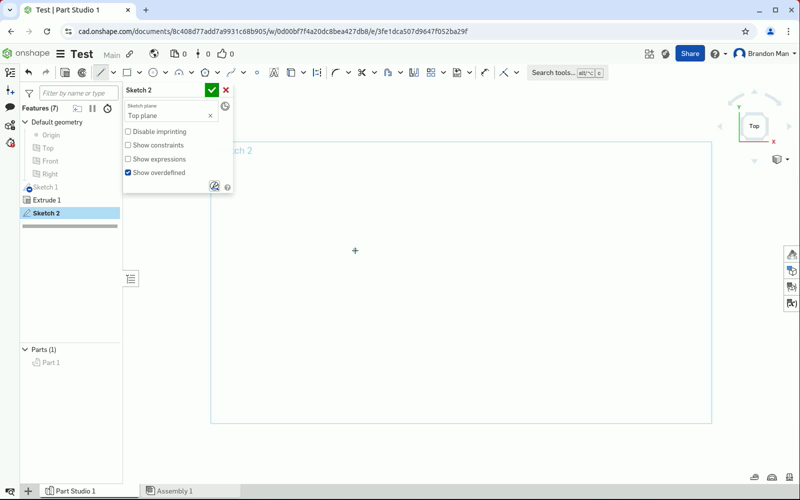
key_down(shift)
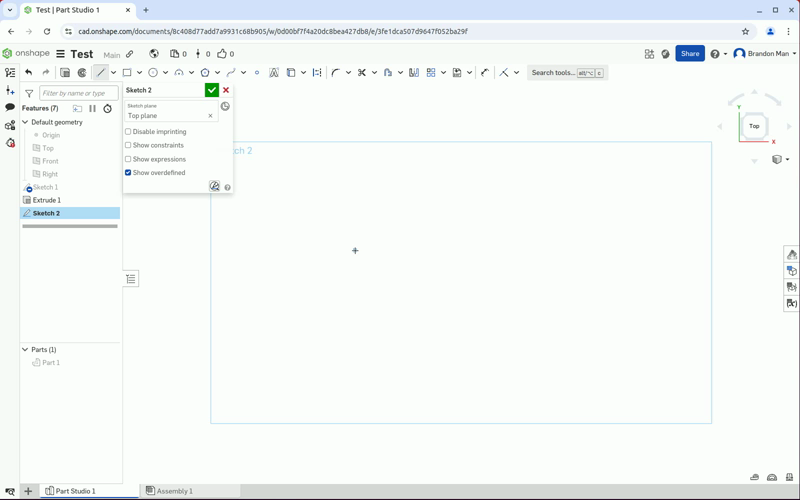
mouse_move(565, 250)
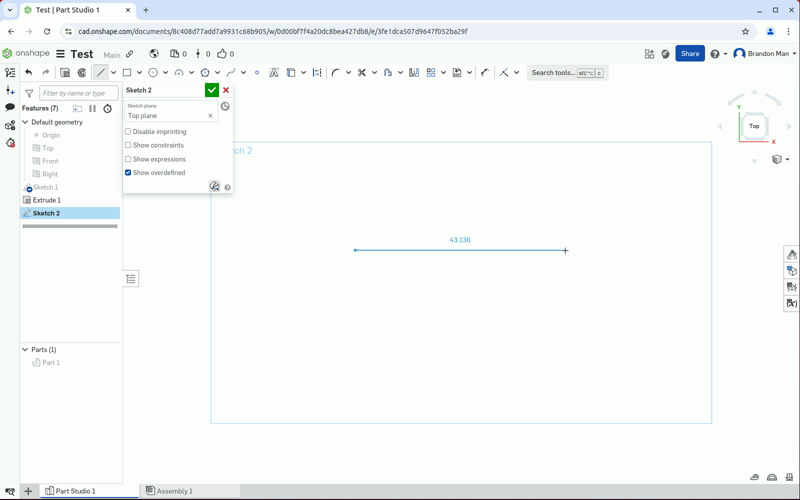
click(565, 250)
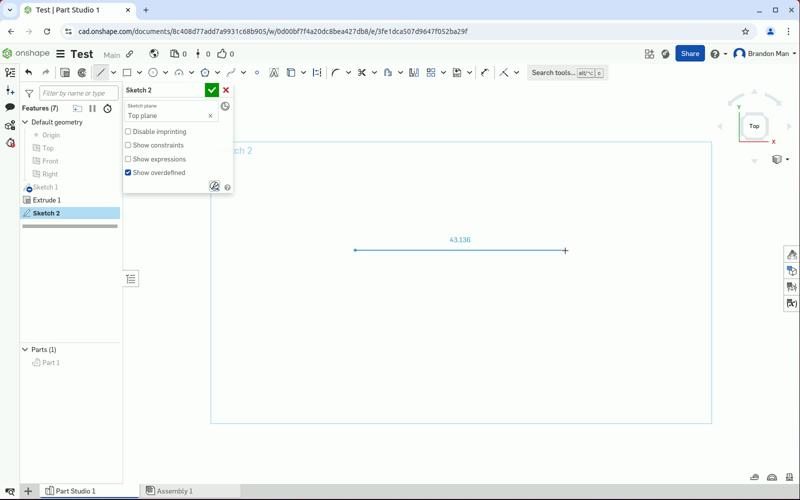
key_up(shift)
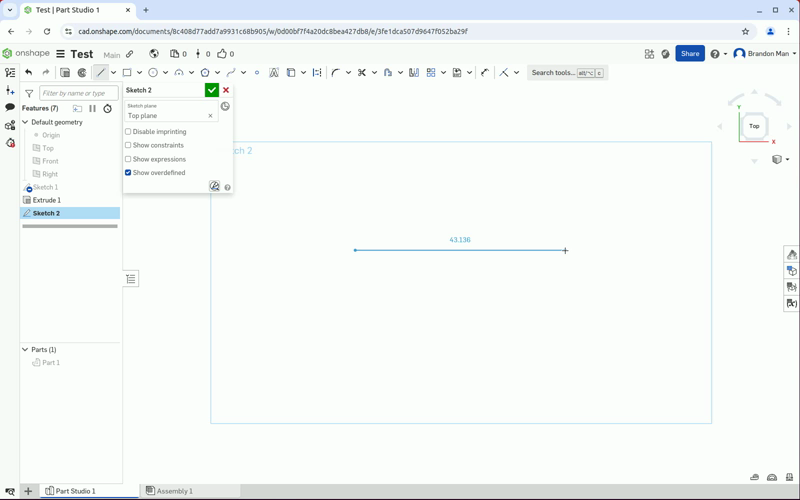
key_down(shift)
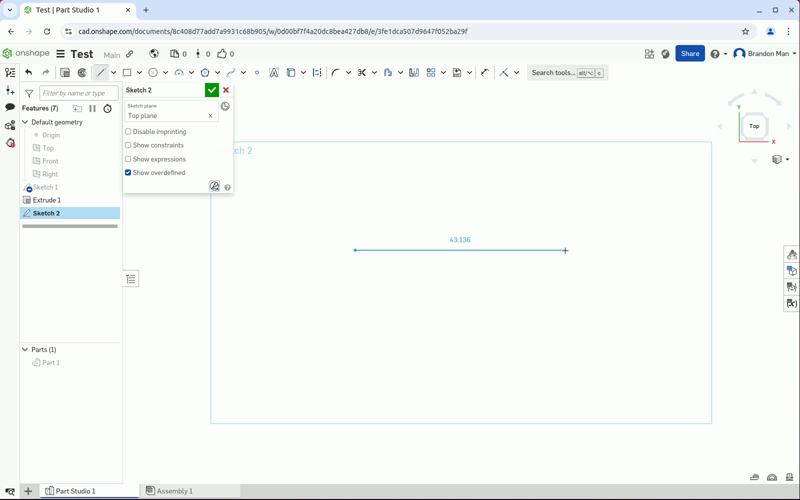
mouse_move(589, 250)
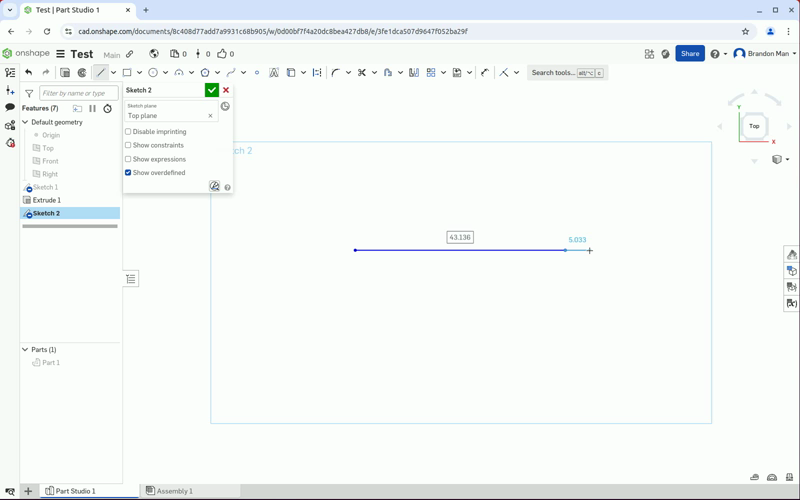
mouse_move(565, 243)
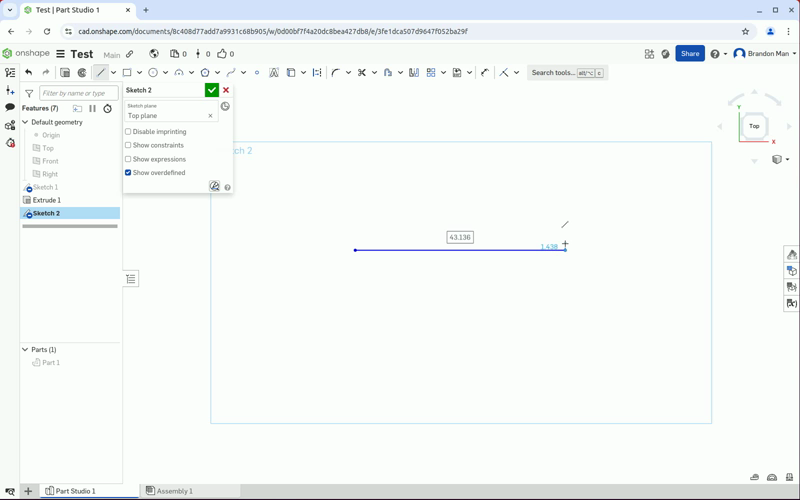
scroll(6)
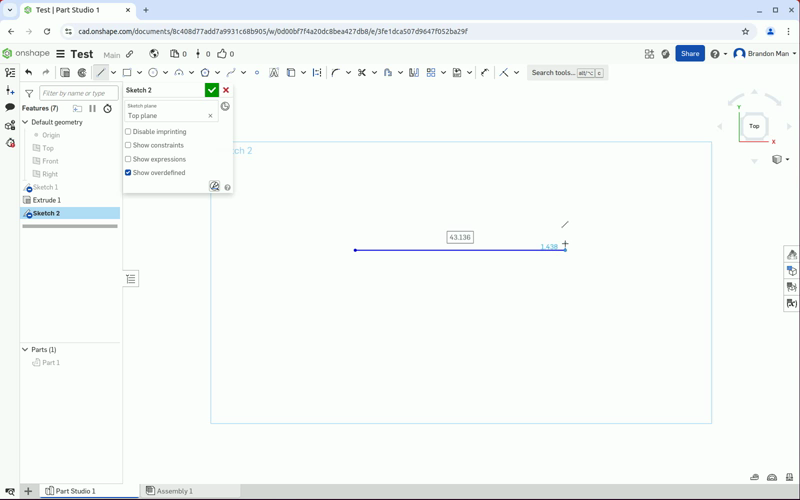
scroll(6)
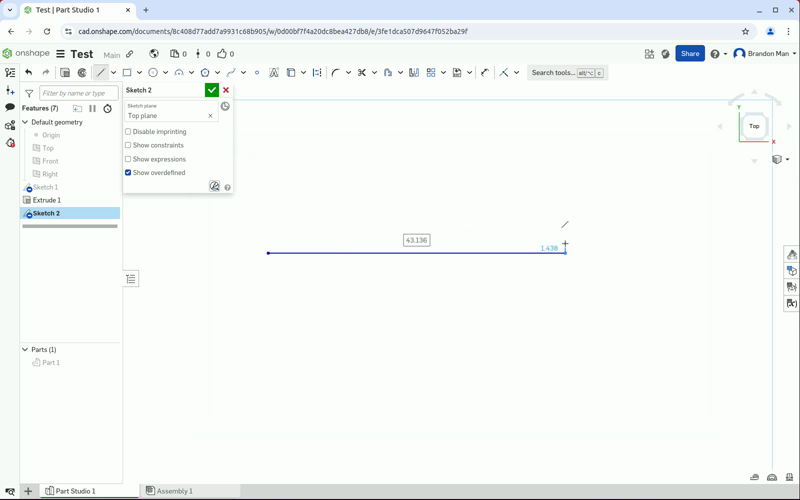
scroll(6)
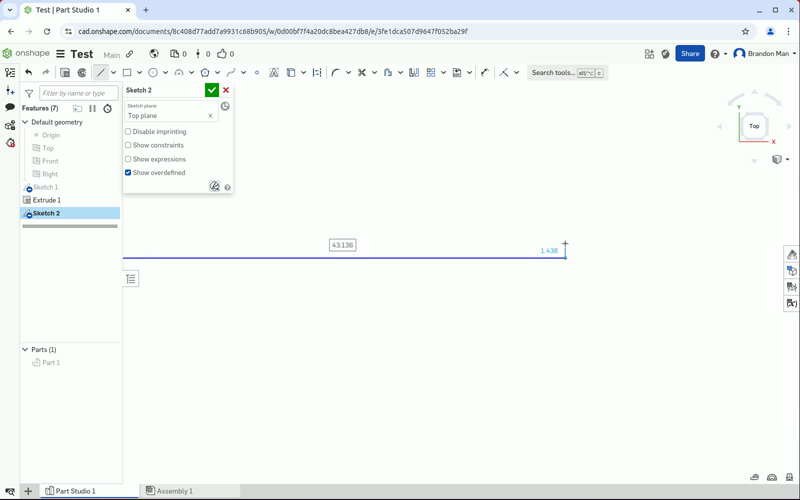
scroll(6)
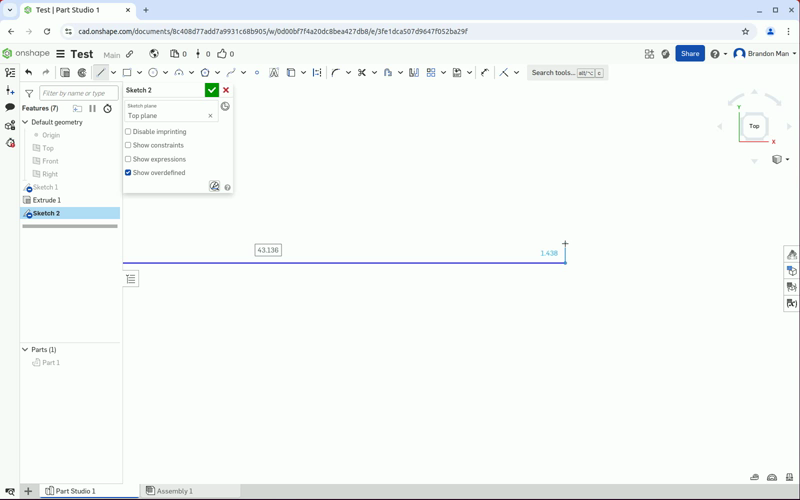
scroll(6)
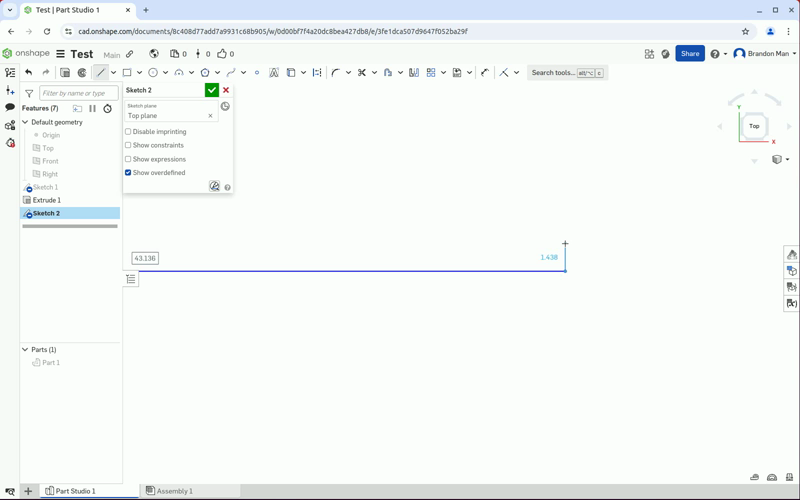
scroll(6)
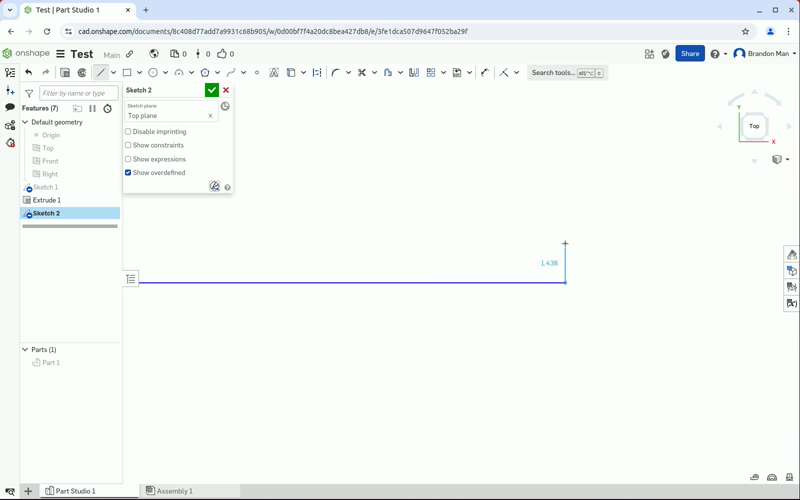
scroll(6)
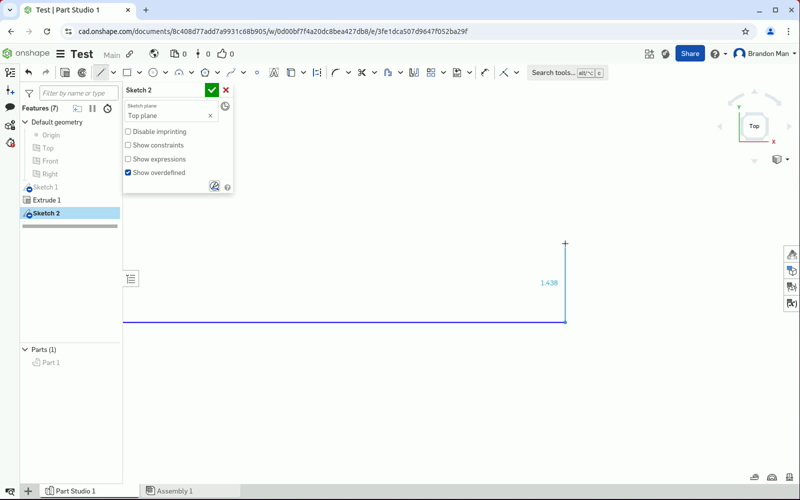
click(565, 243)
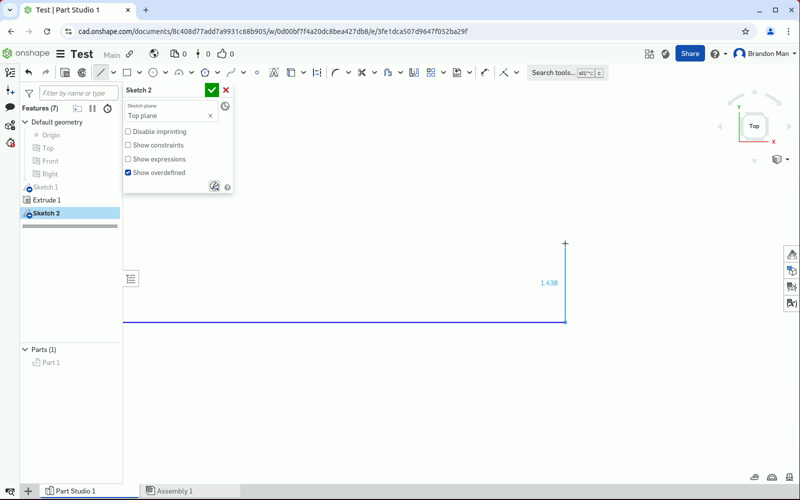
scroll(-6)
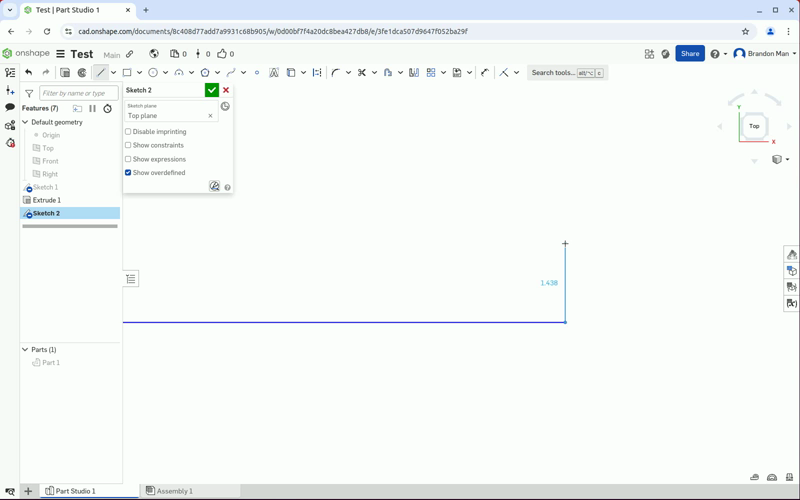
scroll(-6)
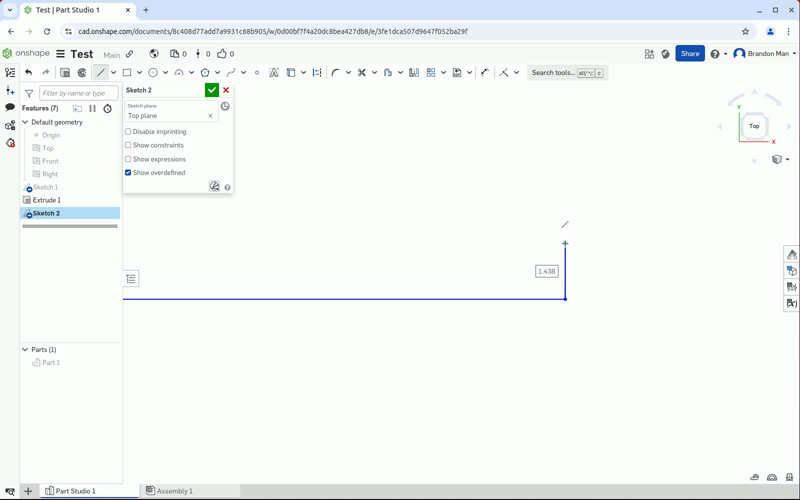
scroll(-6)
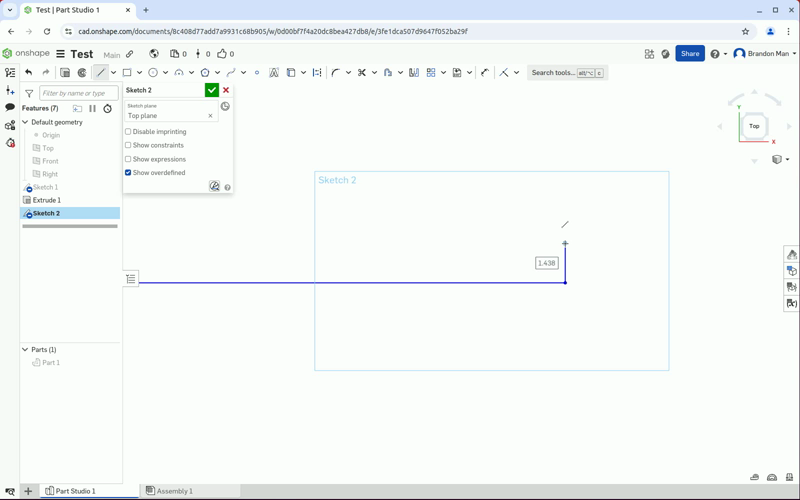
scroll(-6)
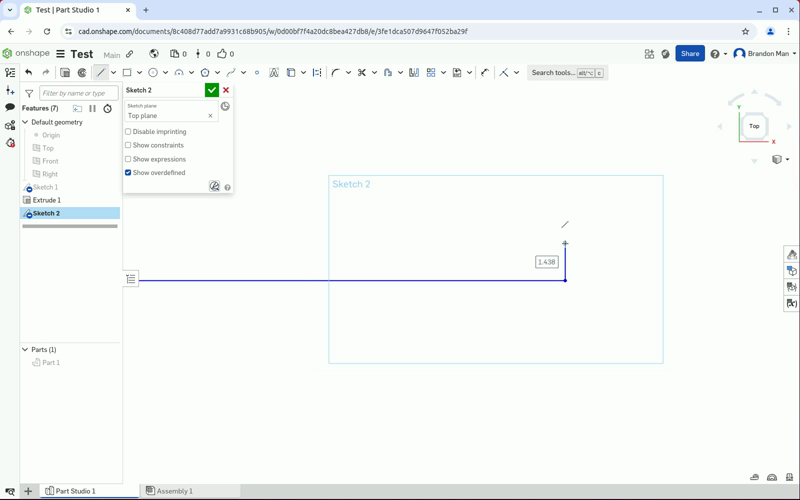
scroll(-6)
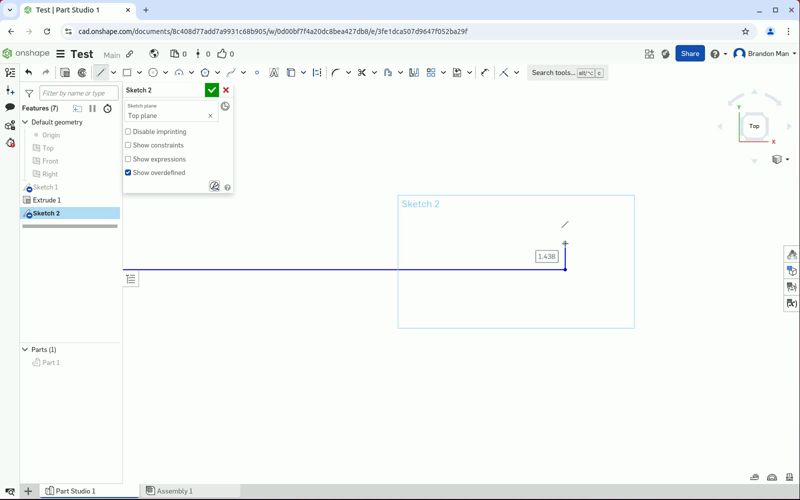
scroll(-6)
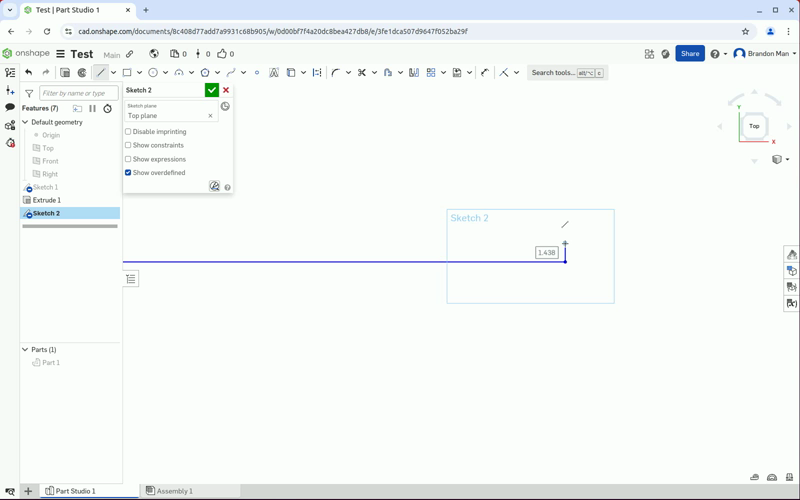
scroll(-6)
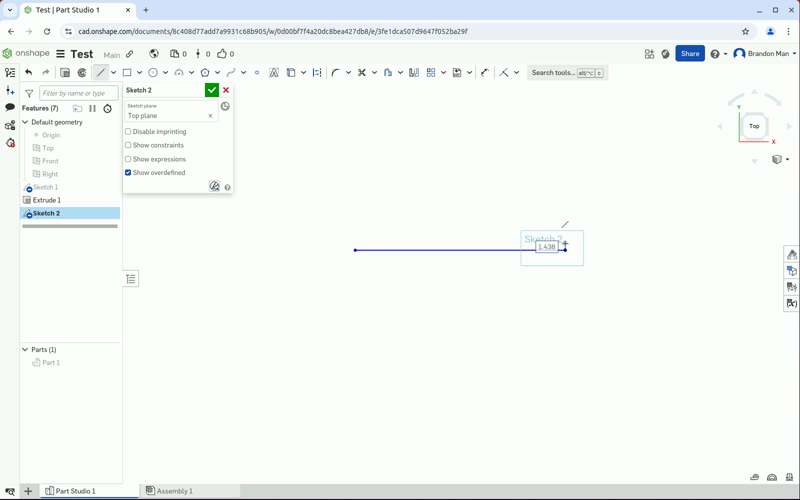
key_up(shift)
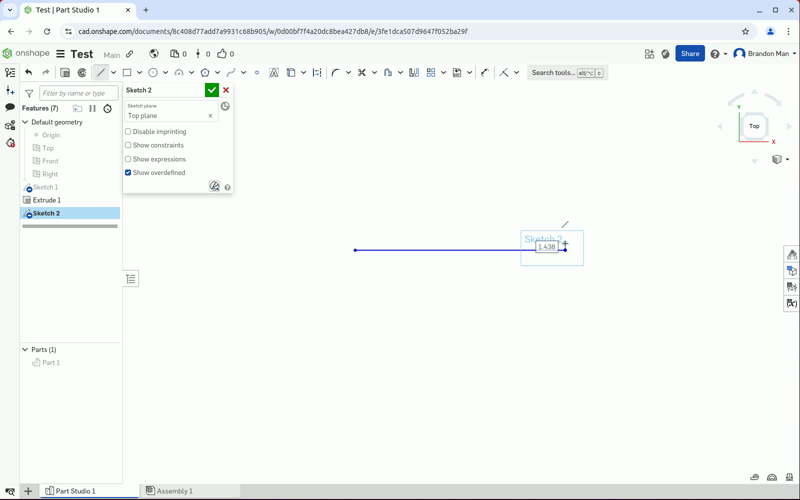
key_down(shift)
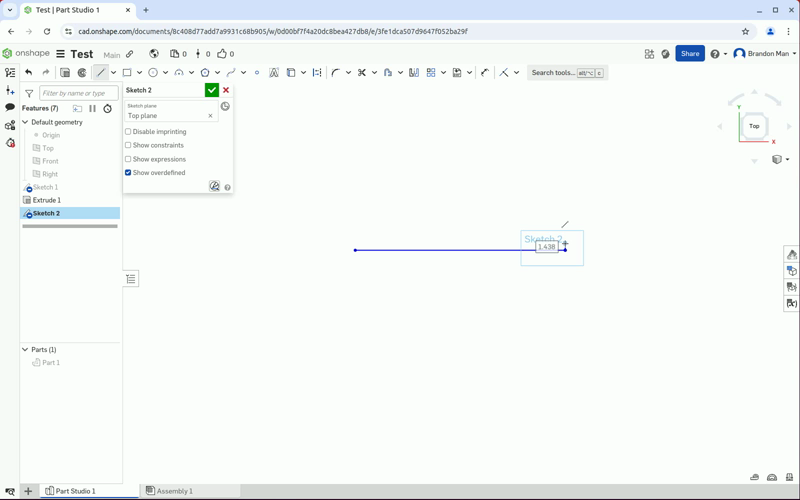
mouse_move(355, 243)
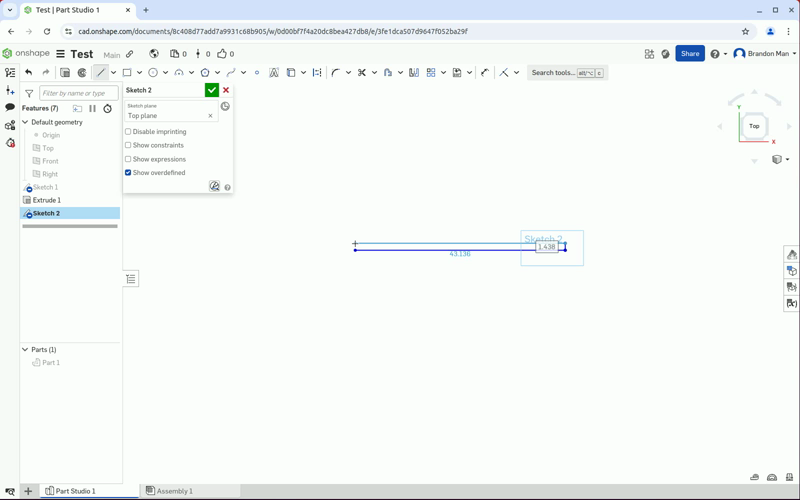
click(355, 243)
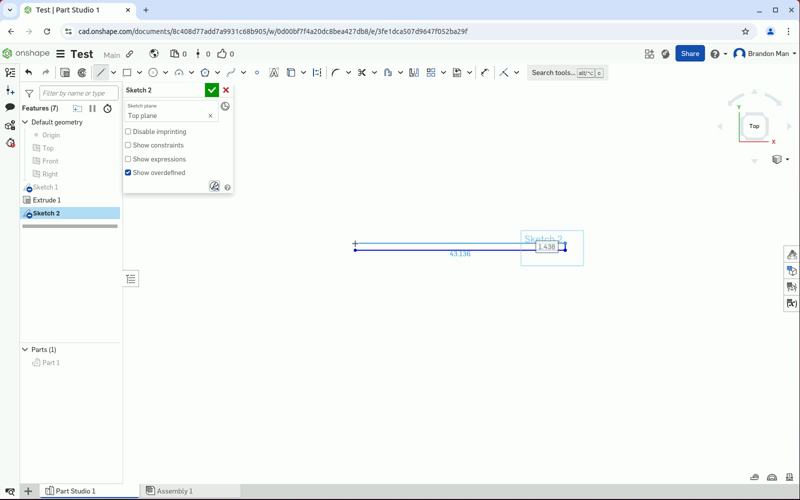
key_up(shift)
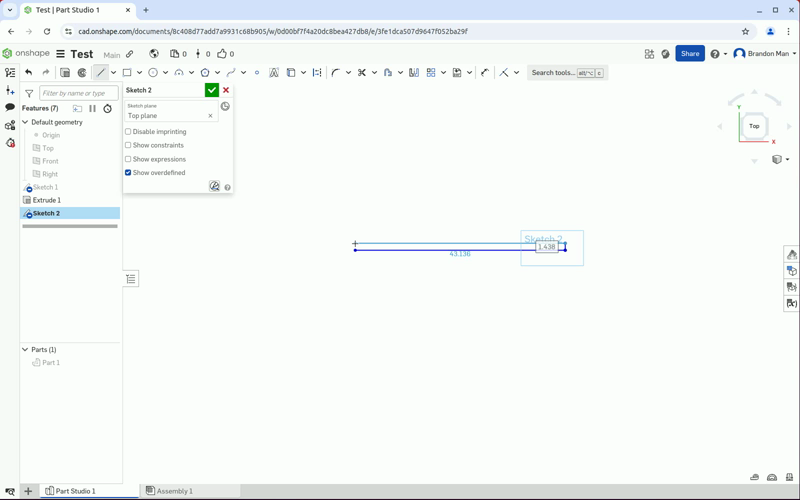
mouse_move(385, 243)
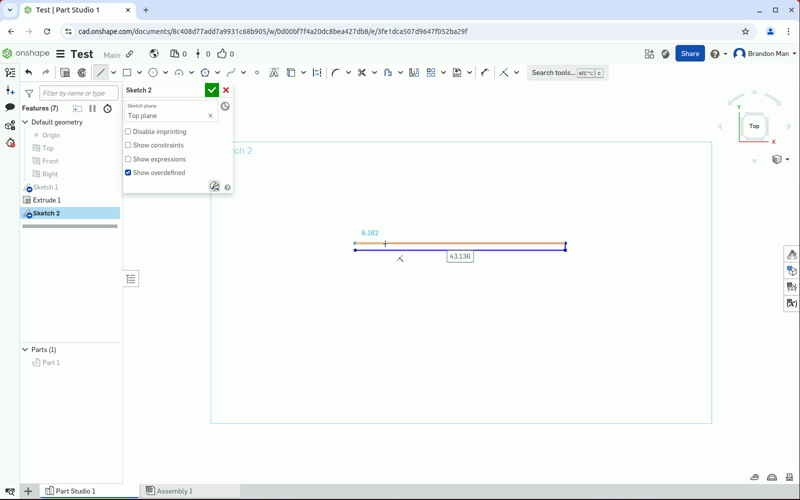
key_down(shift)
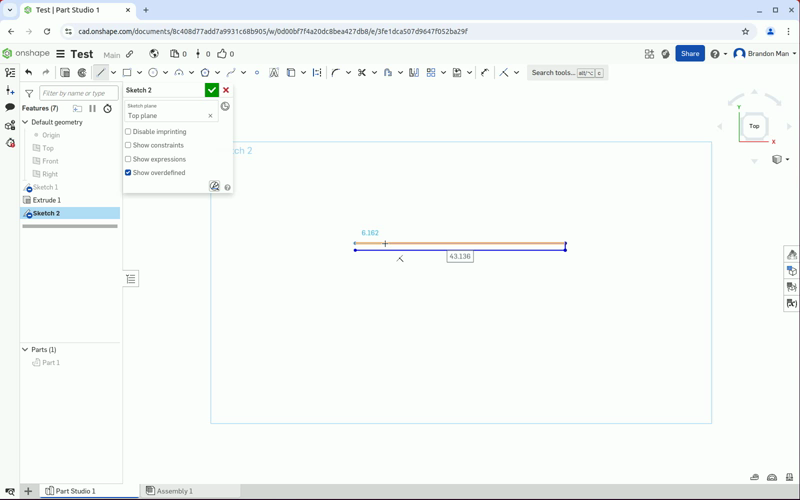
mouse_move(355, 250)
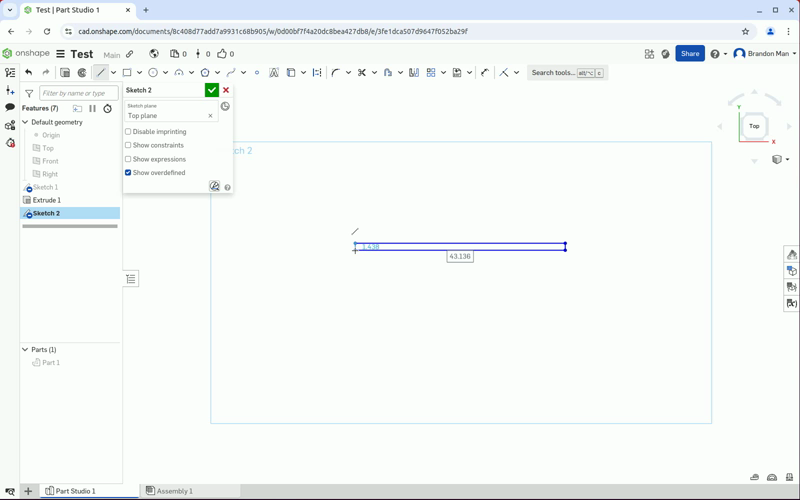
scroll(6)
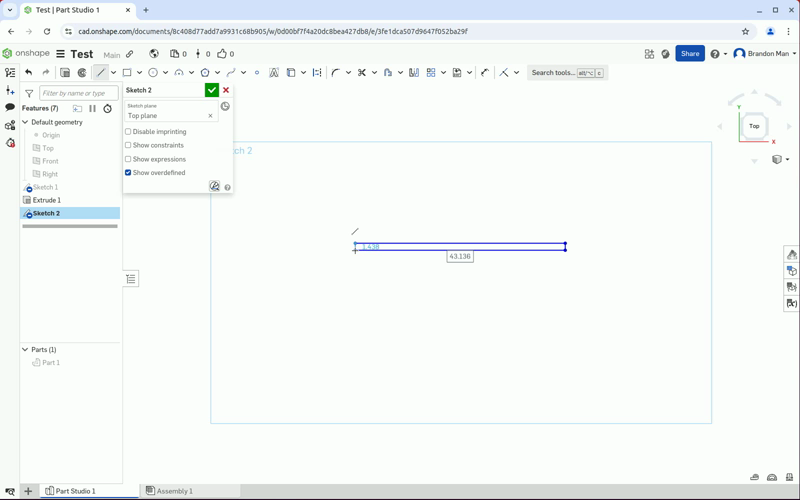
scroll(6)
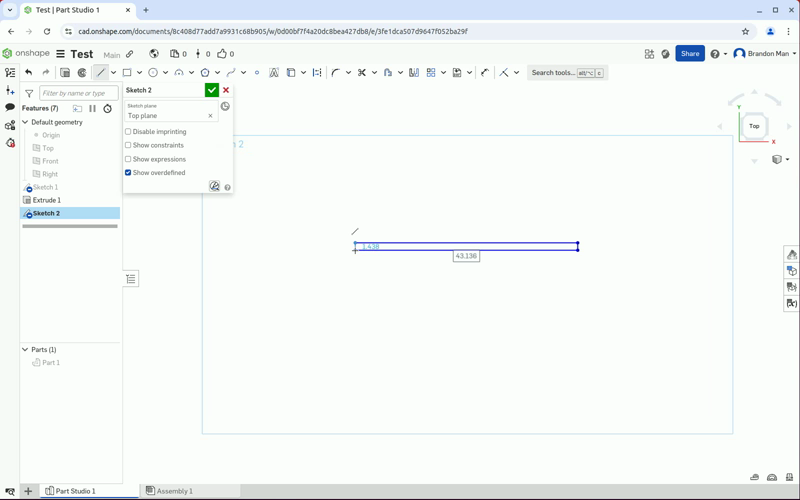
scroll(6)
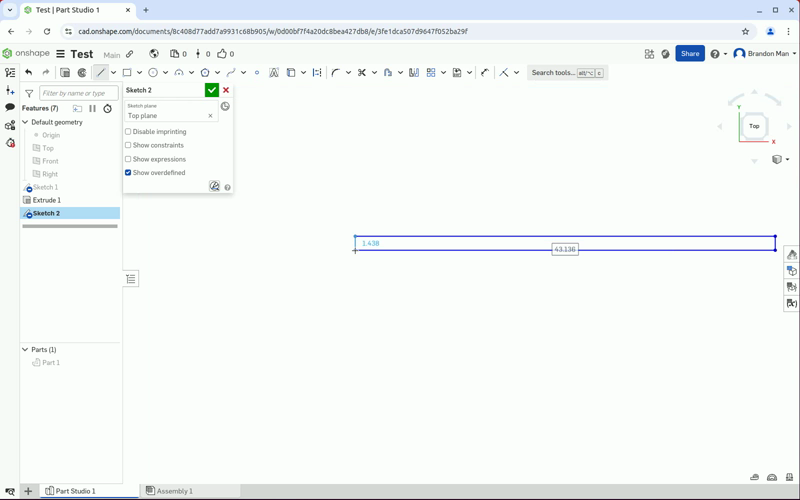
scroll(6)
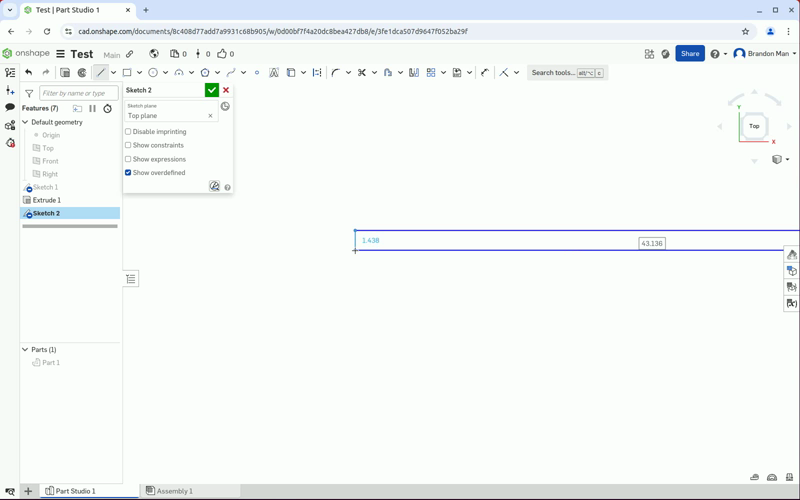
scroll(6)
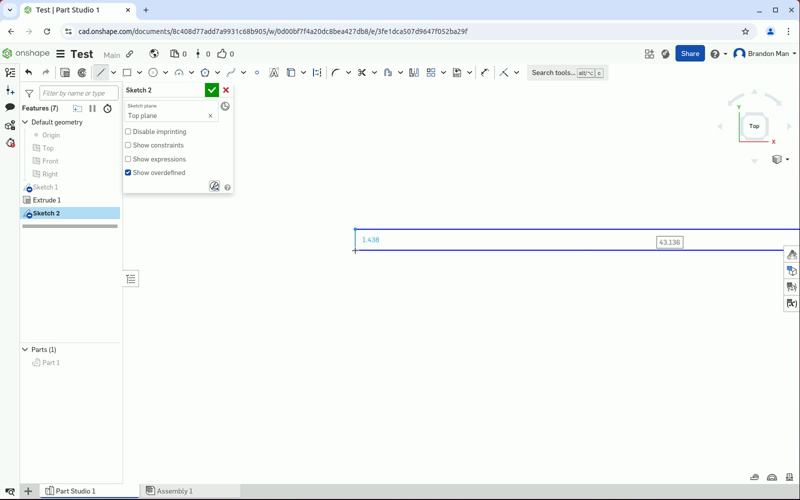
scroll(6)
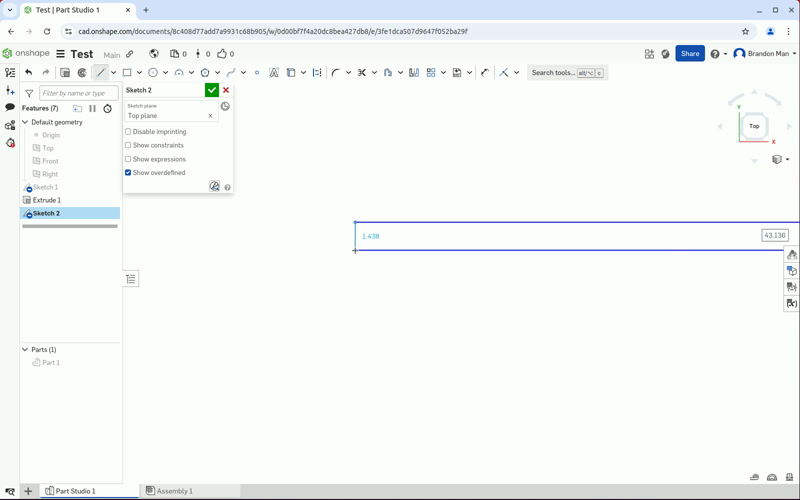
scroll(6)
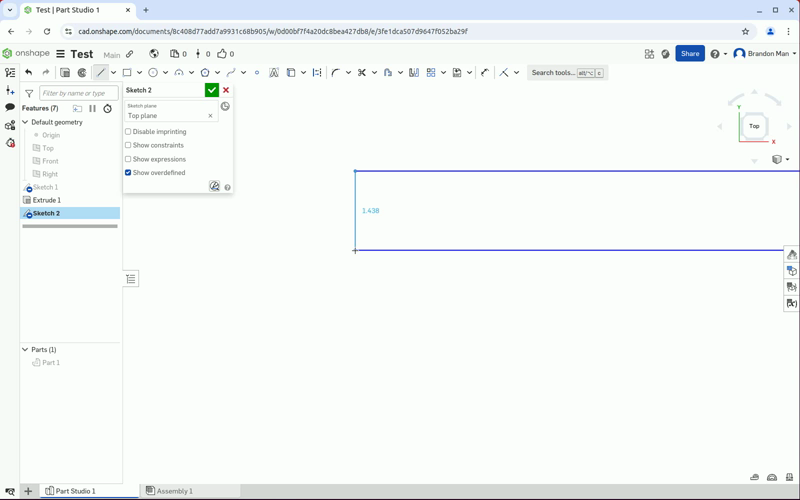
key_up(shift)
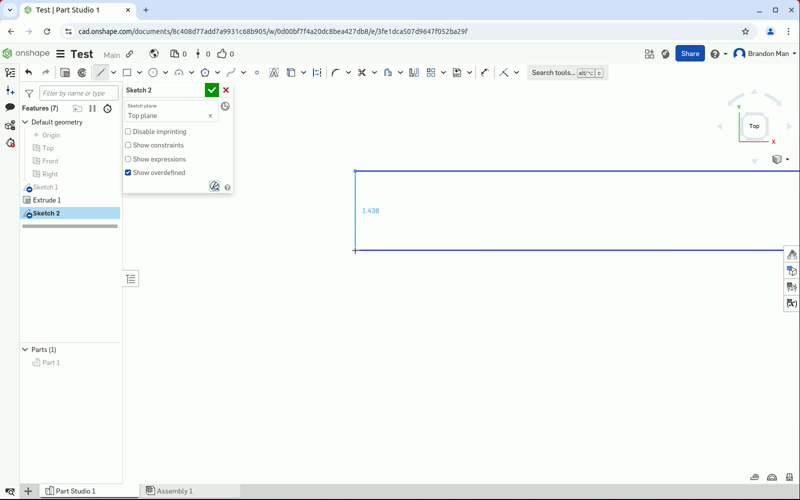
click(355, 250)
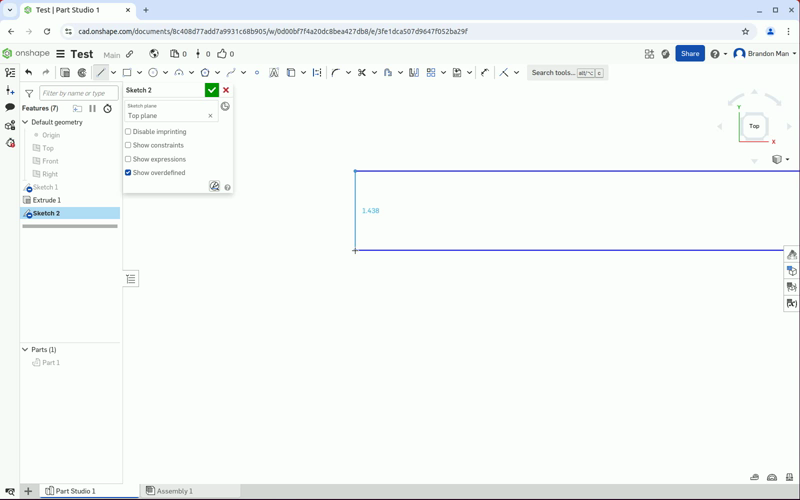
scroll(-6)
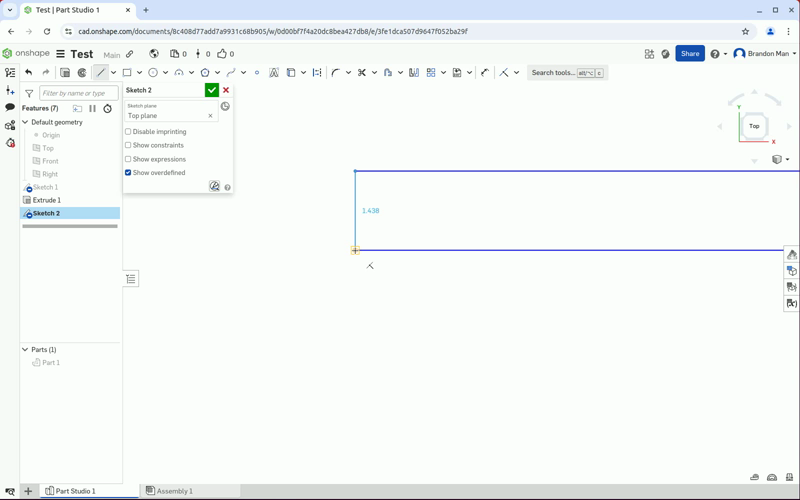
scroll(-6)
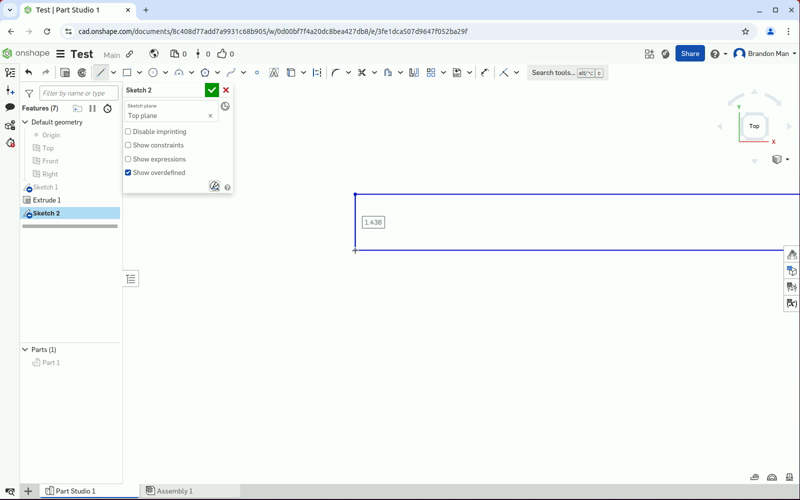
scroll(-6)
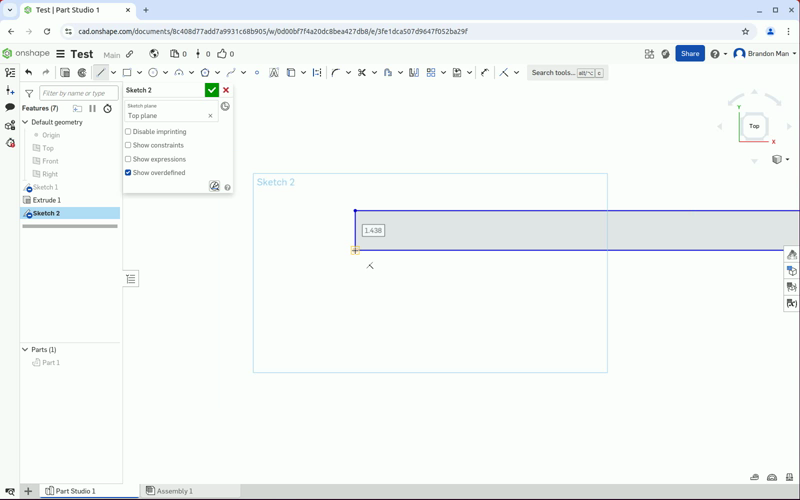
scroll(-6)
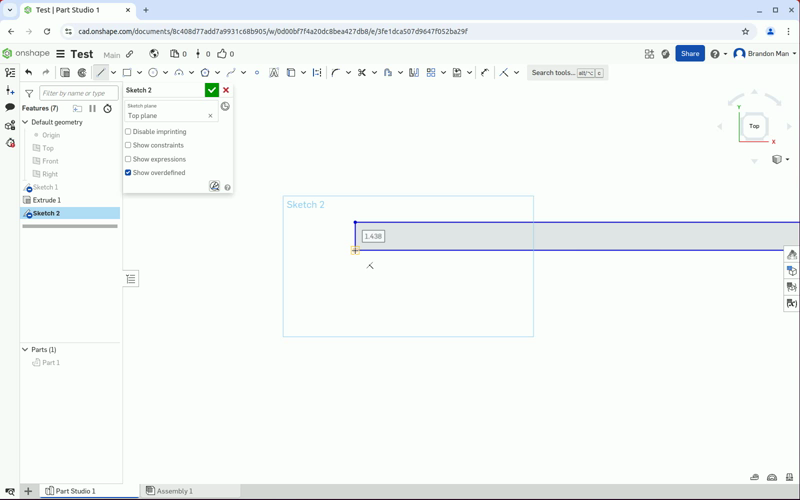
scroll(-6)
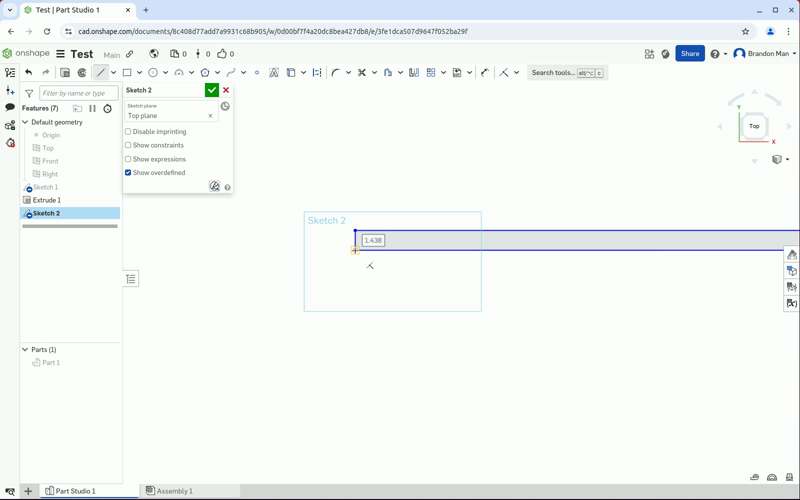
scroll(-6)
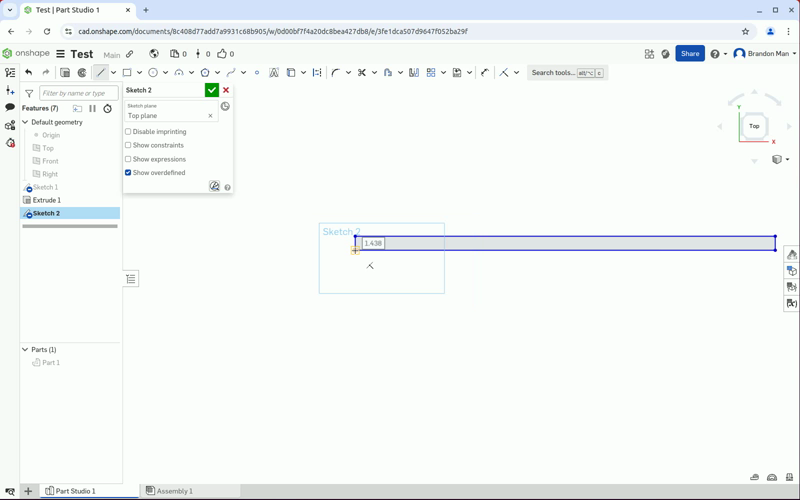
scroll(-6)
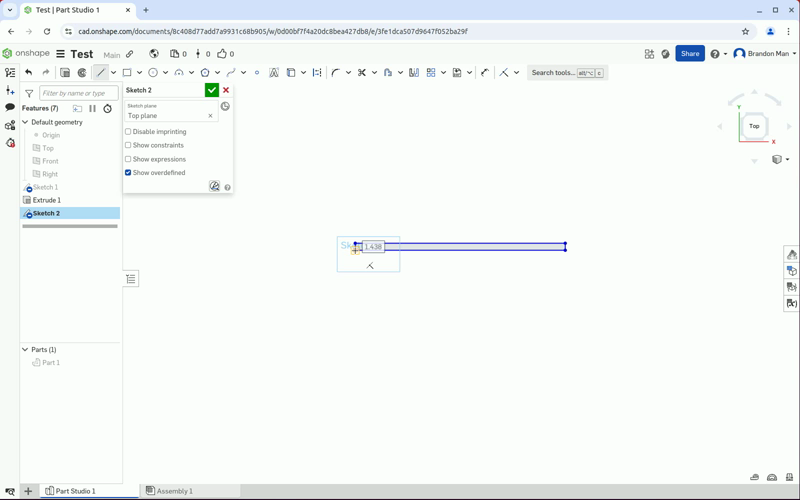
key(esc)
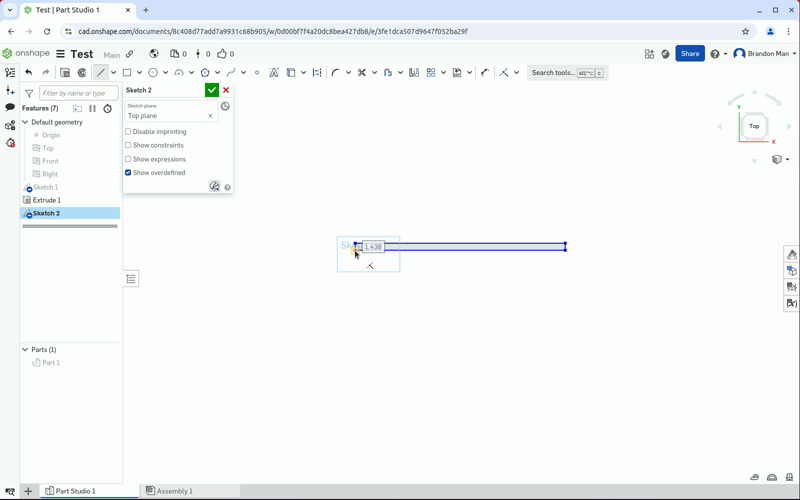
mouse_move(393, 248)
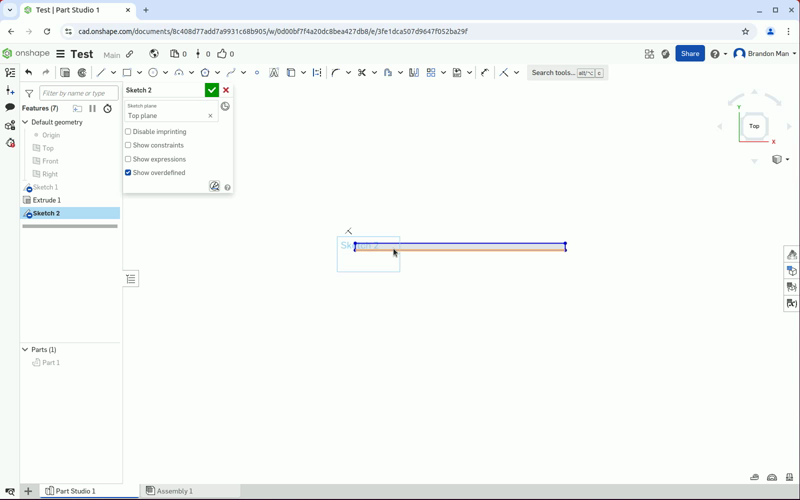
scroll(6)
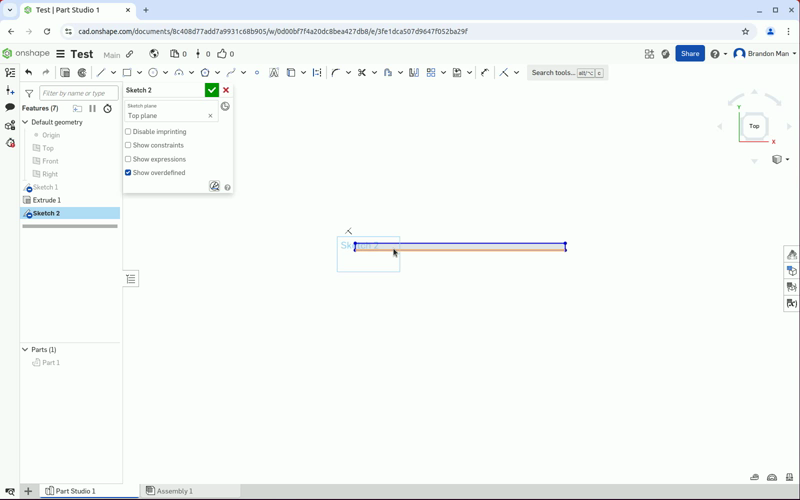
scroll(6)
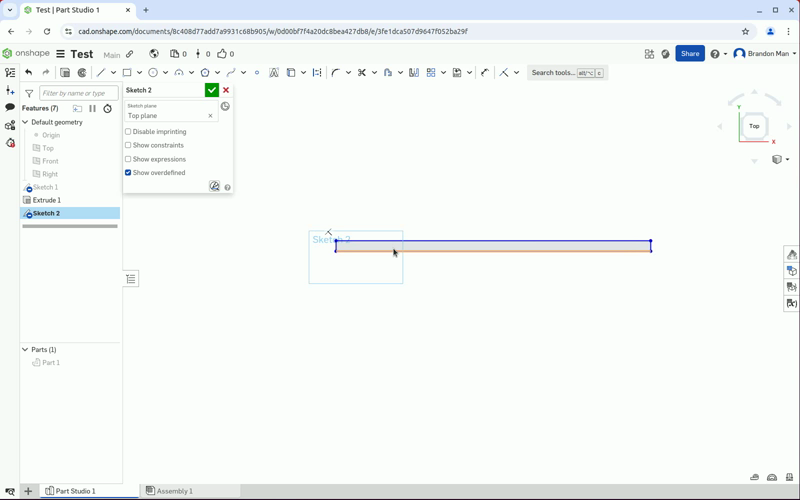
scroll(6)
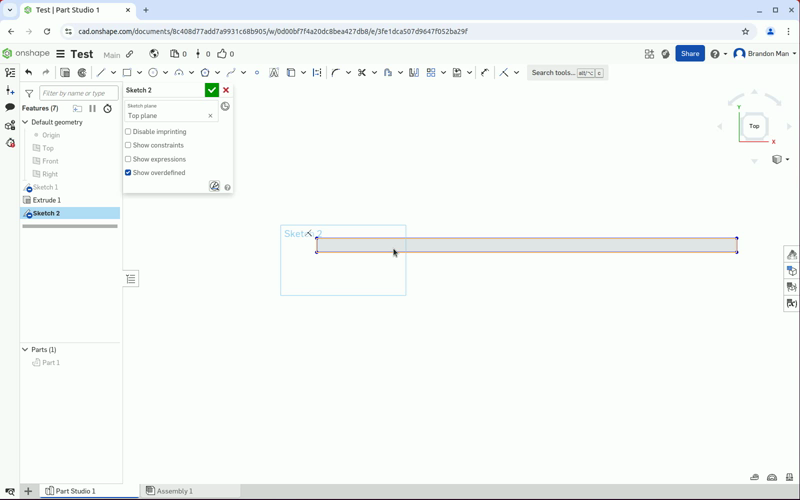
scroll(6)
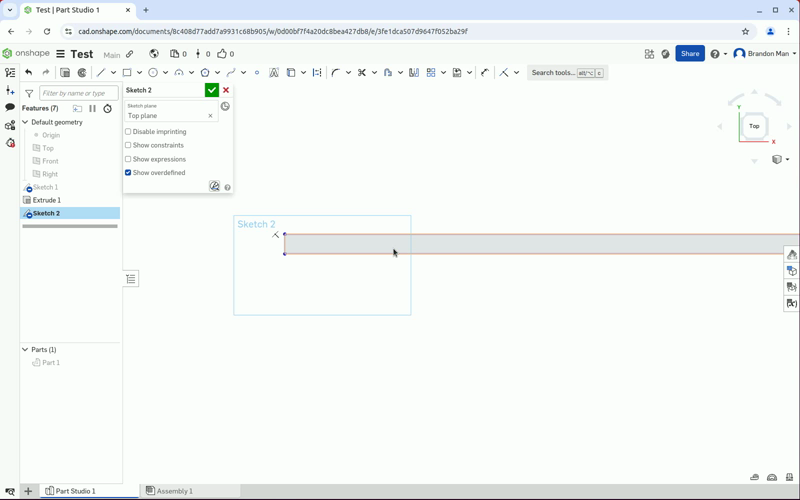
scroll(6)
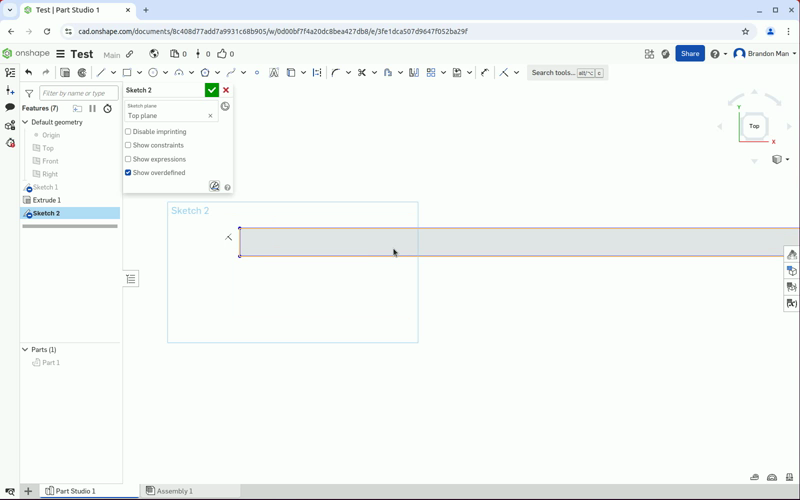
scroll(6)
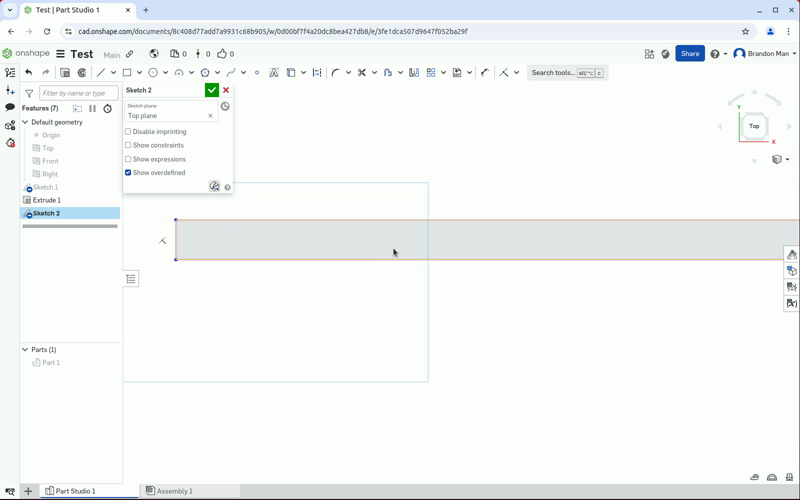
scroll(6)
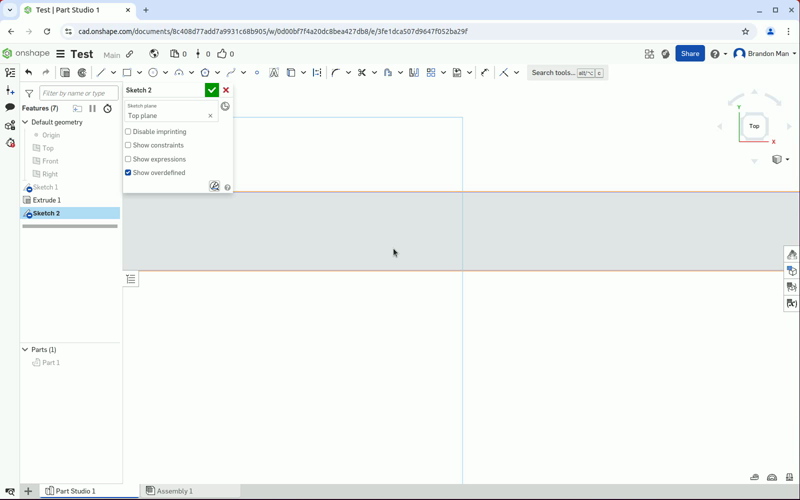
click(393, 248)
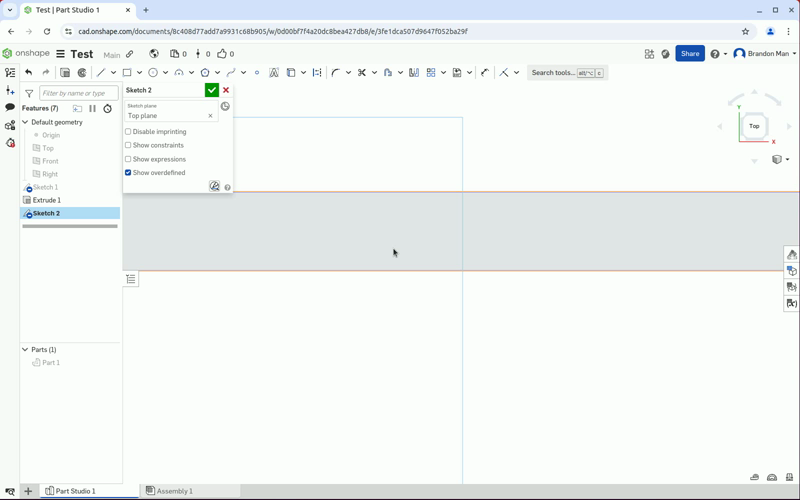
scroll(-6)
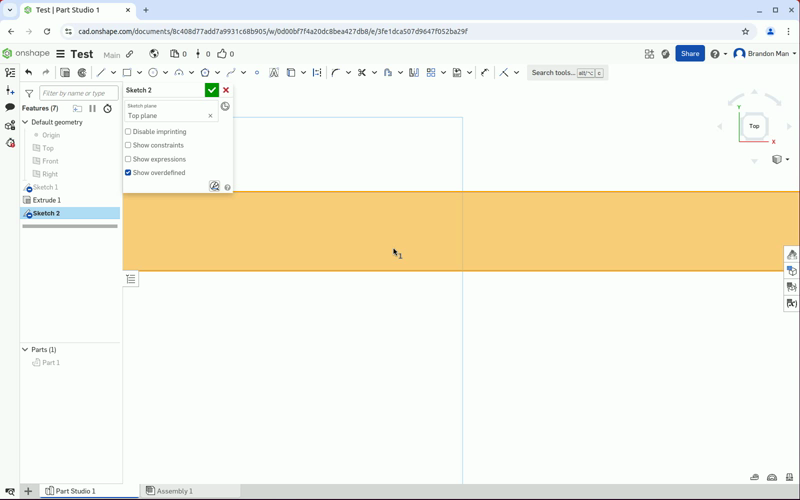
scroll(-6)
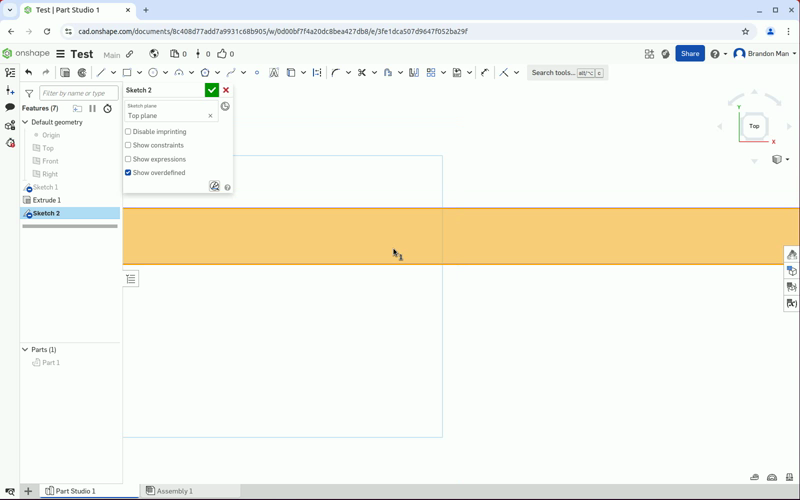
scroll(-6)
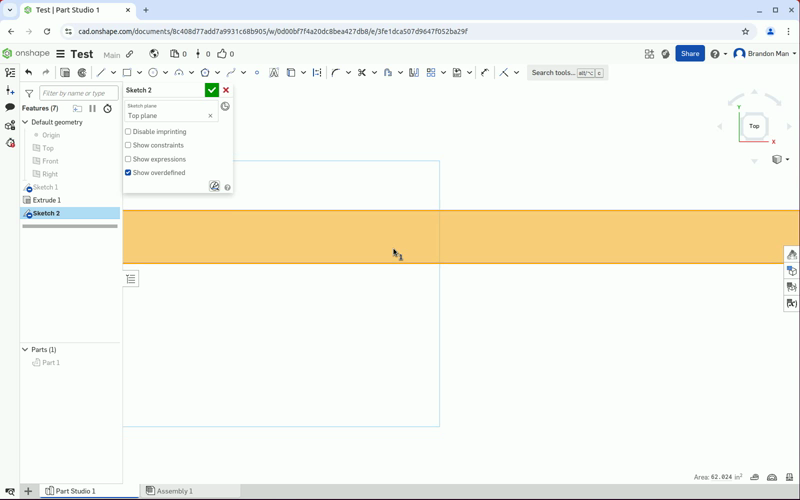
scroll(-6)
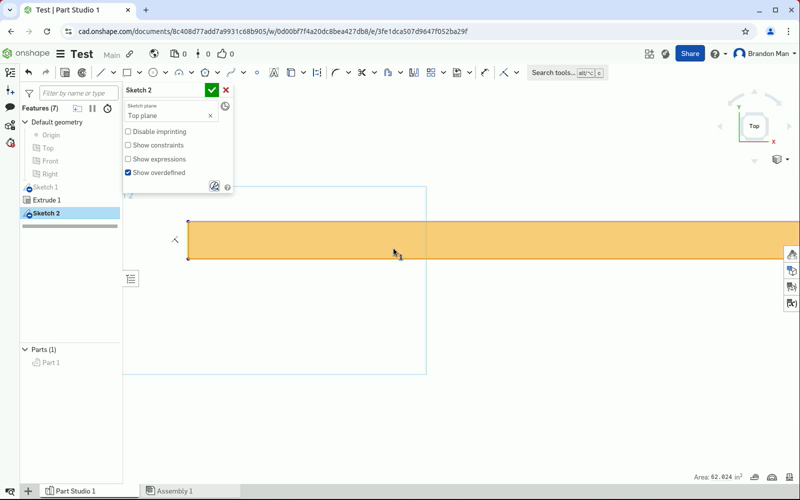
scroll(-6)
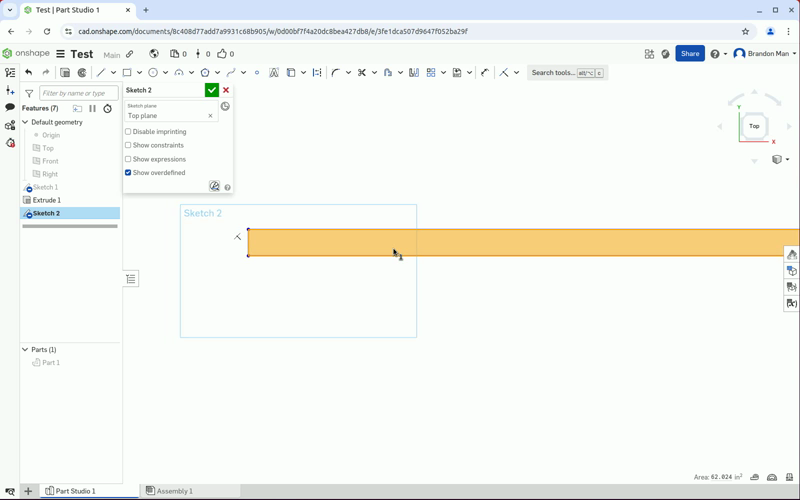
scroll(-6)
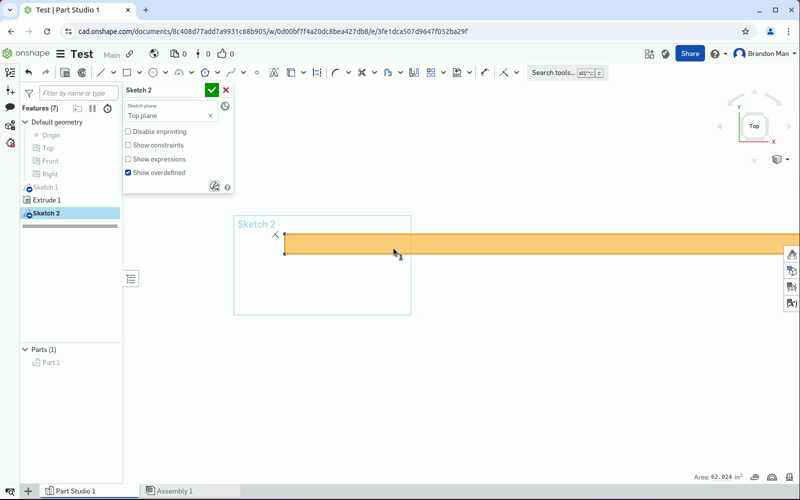
scroll(-6)
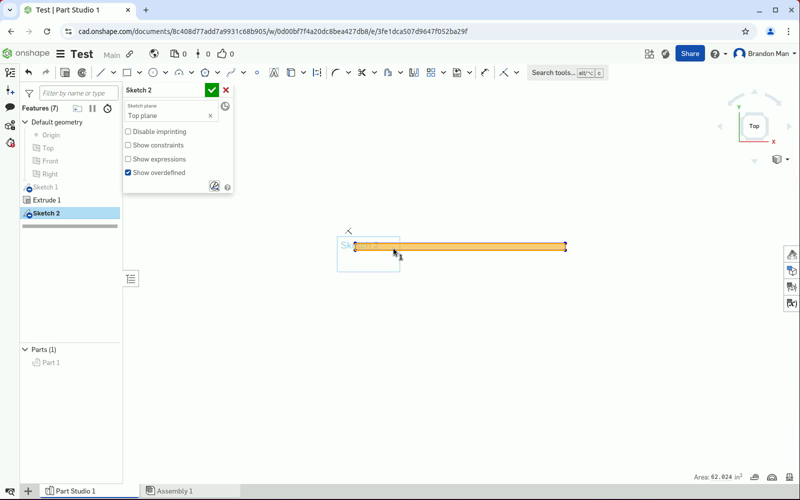
mouse_move(73, 352)
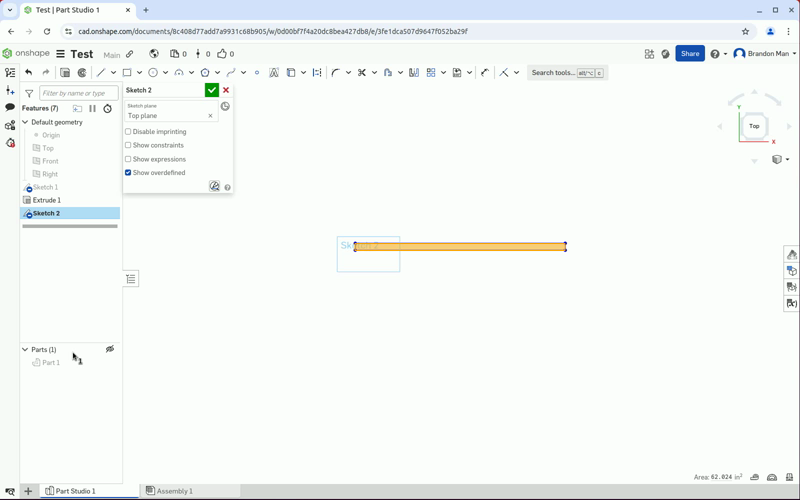
key(shift+y)
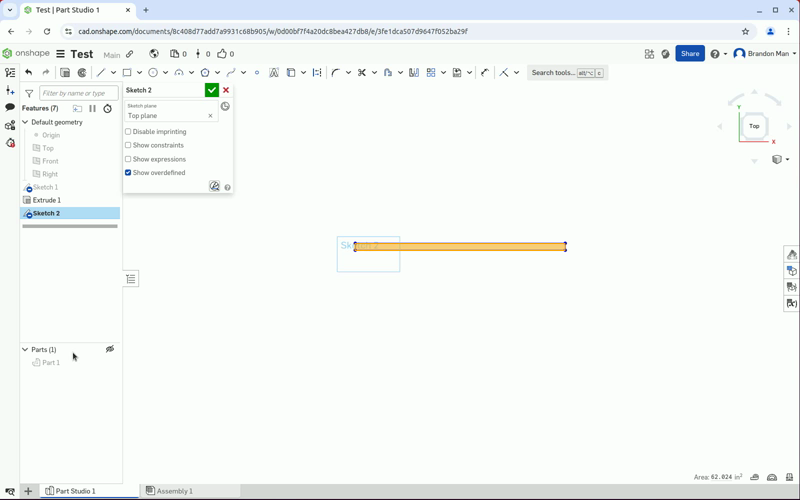
key(shift+e)
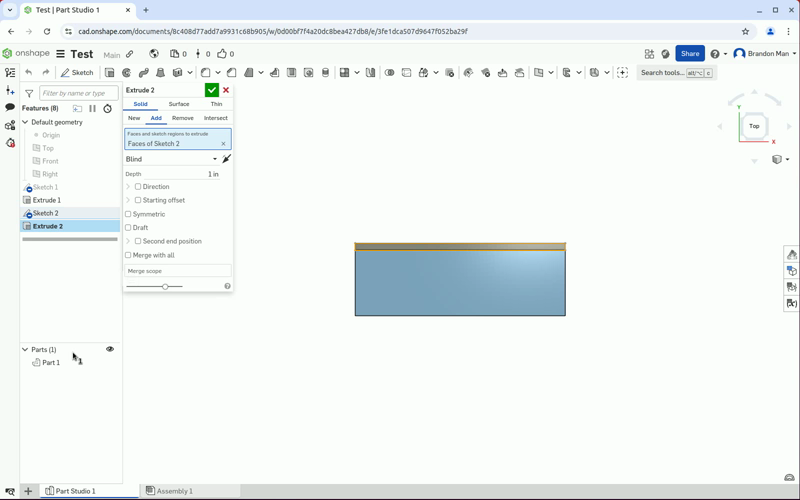
mouse_move(143, 106)
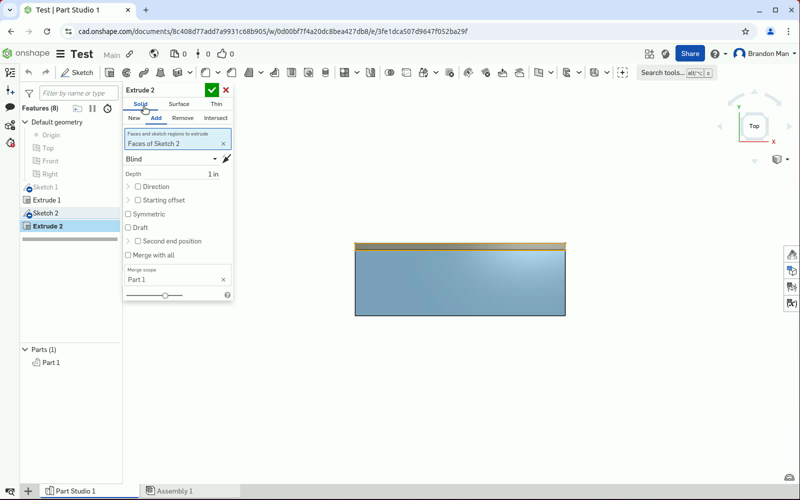
click(143, 106)
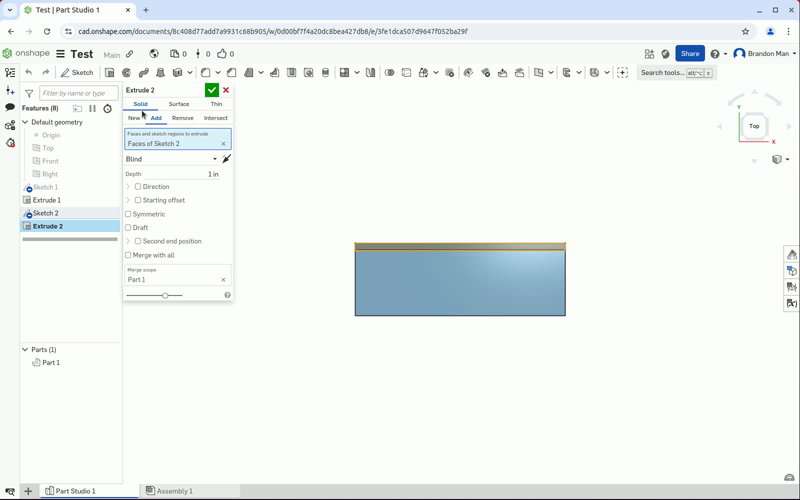
mouse_move(137, 120)
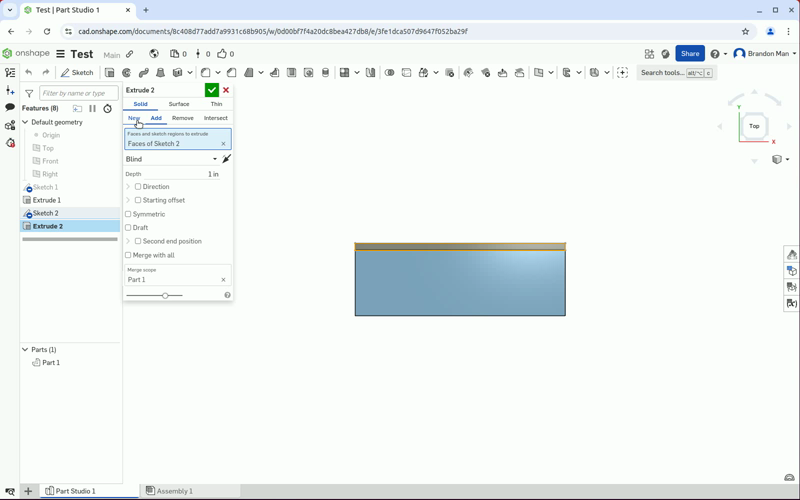
click(137, 120)
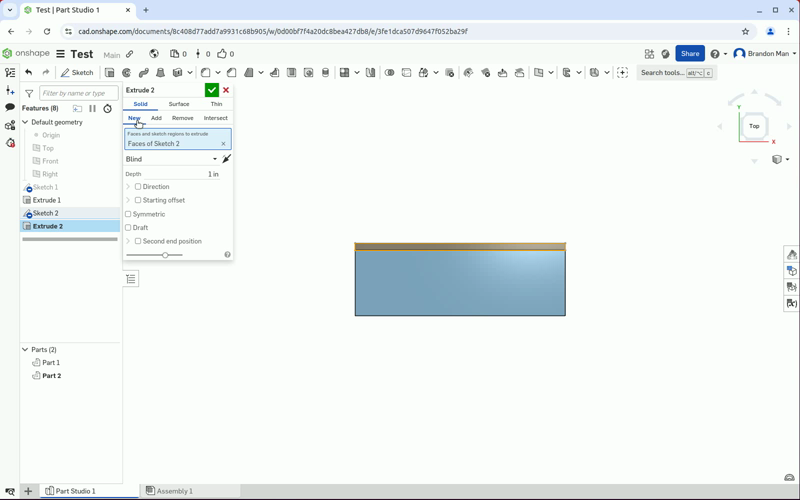
key(tab, 4)
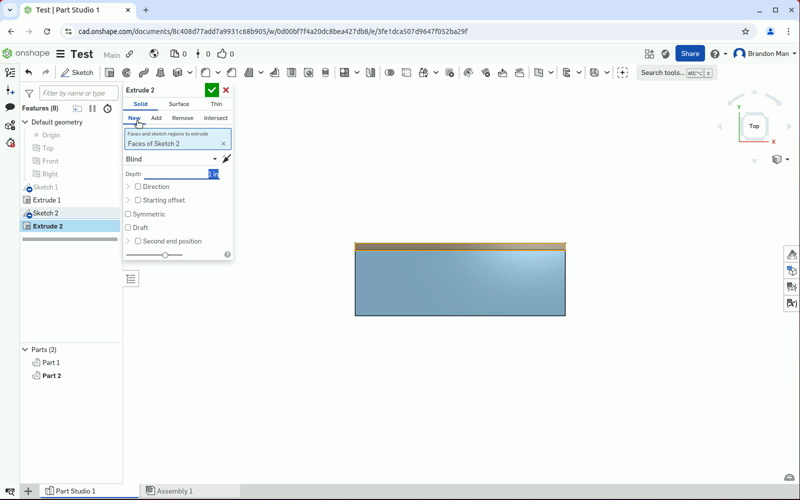
text(5.536)
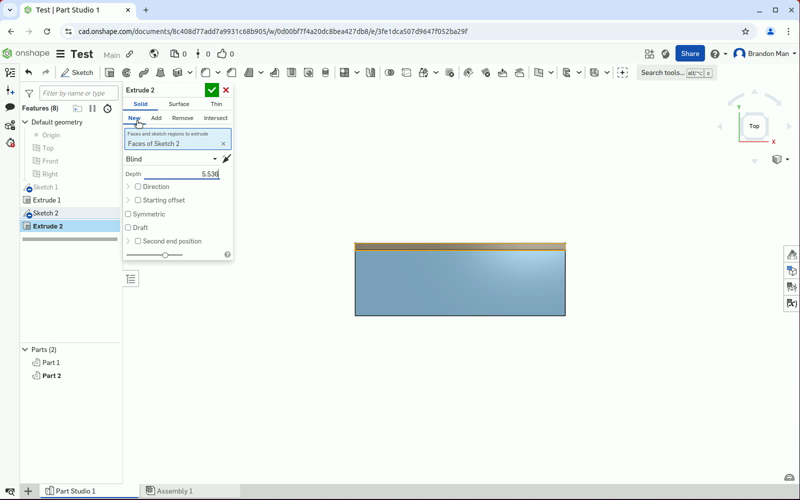
key(enter)
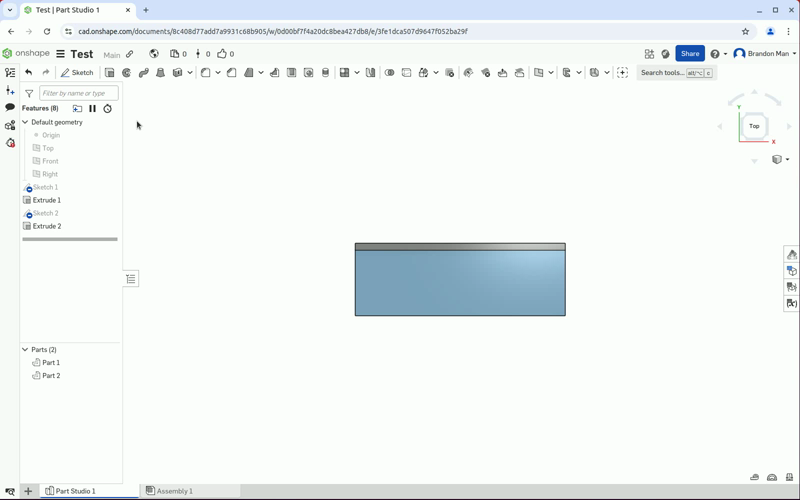
key(shift+h)
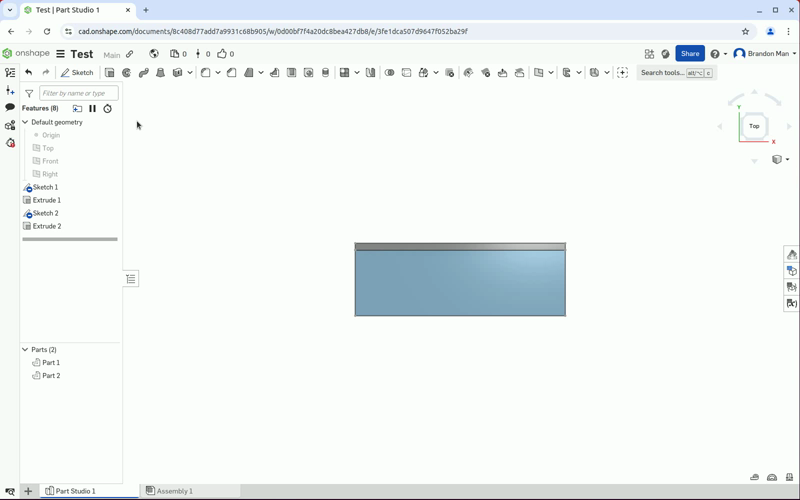
key(shift+h)
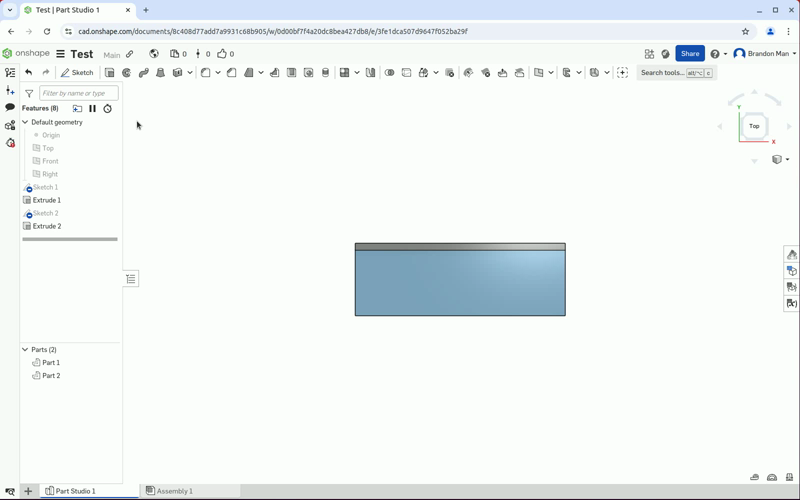
mouse_move(73, 189)
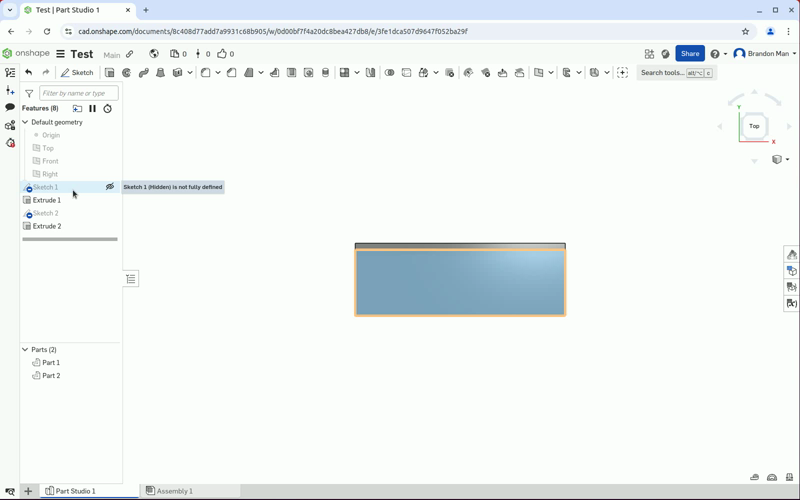
click(73, 189)
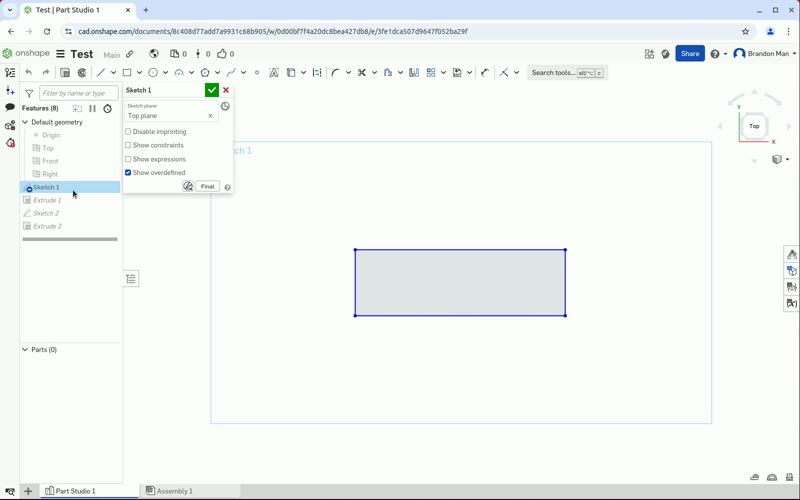
mouse_move(229, 92)
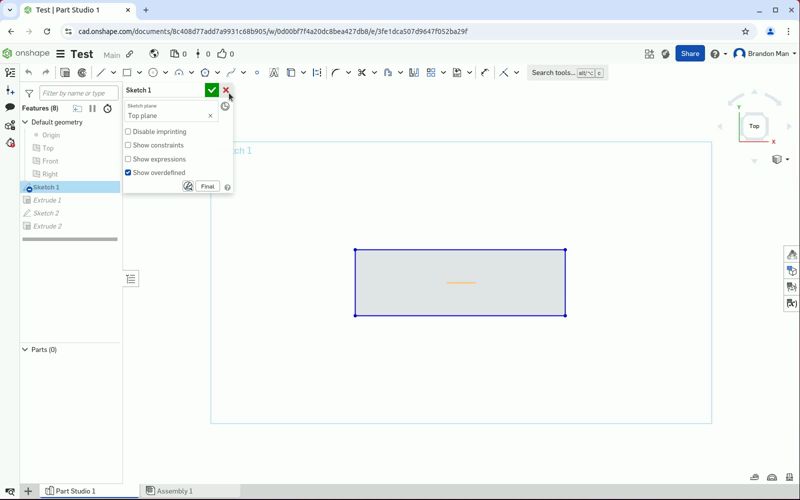
click(229, 92)
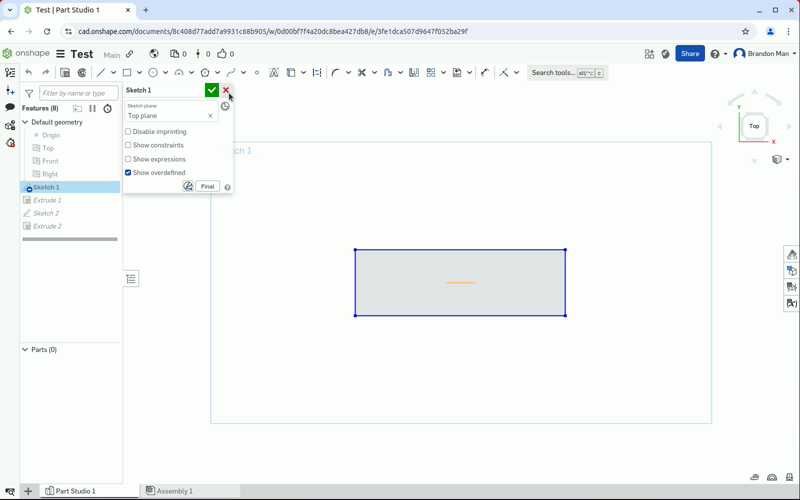
key(shift+s)
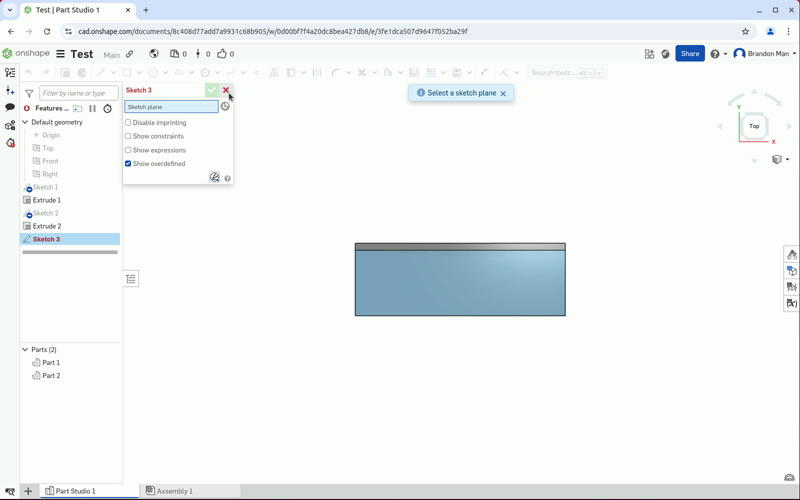
mouse_move(73, 150)
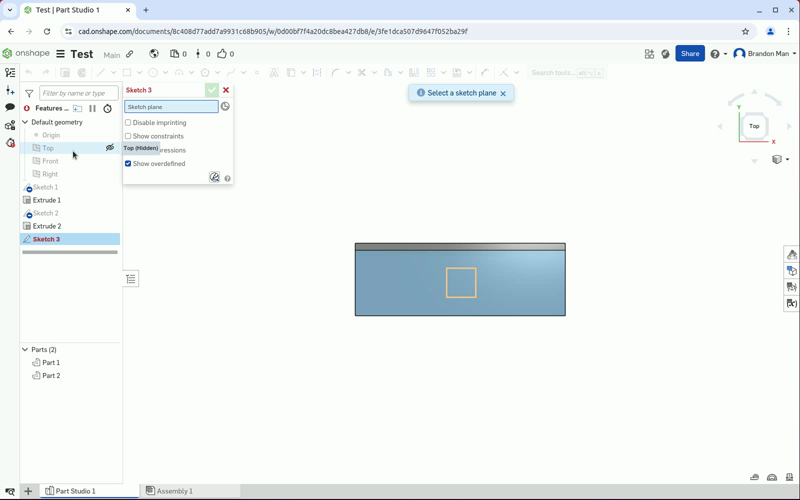
click(73, 150)
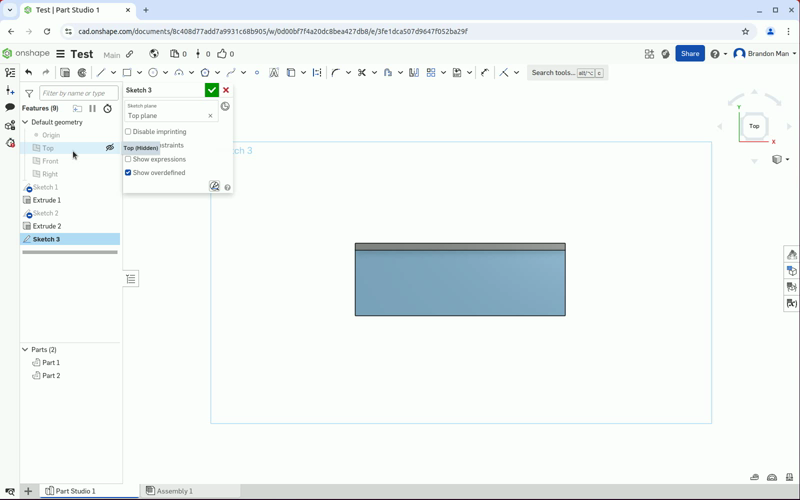
mouse_move(73, 352)
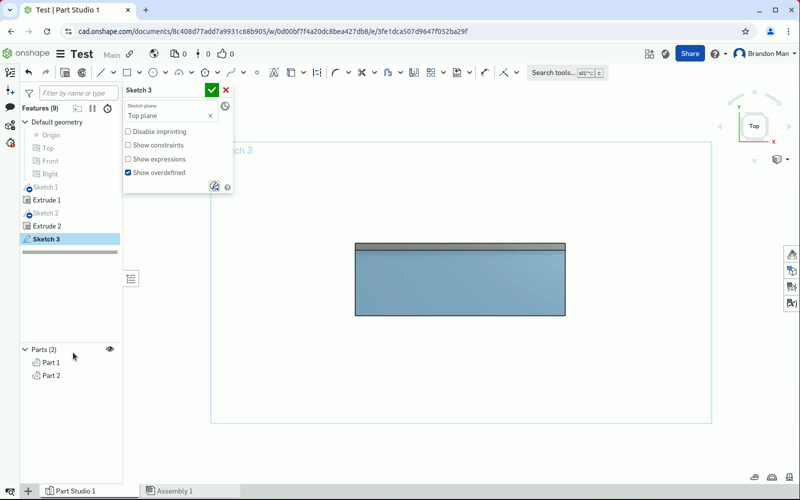
key(y)
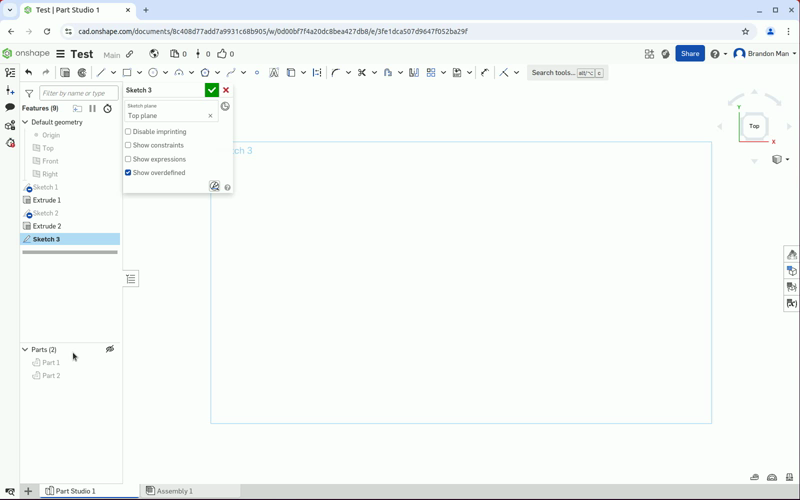
key(l)
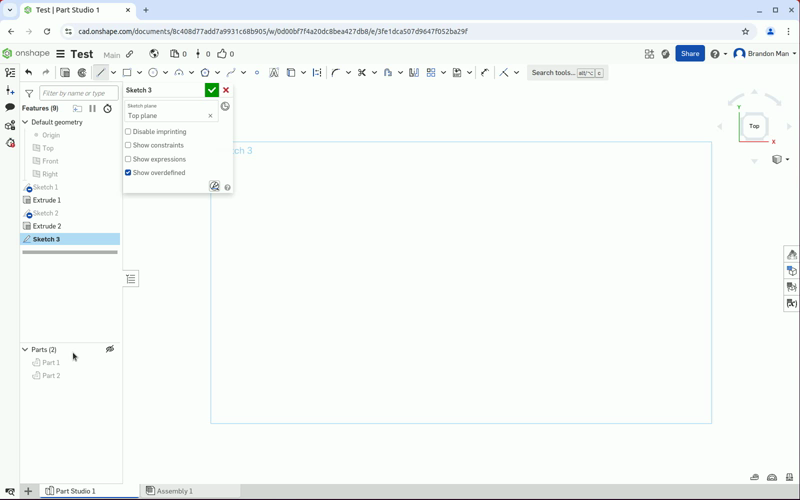
key_down(shift)
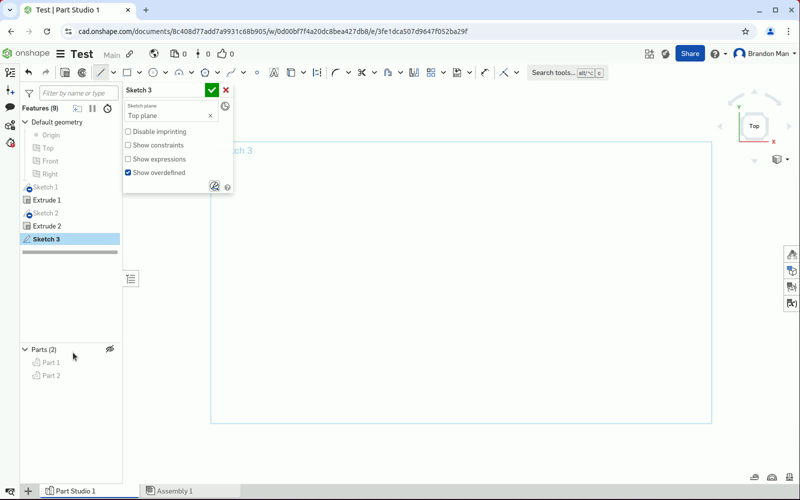
mouse_move(355, 322)
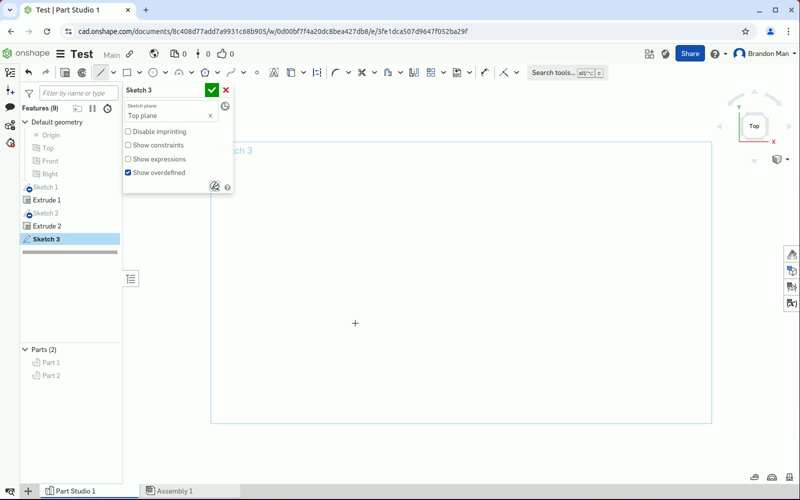
click(355, 322)
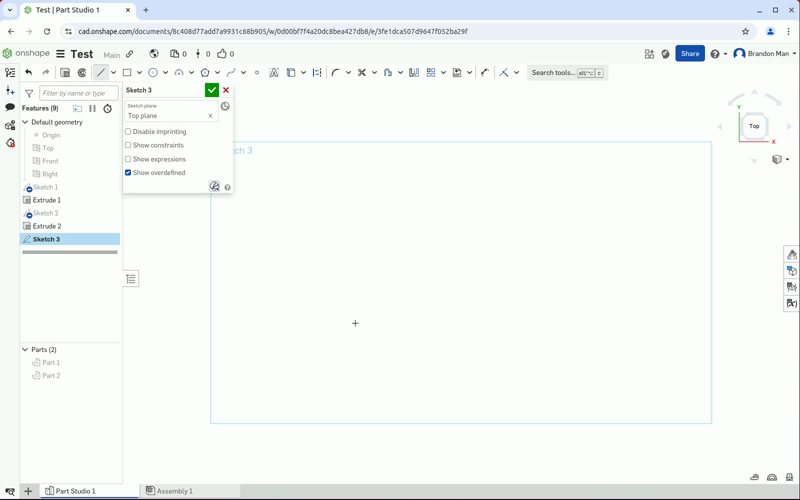
key_up(shift)
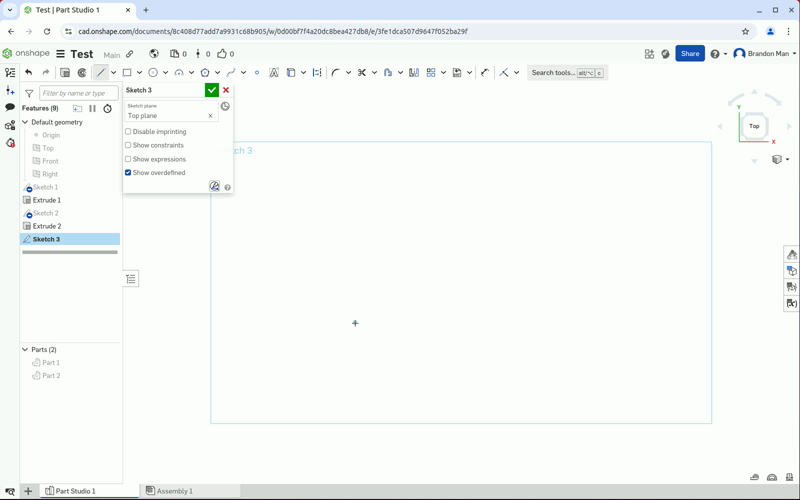
key_down(shift)
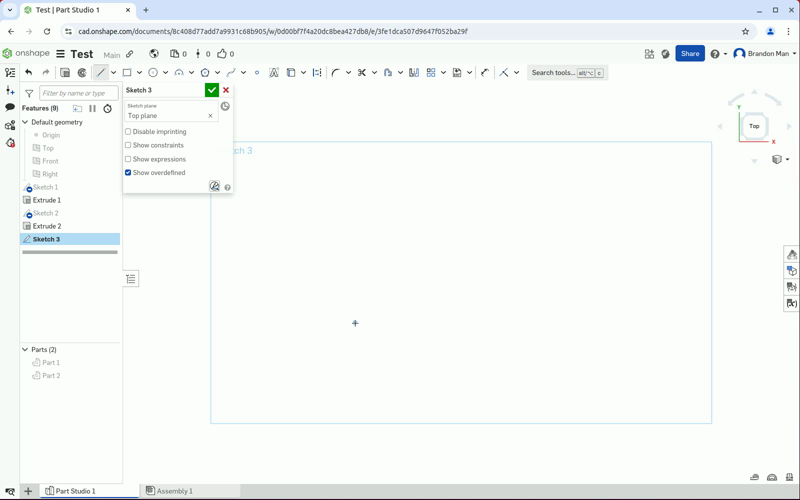
mouse_move(565, 322)
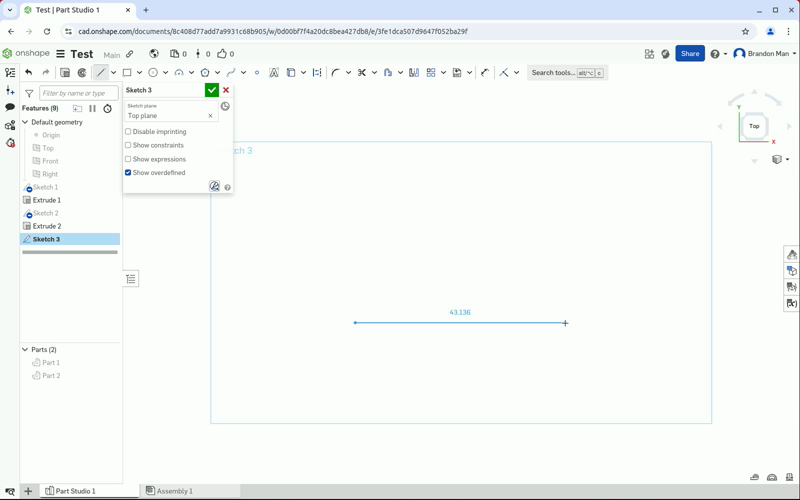
click(565, 322)
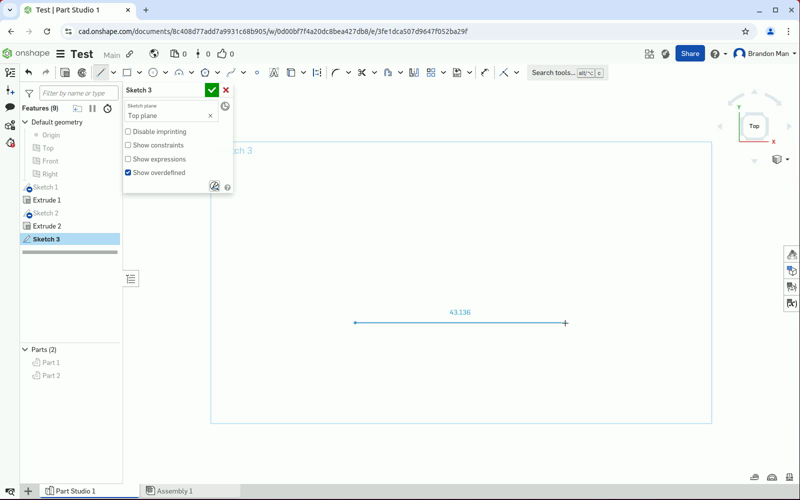
key_up(shift)
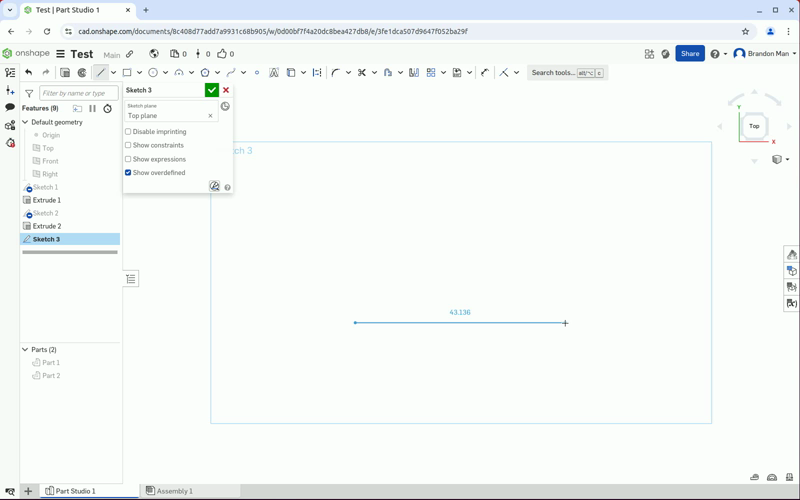
key_down(shift)
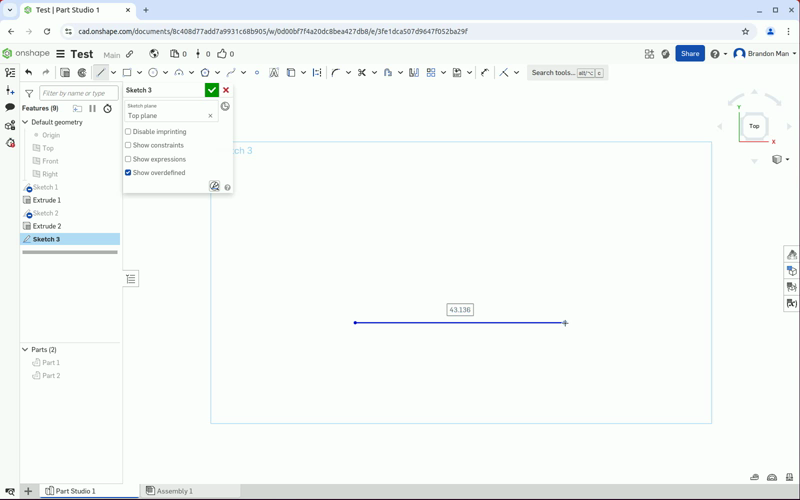
mouse_move(589, 322)
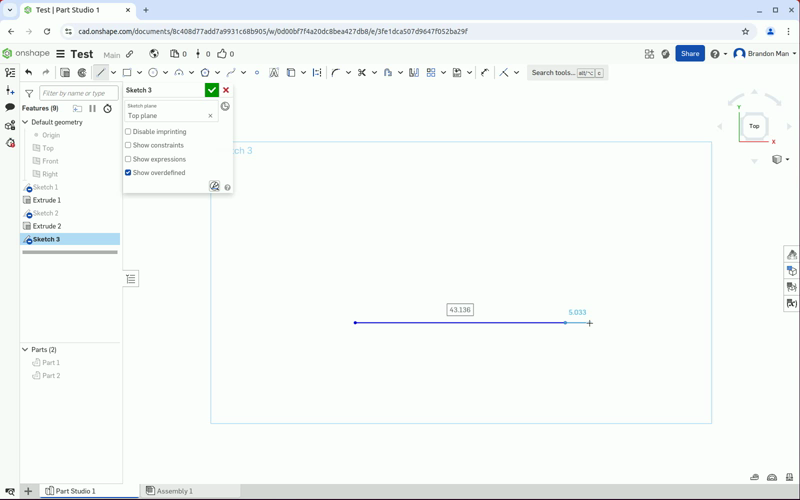
mouse_move(565, 316)
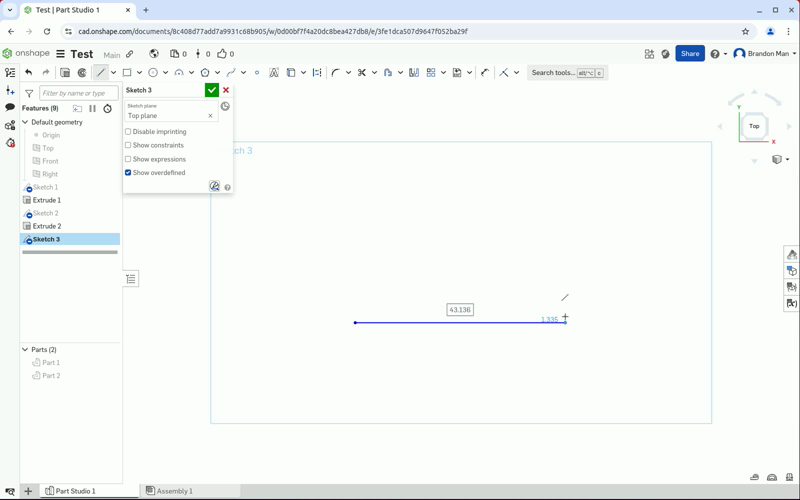
scroll(6)
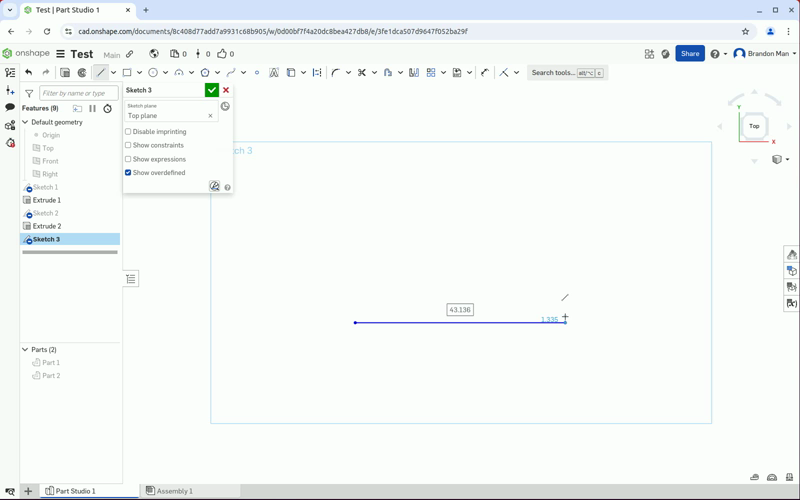
scroll(6)
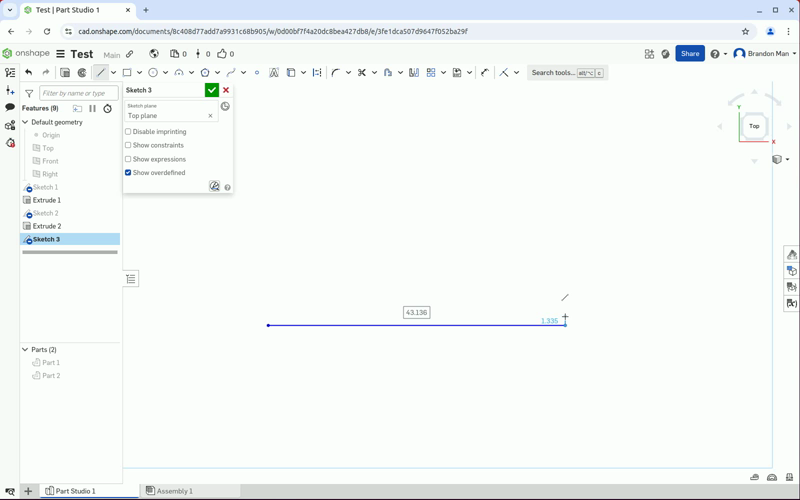
scroll(6)
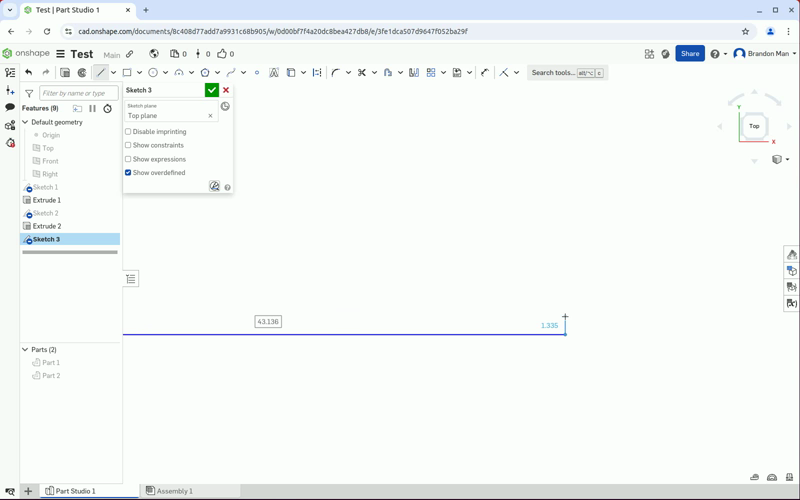
scroll(6)
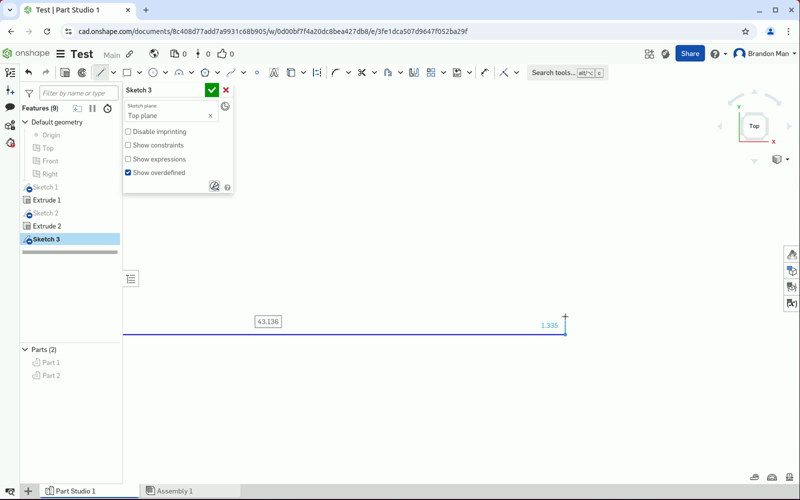
scroll(6)
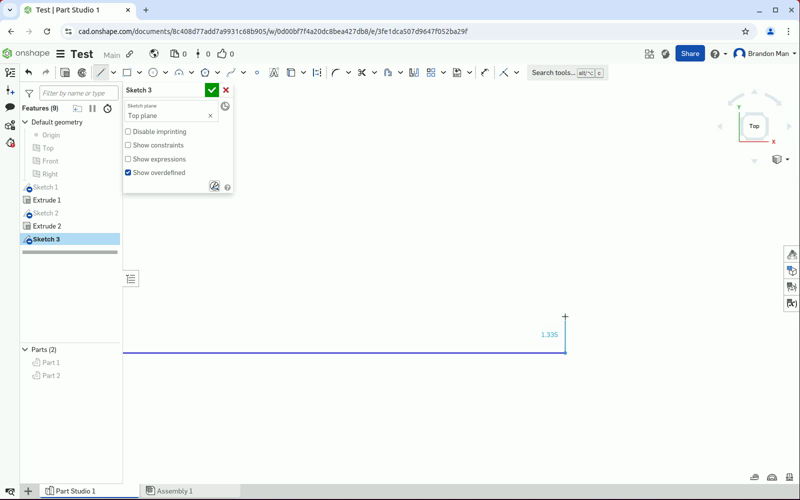
scroll(6)
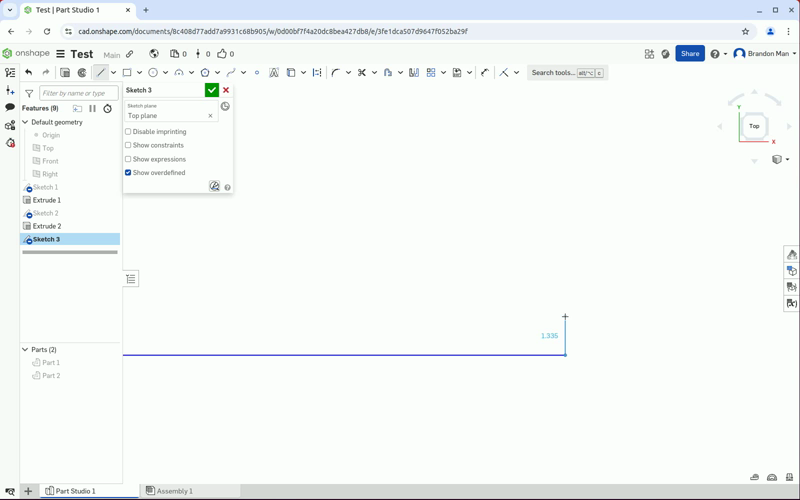
scroll(6)
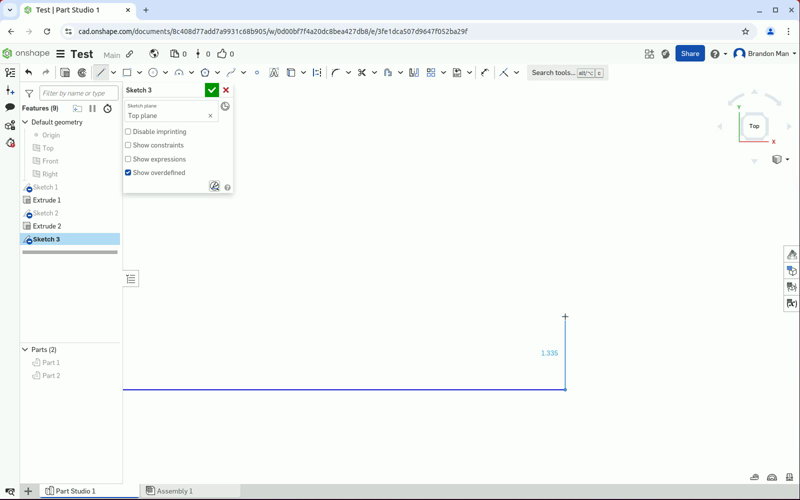
click(565, 316)
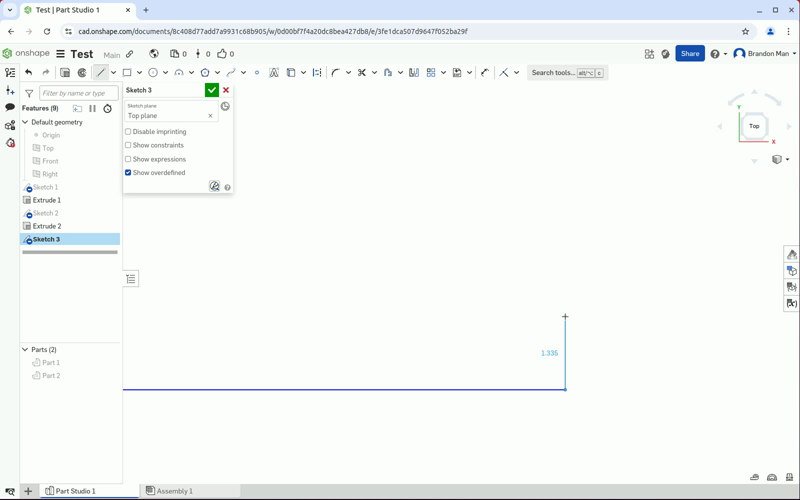
scroll(-6)
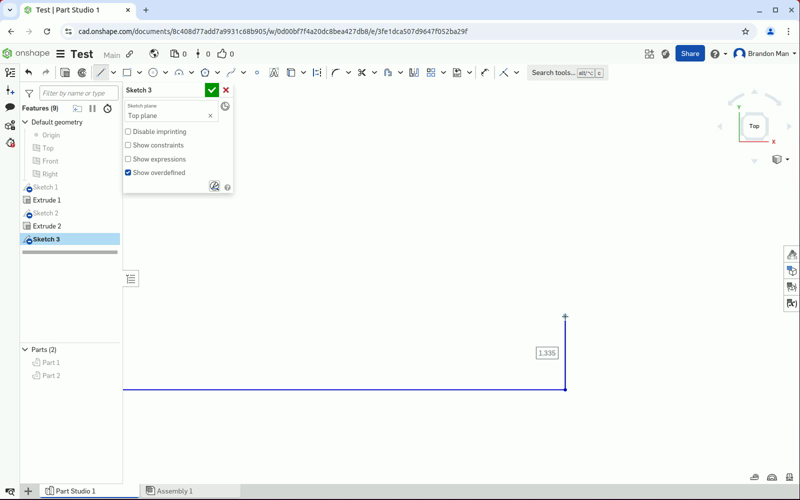
scroll(-6)
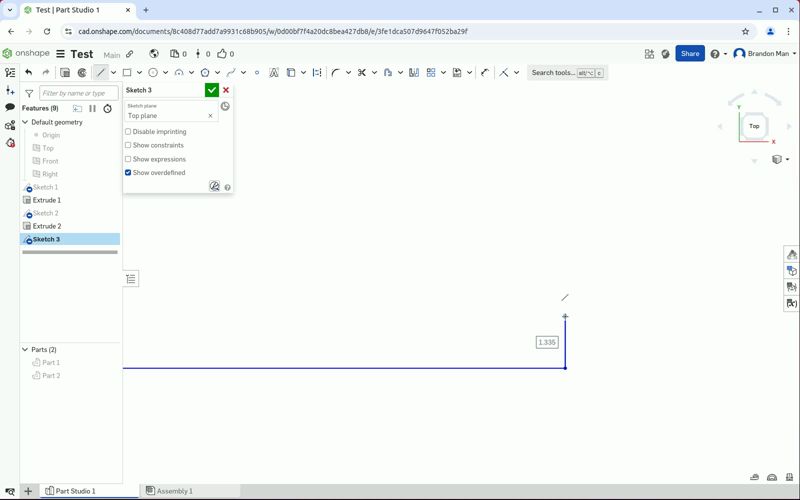
scroll(-6)
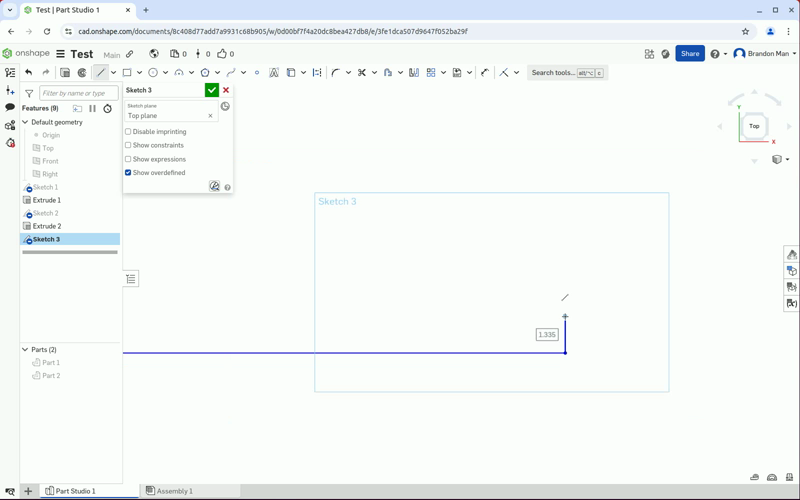
scroll(-6)
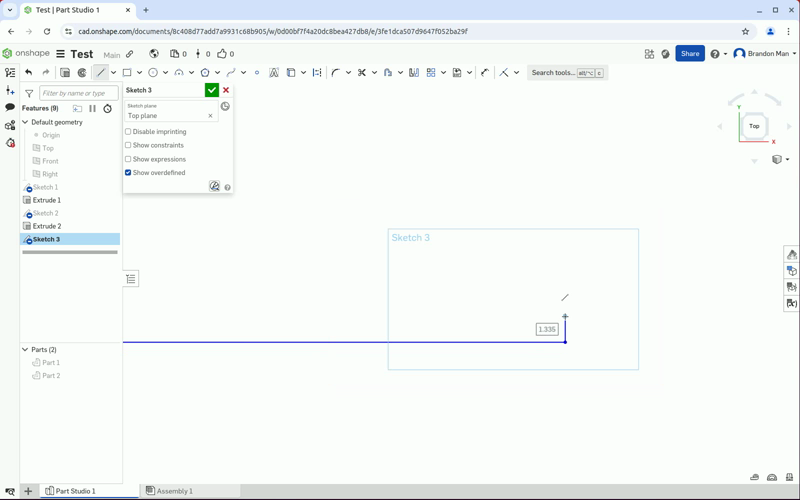
scroll(-6)
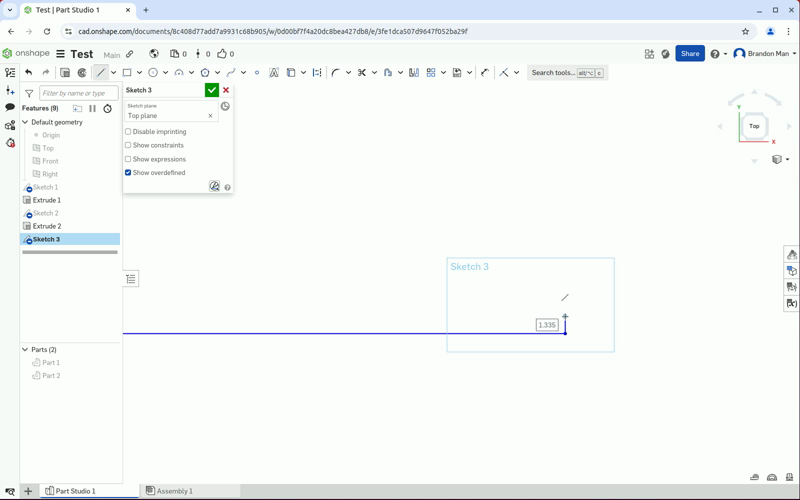
scroll(-6)
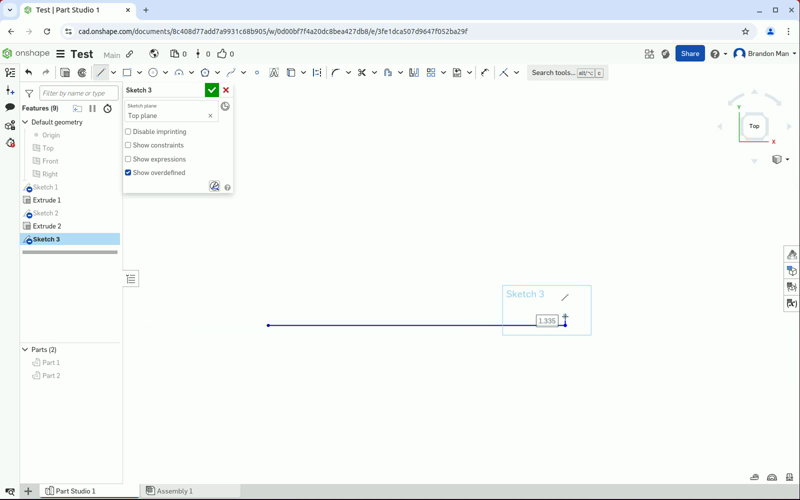
scroll(-6)
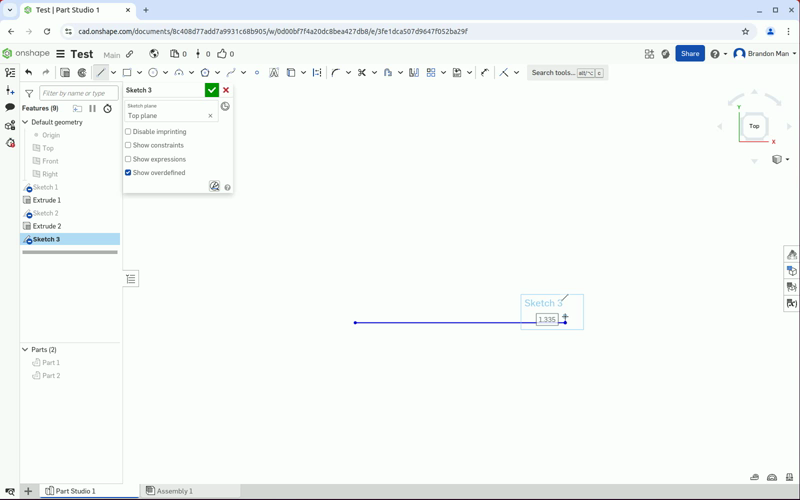
key_up(shift)
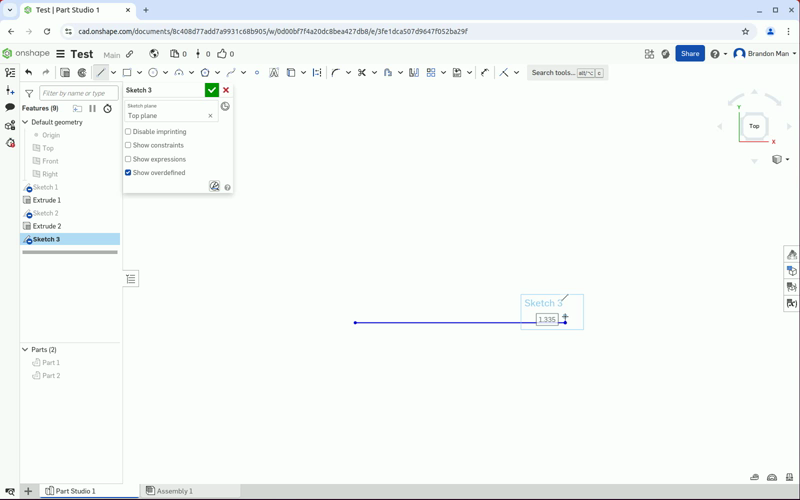
key_down(shift)
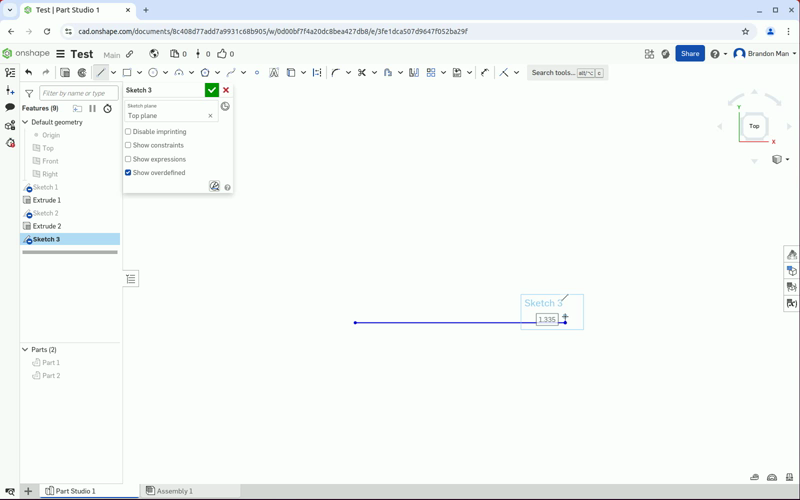
mouse_move(355, 316)
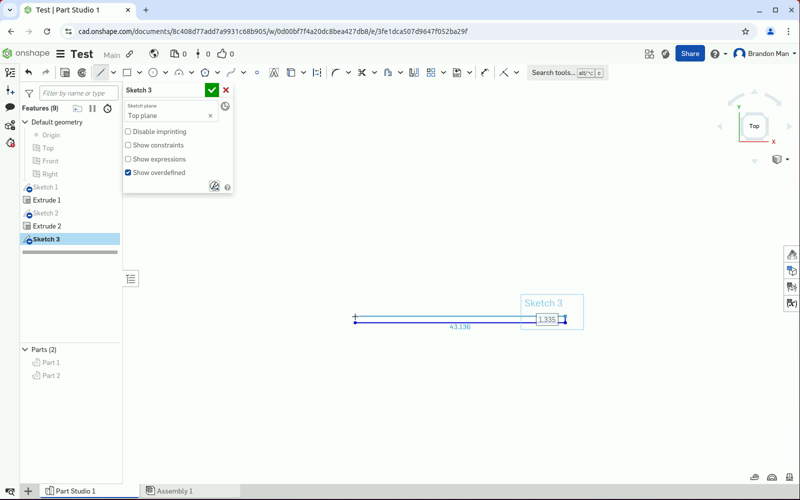
click(355, 316)
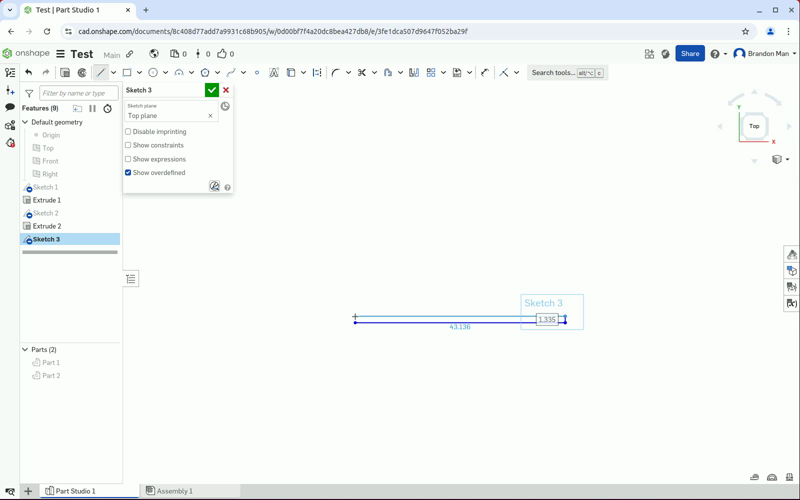
key_up(shift)
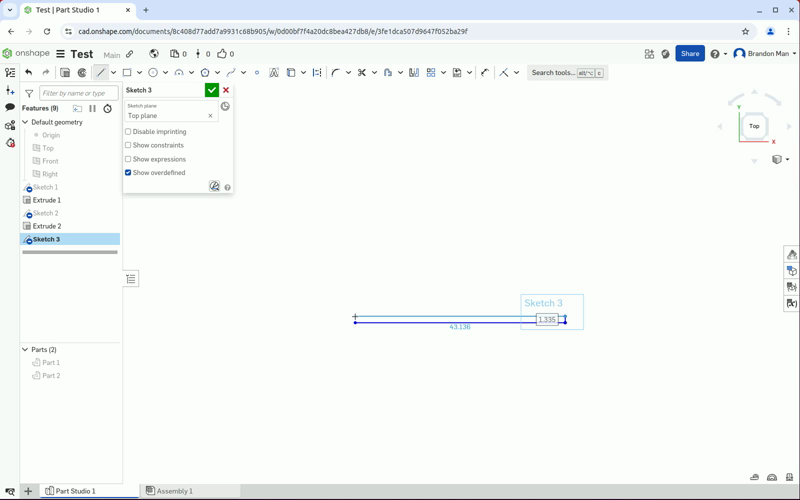
mouse_move(385, 316)
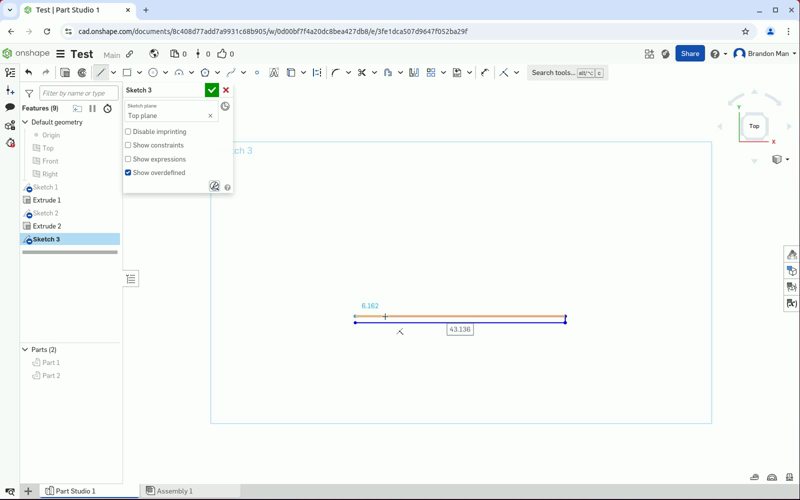
key_down(shift)
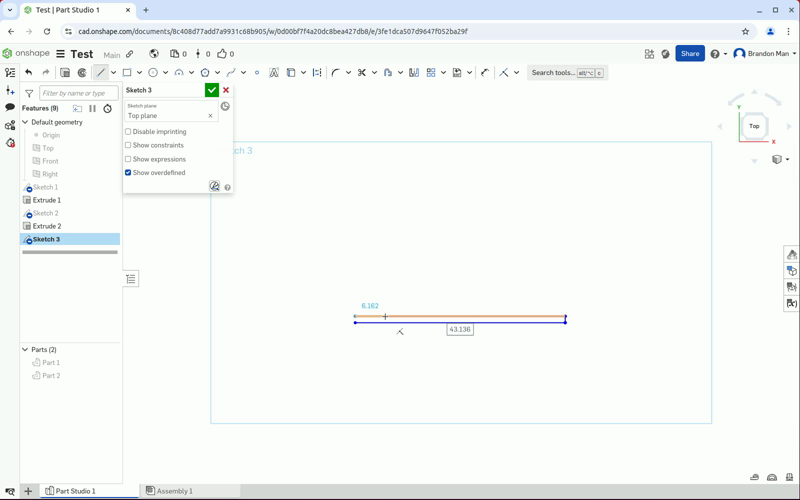
mouse_move(355, 322)
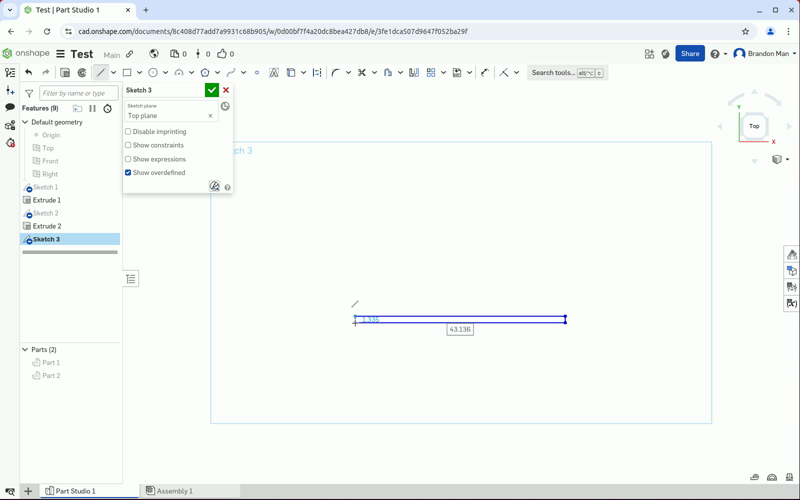
scroll(6)
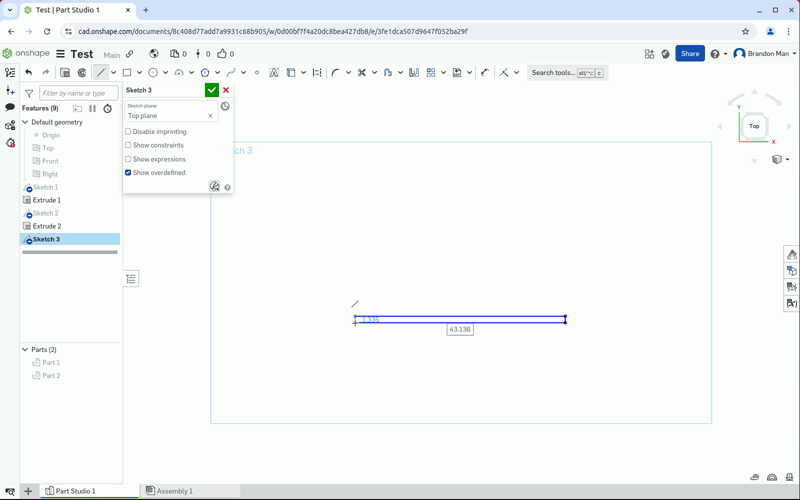
scroll(6)
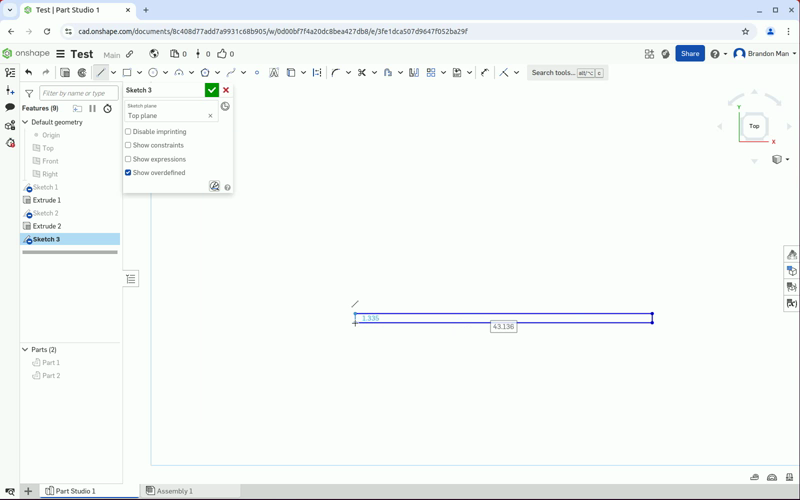
scroll(6)
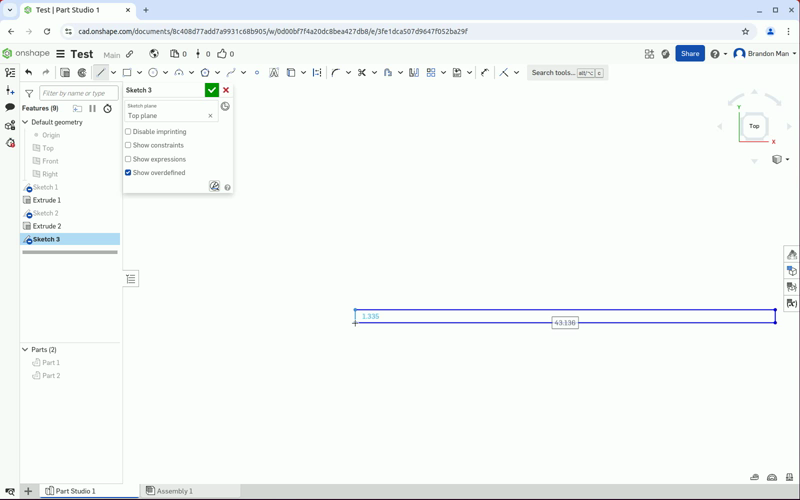
scroll(6)
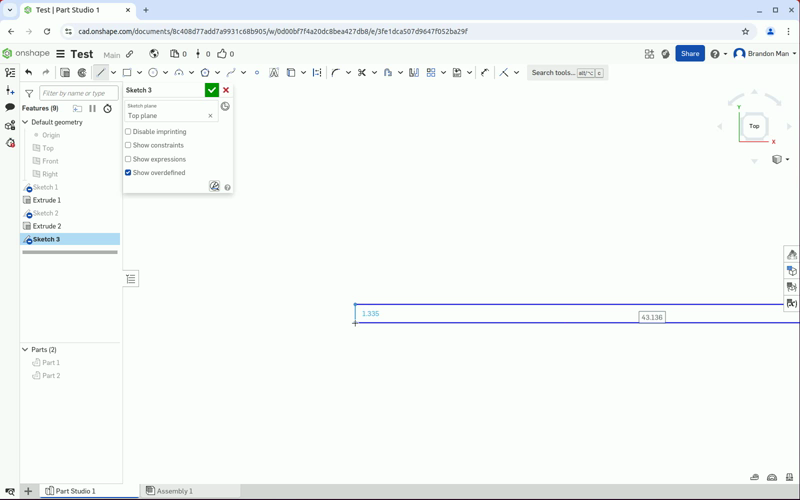
scroll(6)
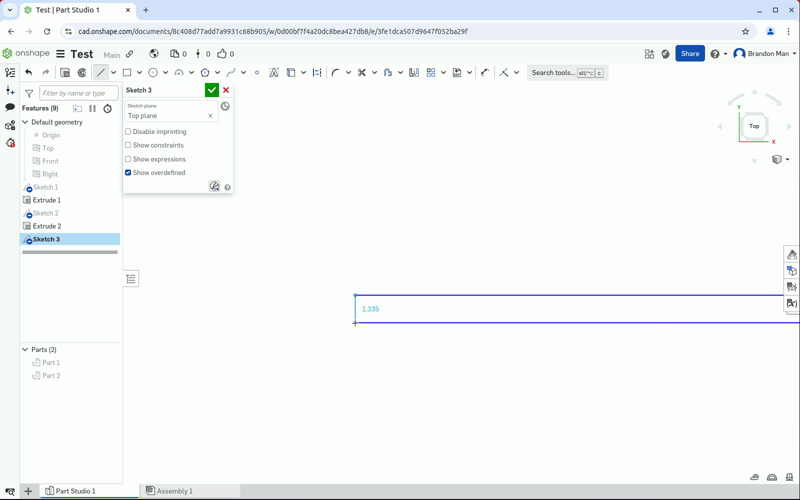
scroll(6)
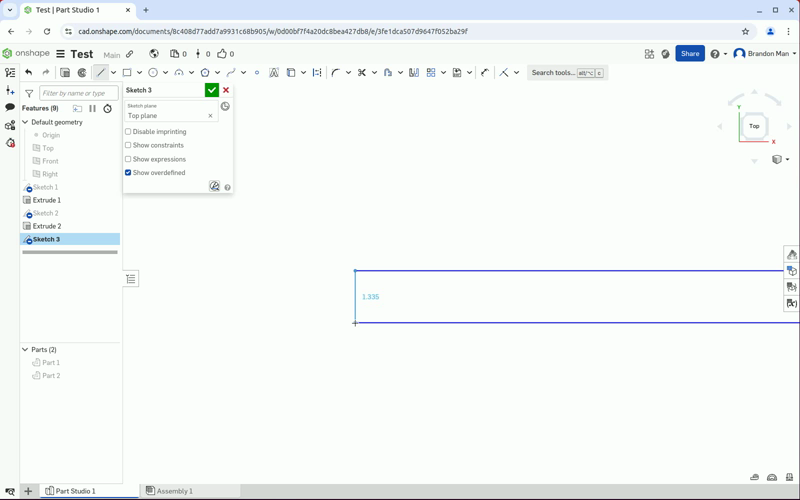
scroll(6)
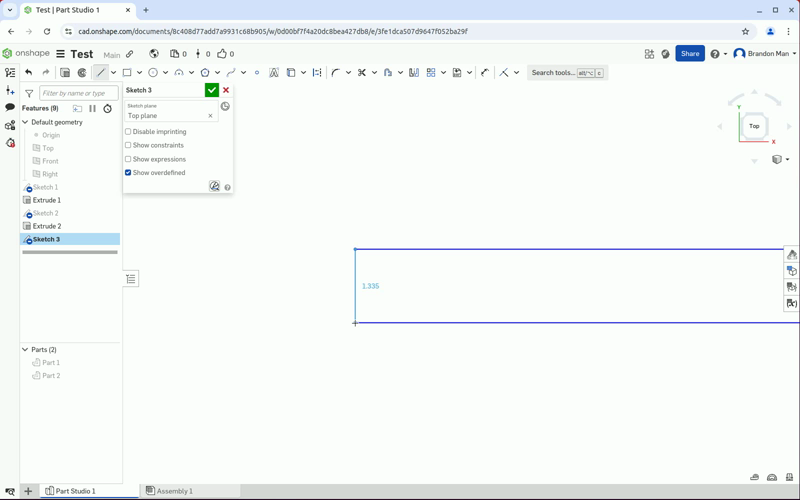
key_up(shift)
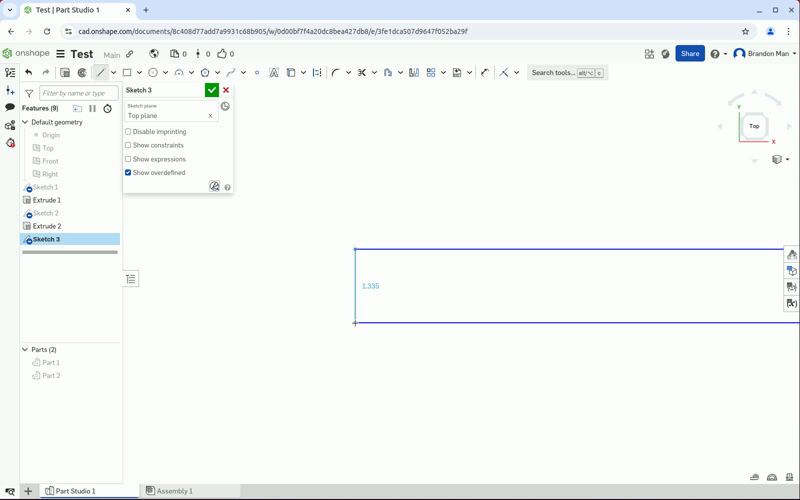
click(355, 322)
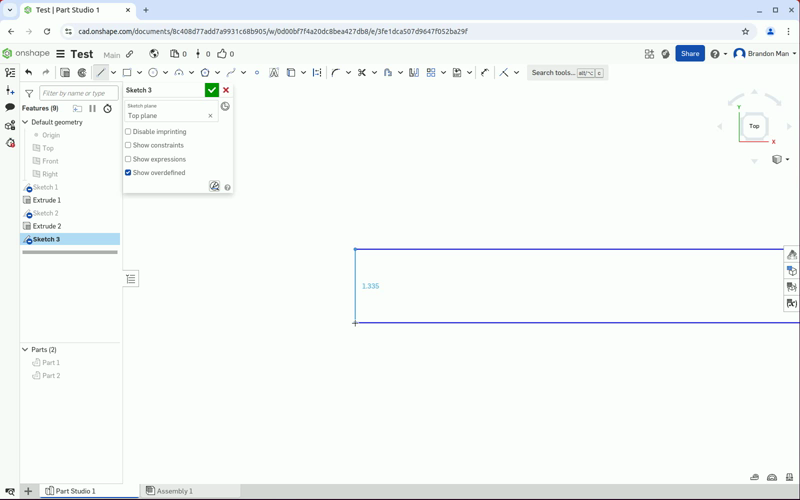
scroll(-6)
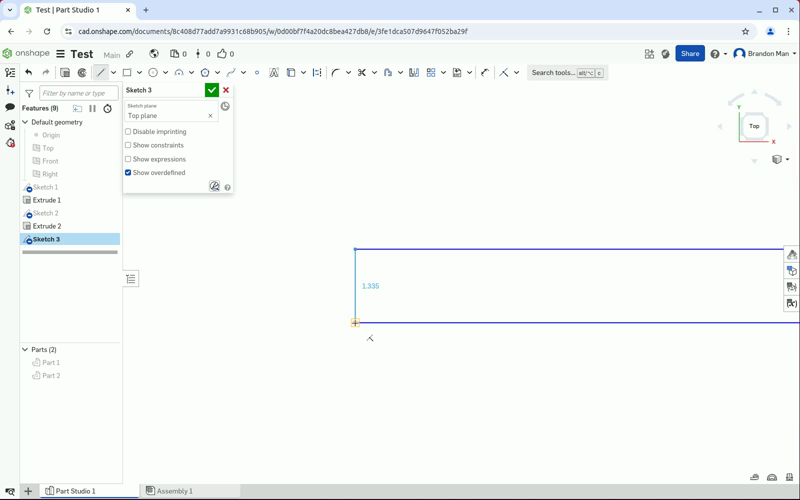
scroll(-6)
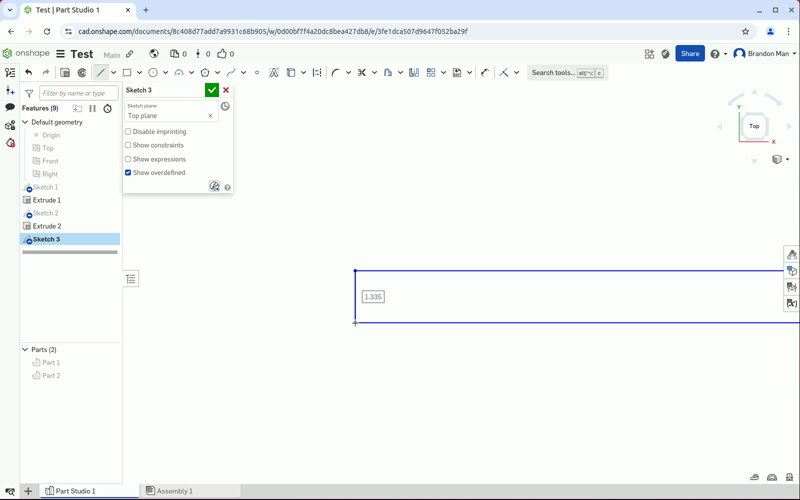
scroll(-6)
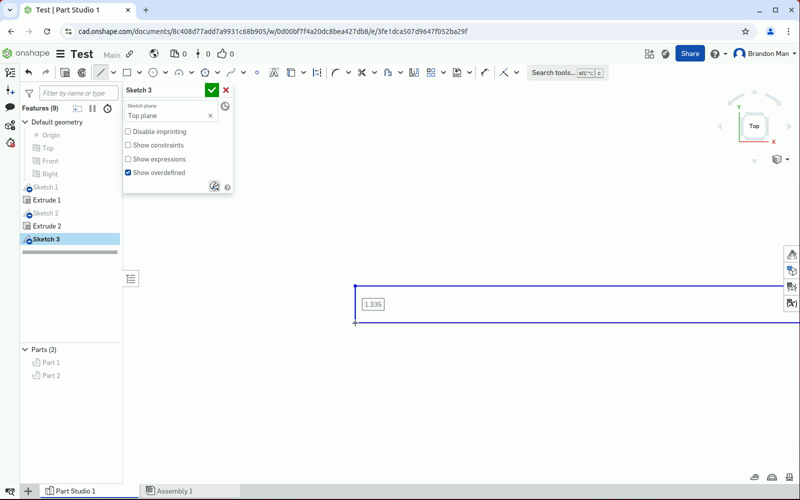
scroll(-6)
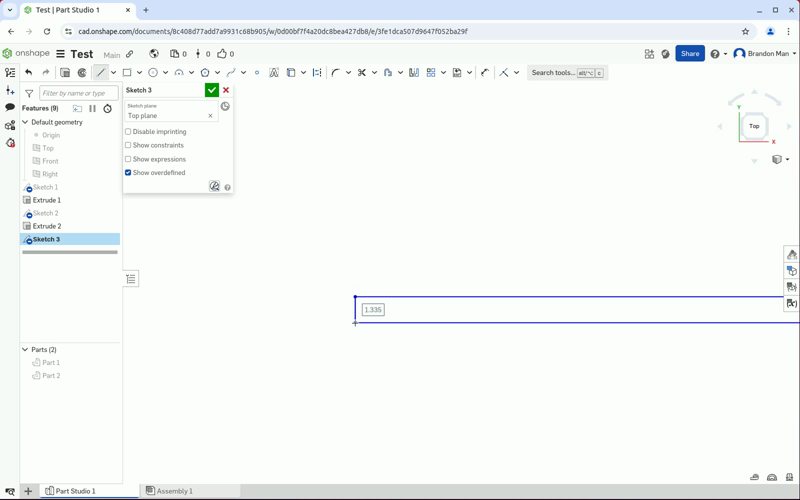
scroll(-6)
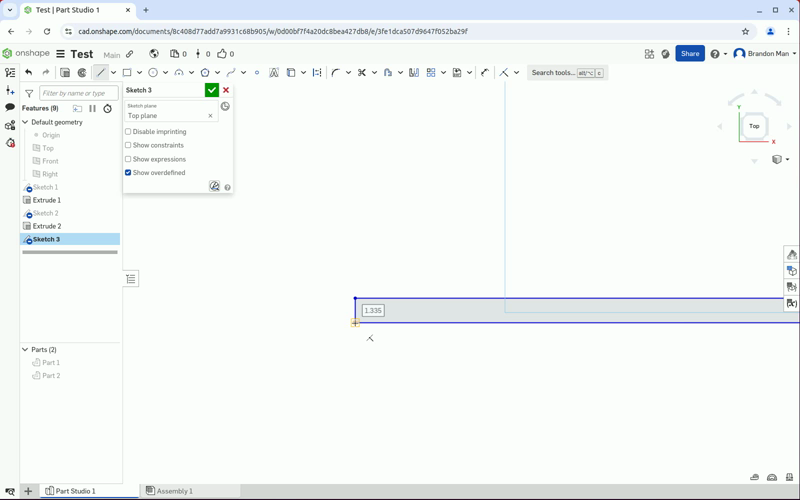
scroll(-6)
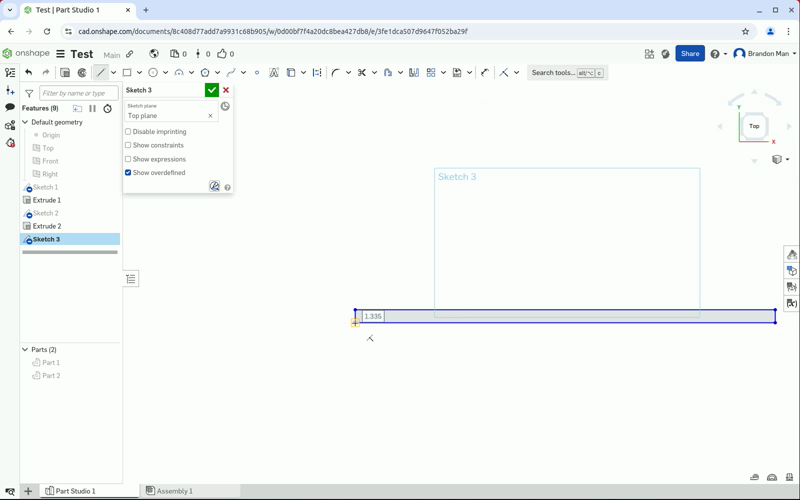
scroll(-6)
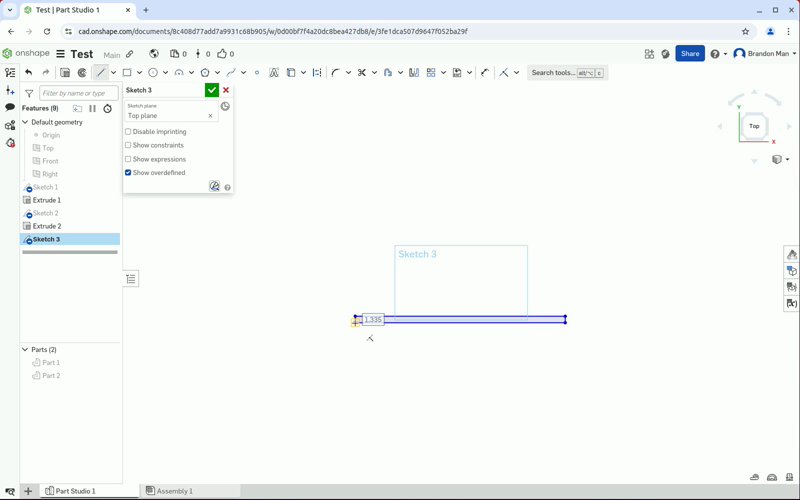
key(esc)
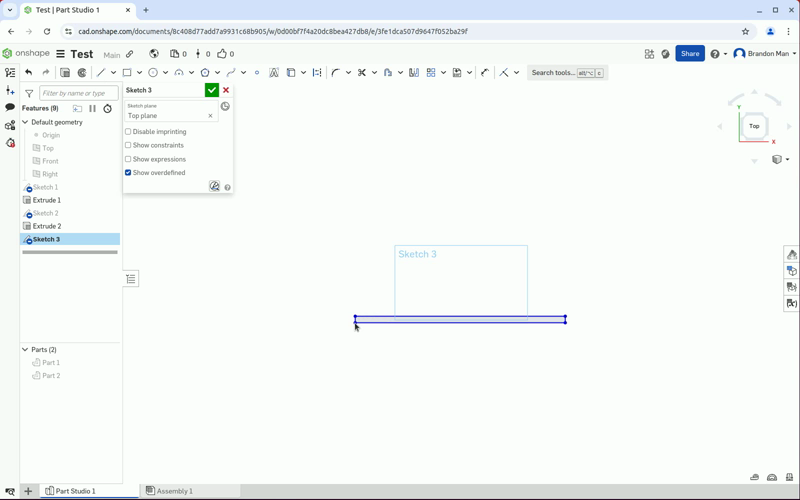
mouse_move(461, 321)
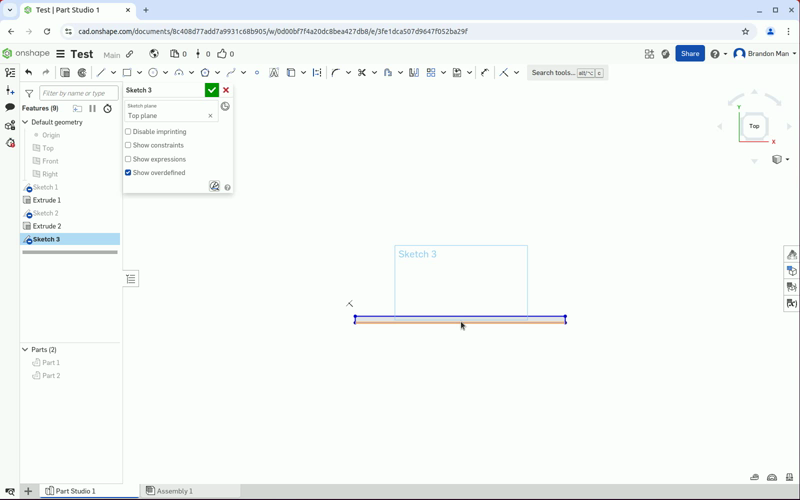
scroll(6)
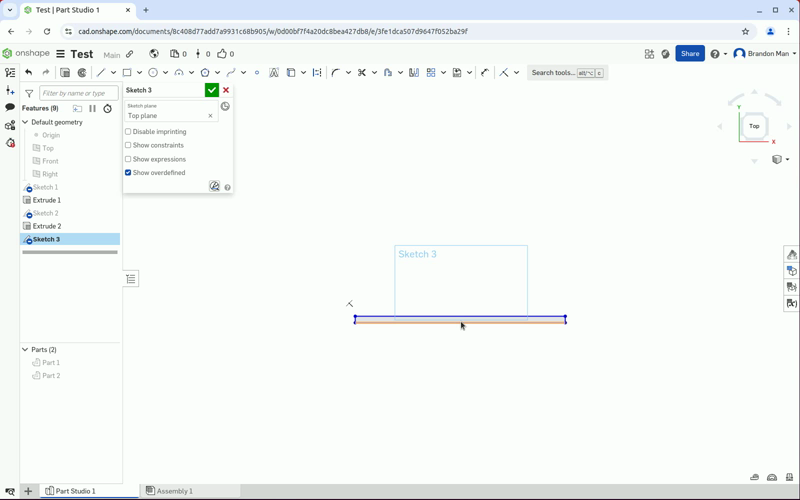
scroll(6)
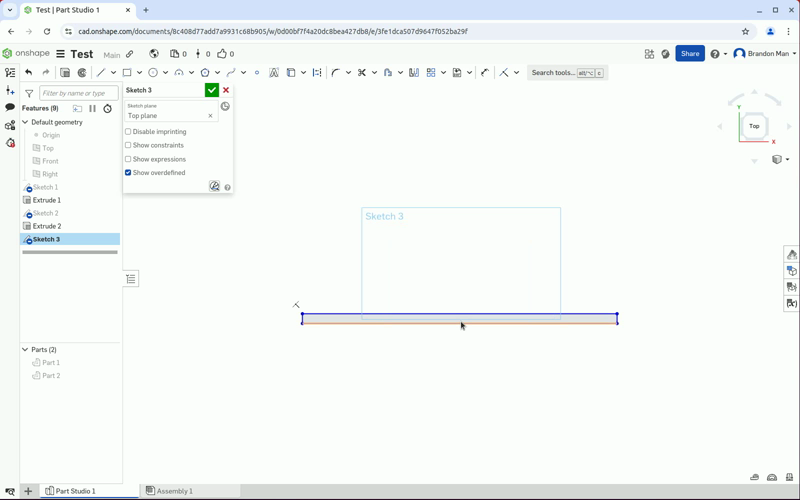
scroll(6)
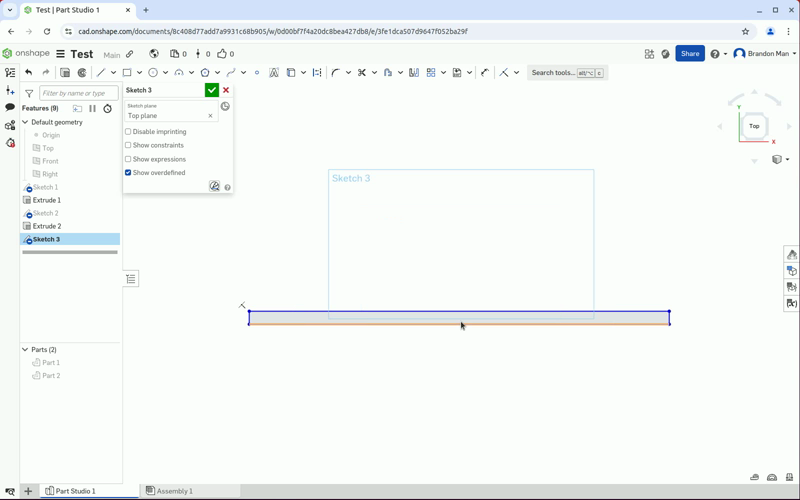
scroll(6)
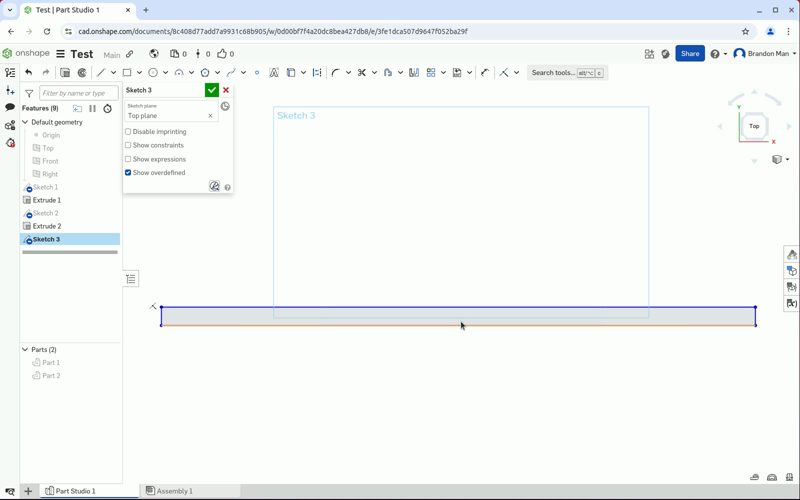
scroll(6)
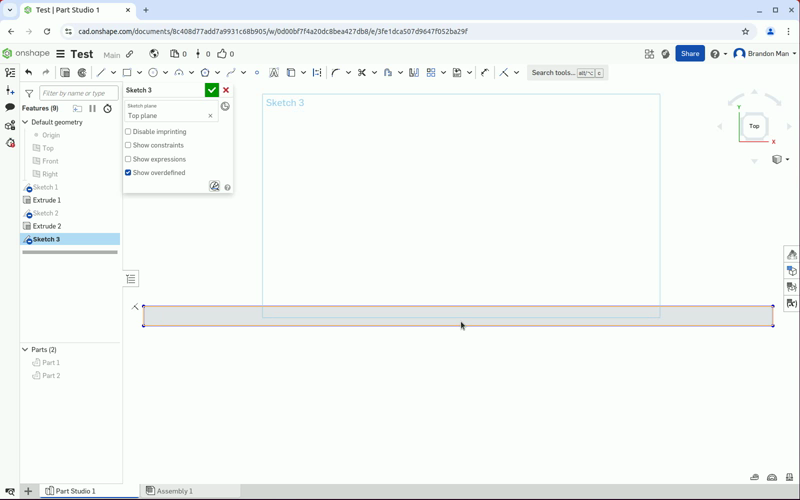
scroll(6)
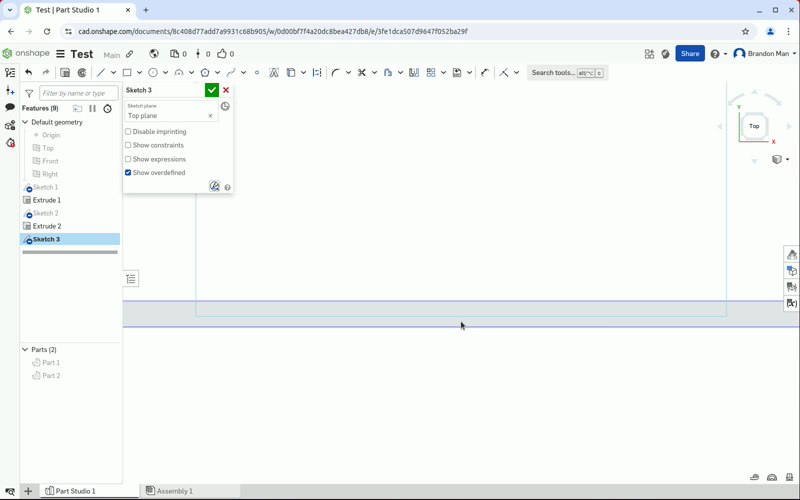
scroll(6)
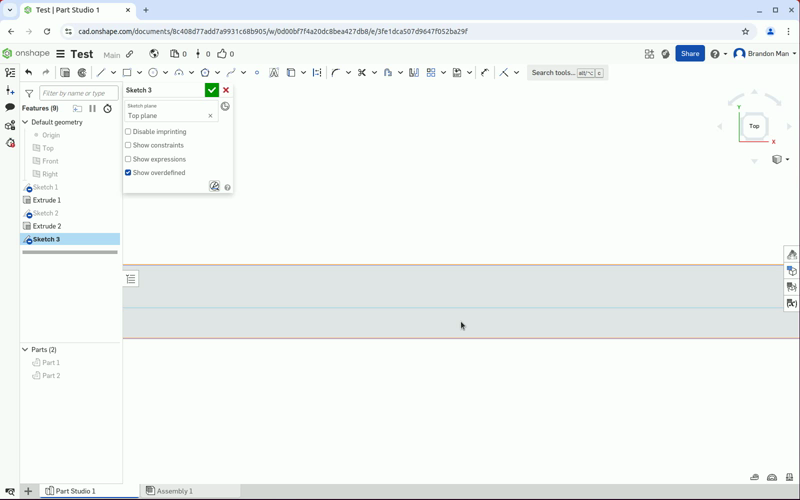
click(461, 321)
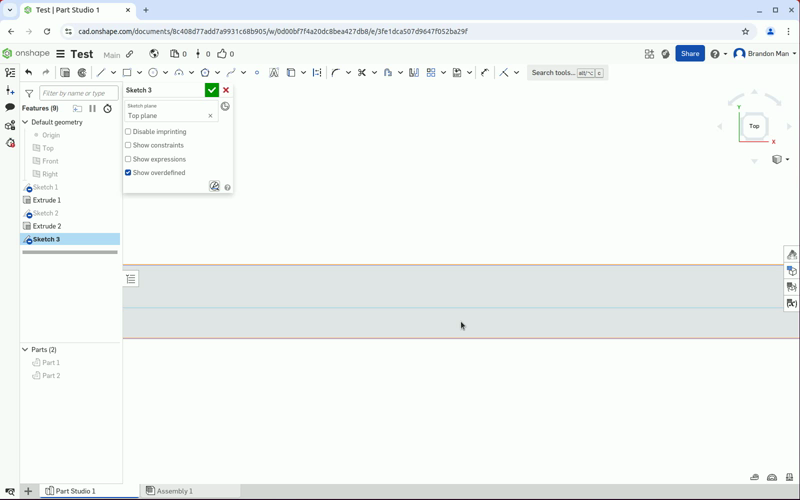
scroll(-6)
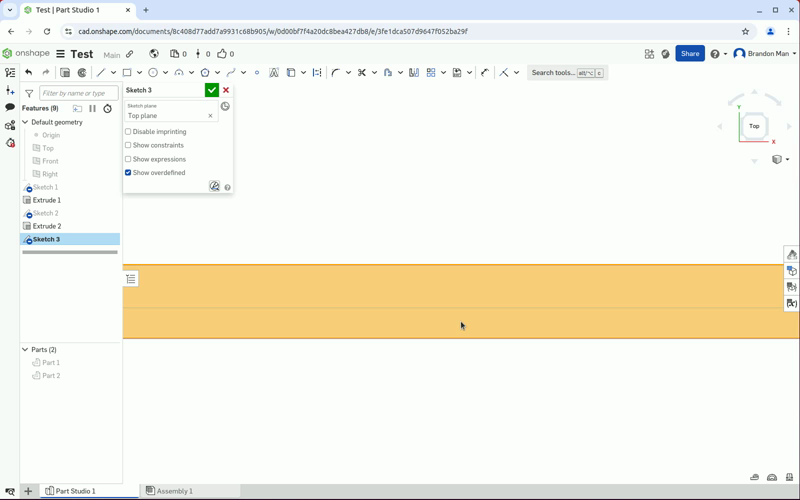
scroll(-6)
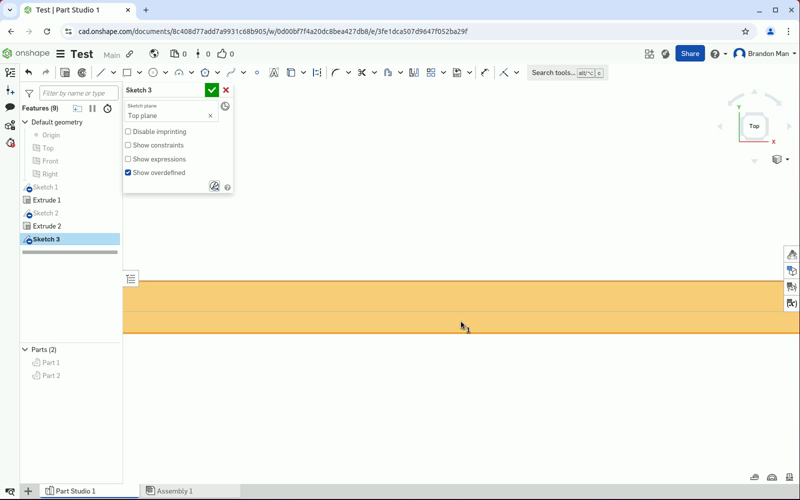
scroll(-6)
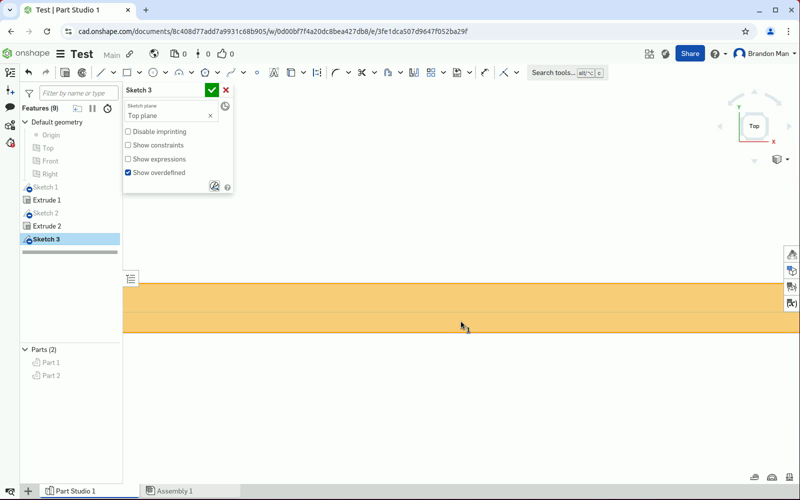
scroll(-6)
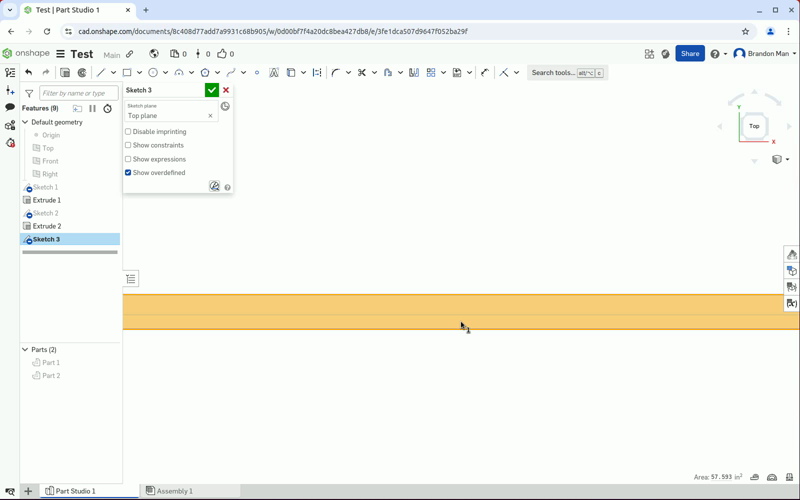
scroll(-6)
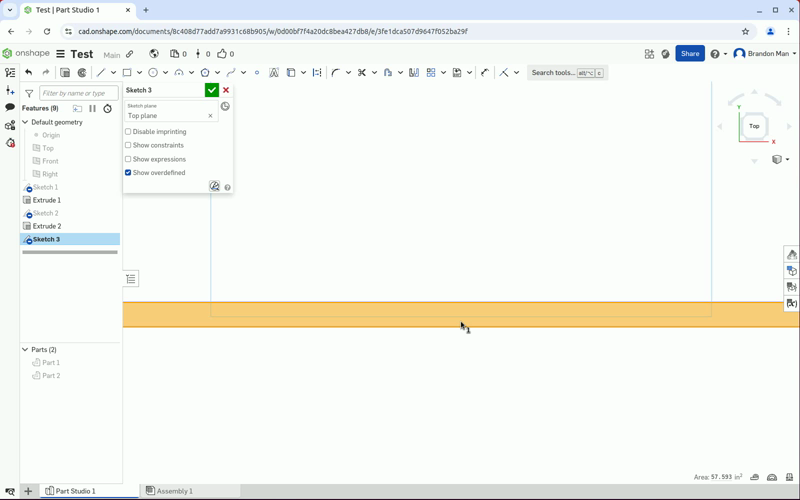
scroll(-6)
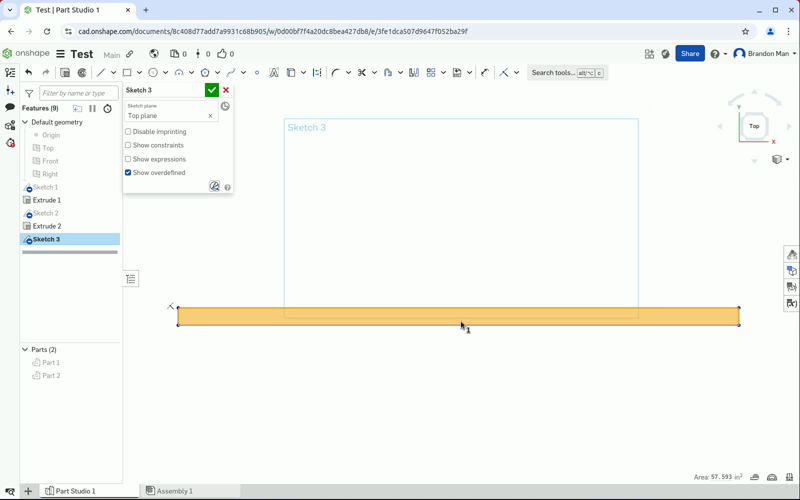
scroll(-6)
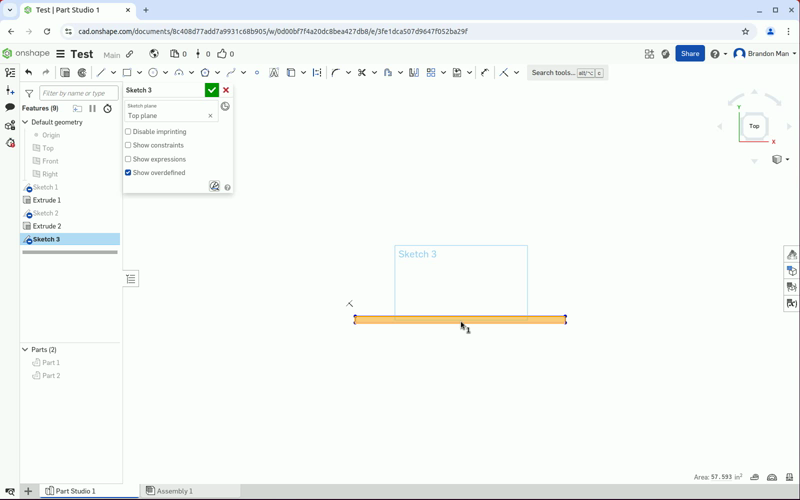
mouse_move(73, 352)
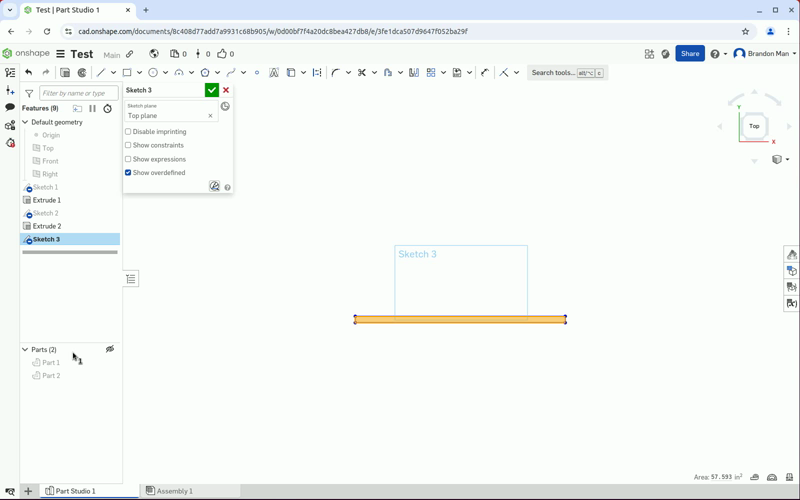
key(shift+y)
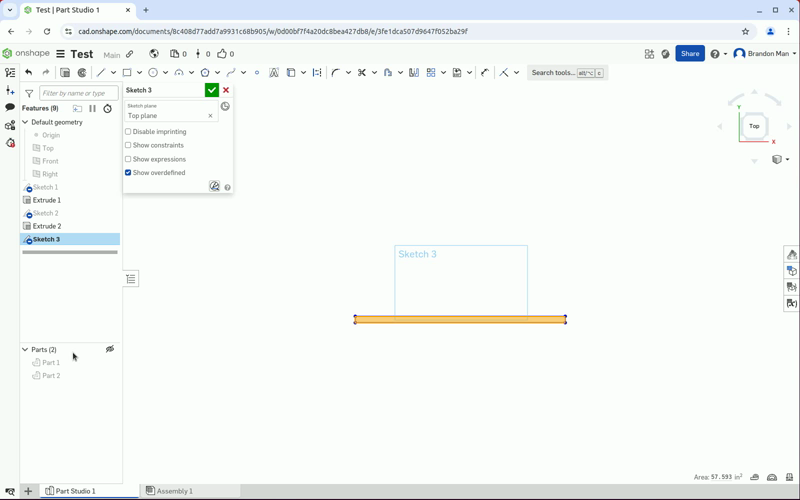
key(shift+e)
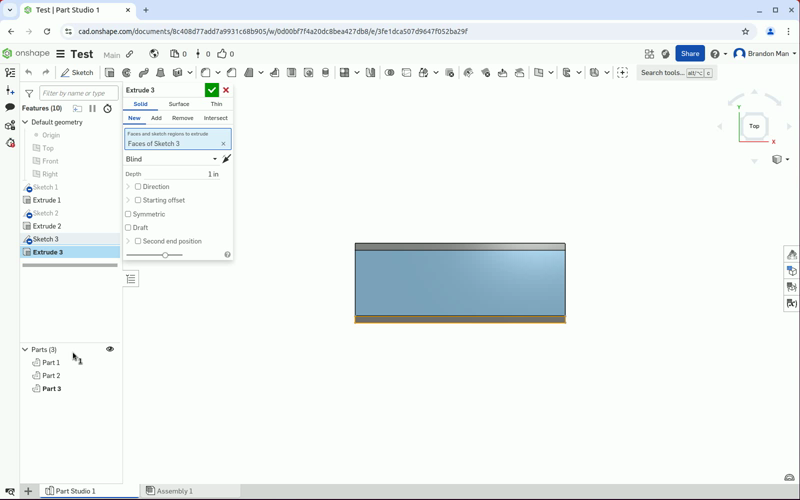
mouse_move(143, 106)
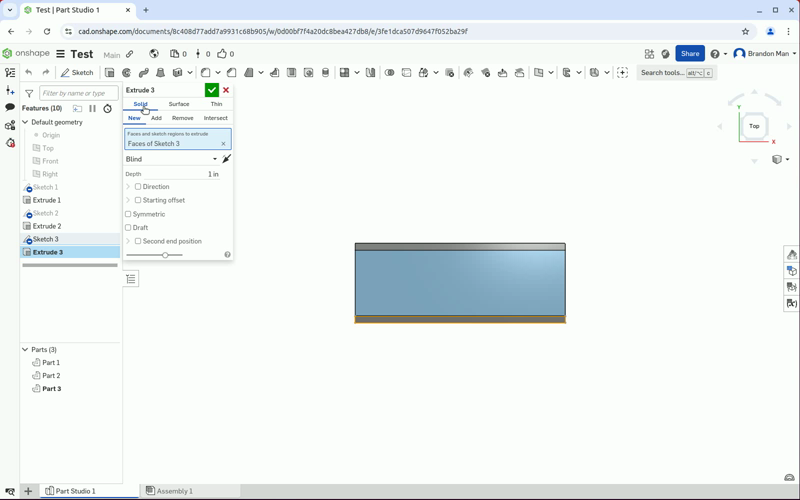
click(143, 106)
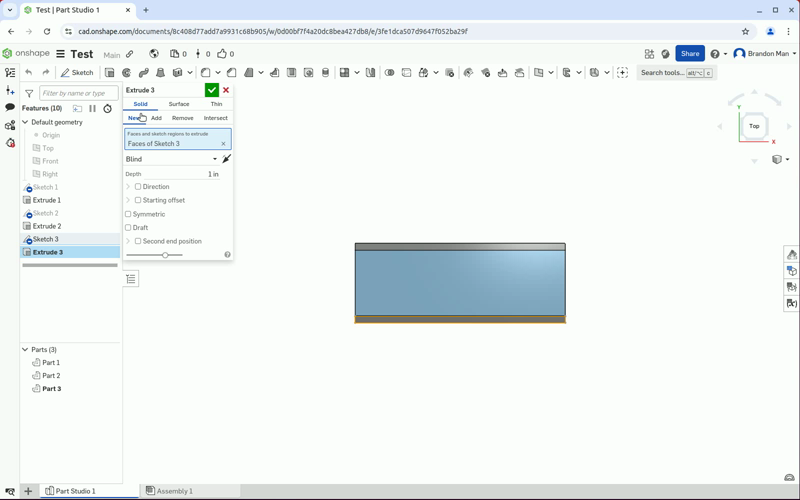
mouse_move(137, 120)
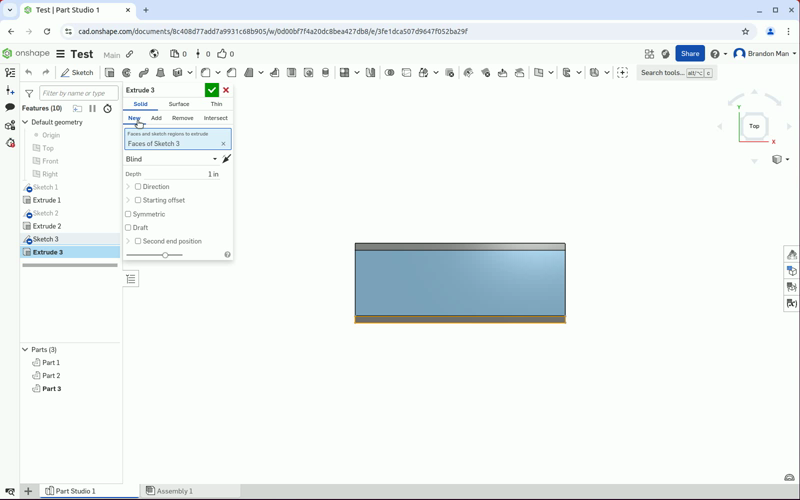
click(137, 120)
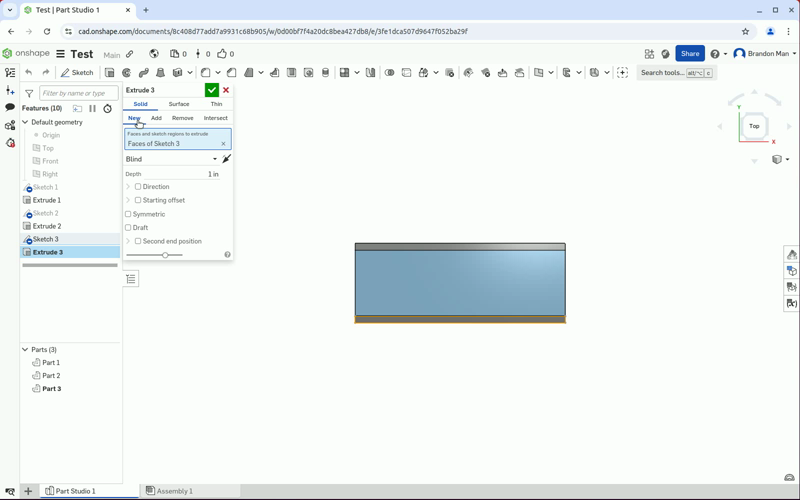
key(tab, 4)
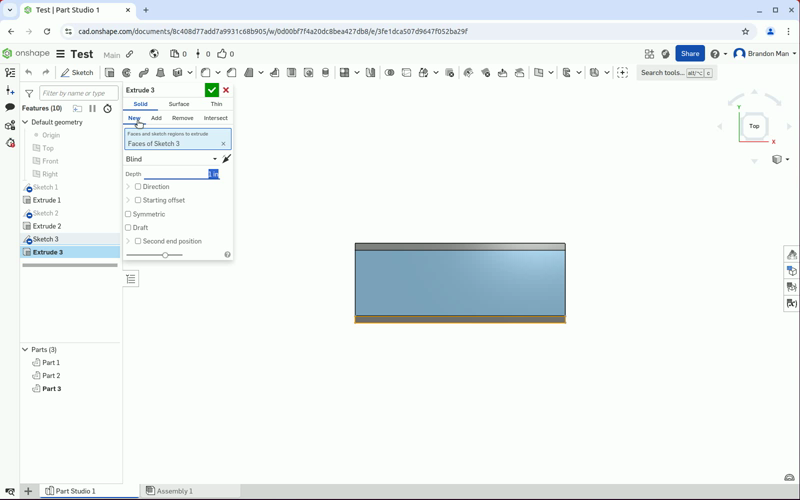
text(5.536)
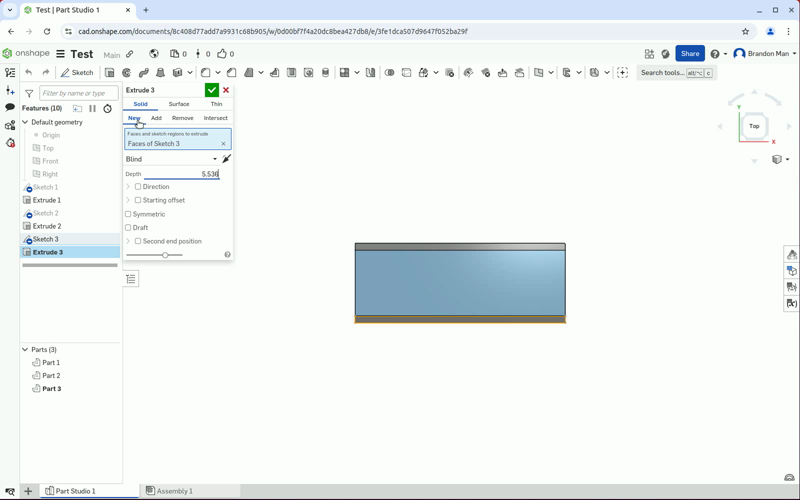
key(enter)
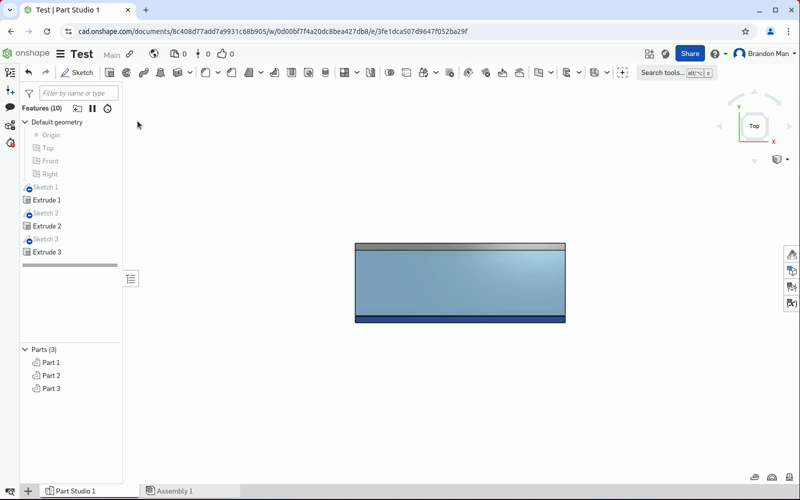
key(shift+h)
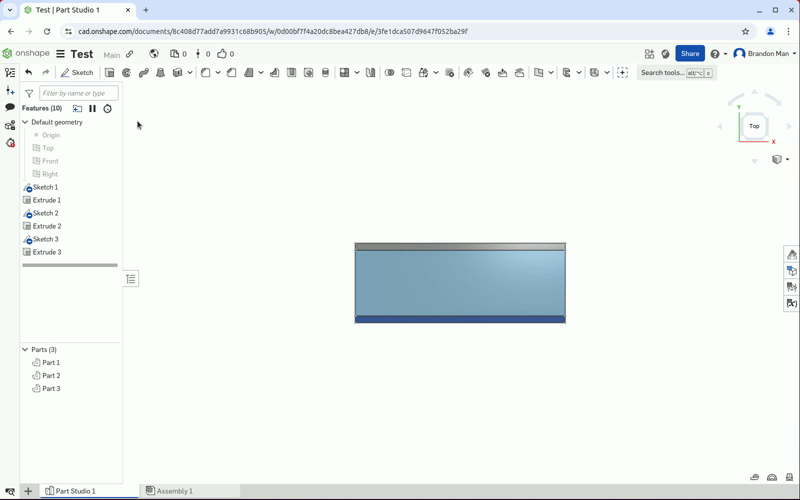
key(shift+h)
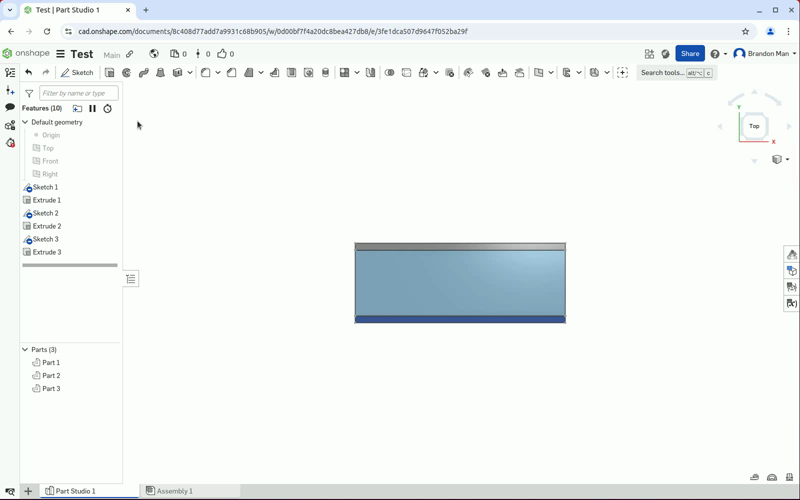
key(shift+7)
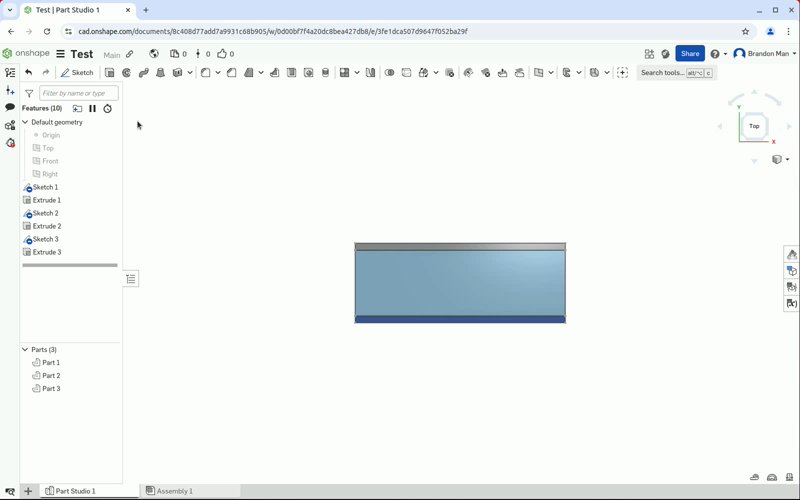
key(up, 3)
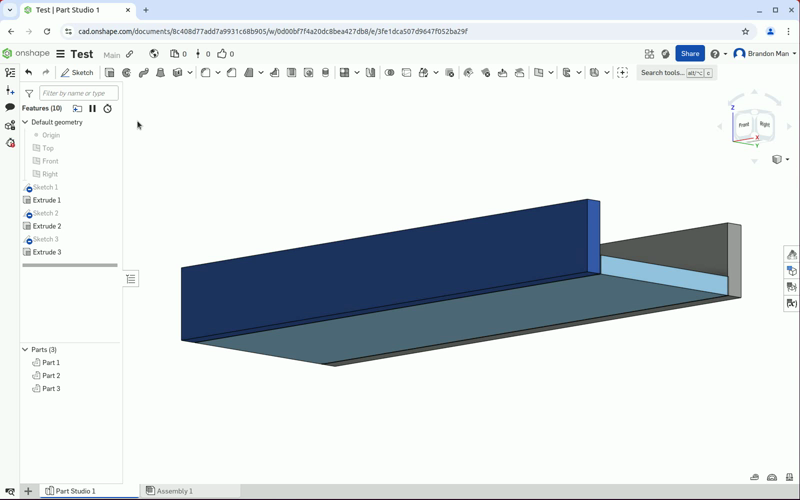
key(left, 3)
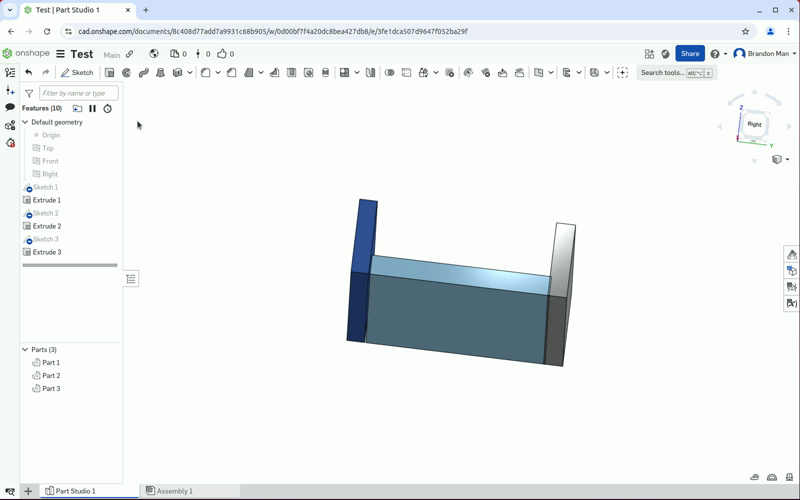
key(right, 3)
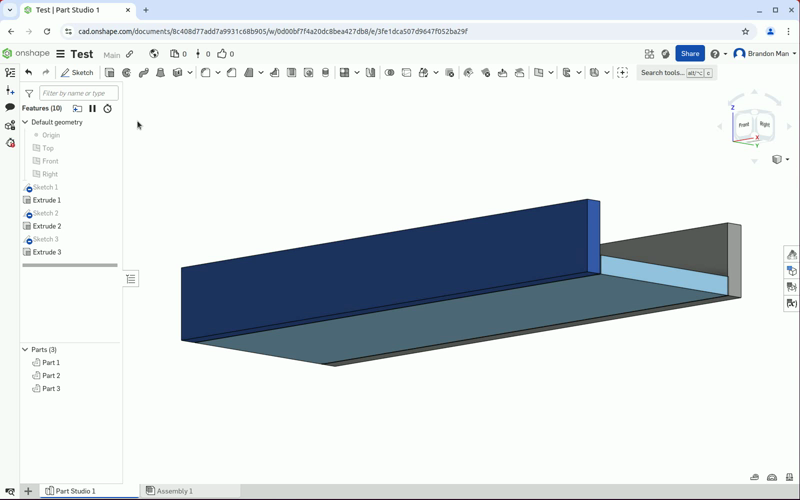
key(down, 3)
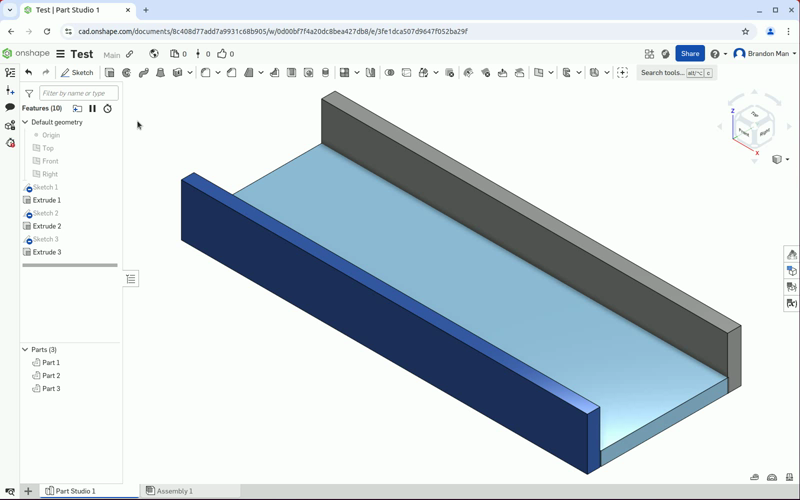
mouse_move(73, 189)
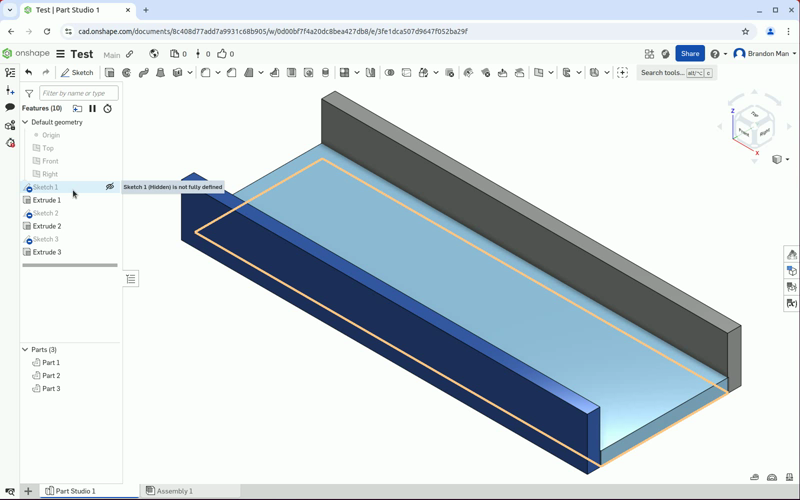
click(73, 189)